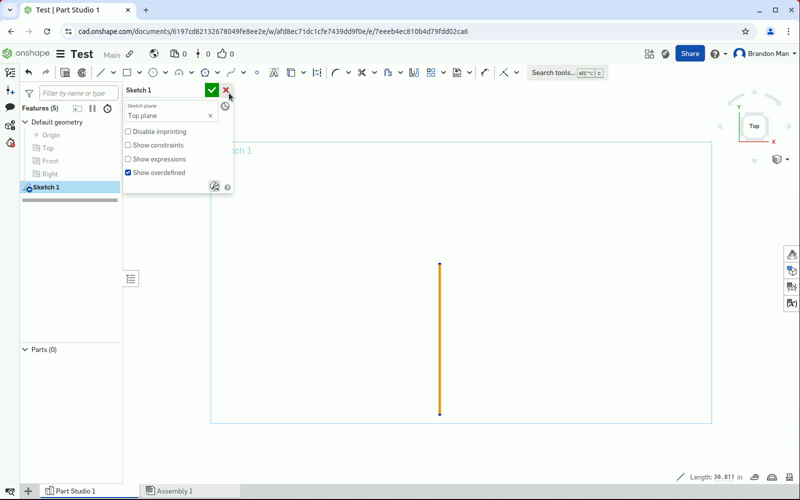
key(shift+h)
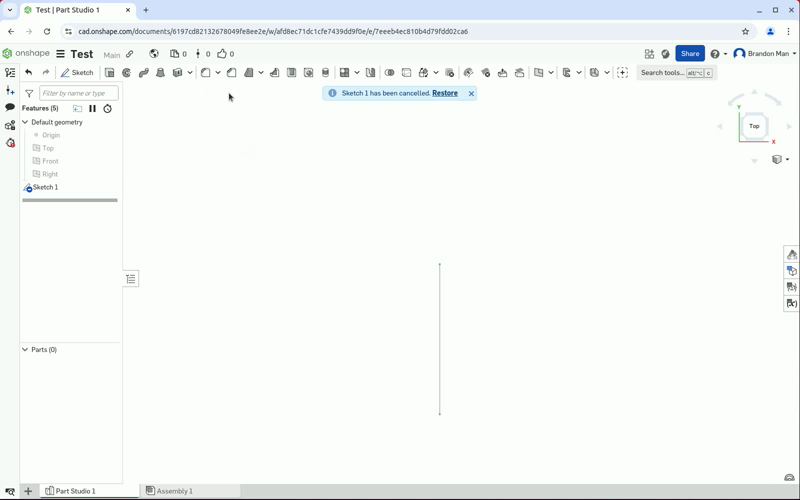
key(shift+s)
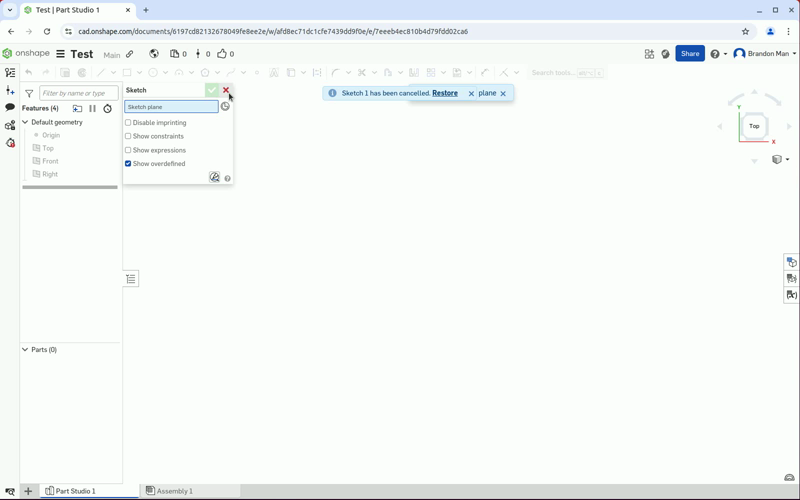
mouse_move(73, 150)
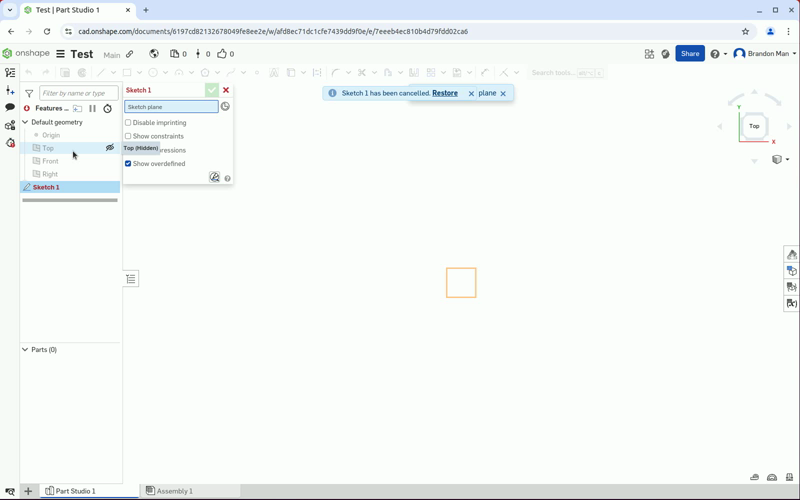
click(73, 150)
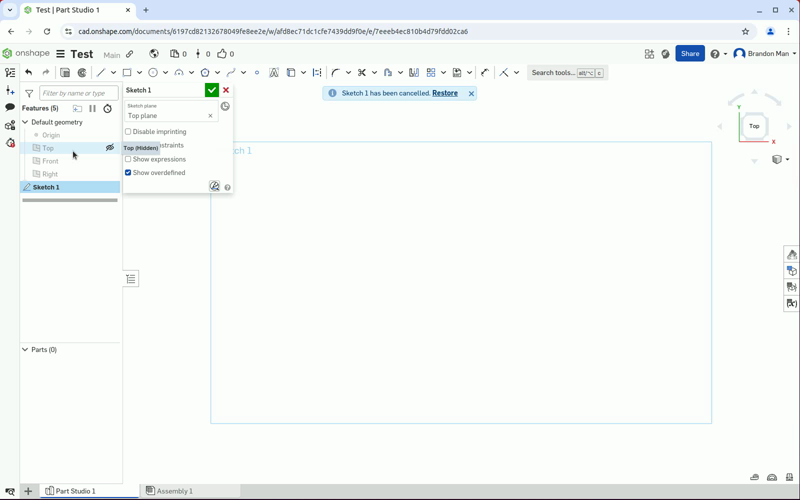
mouse_move(73, 352)
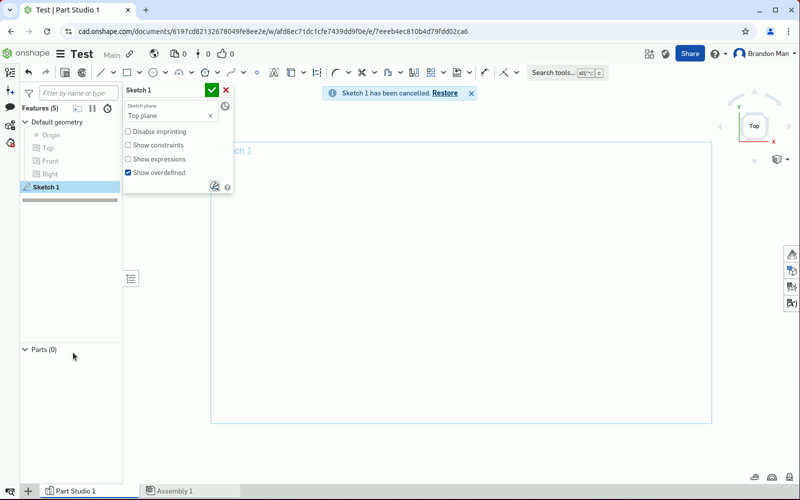
key(y)
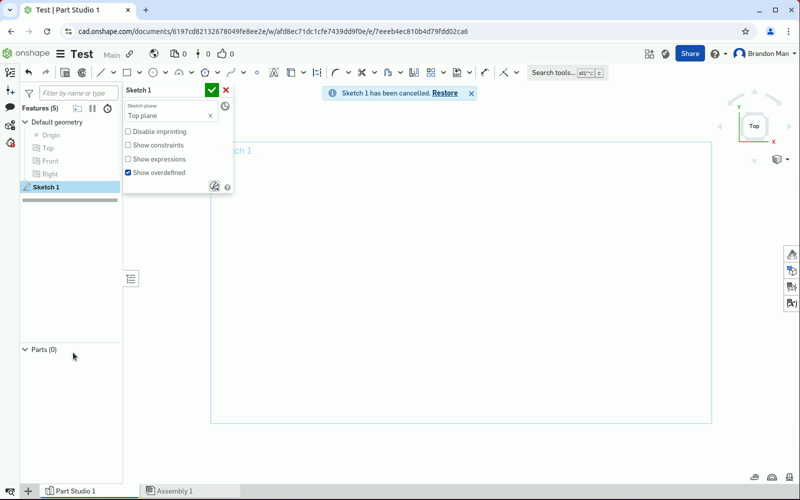
key(l)
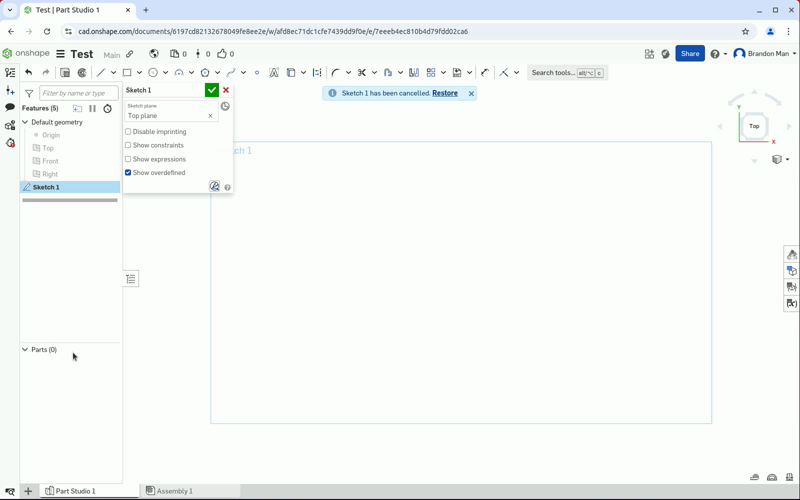
key_down(shift)
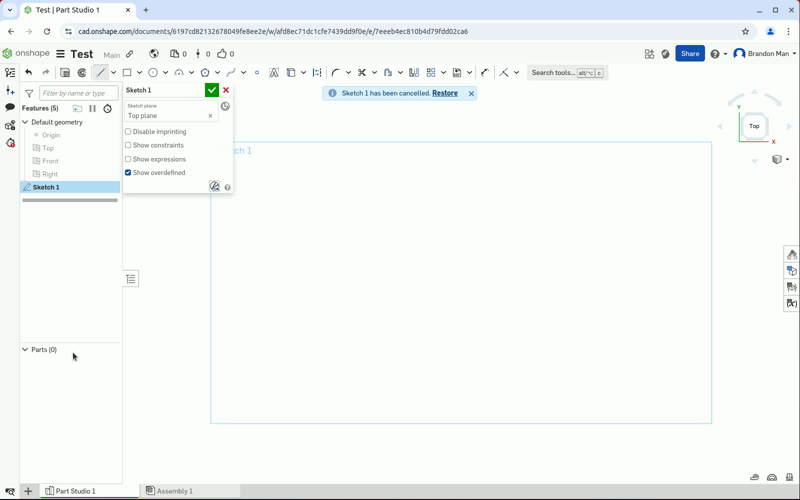
mouse_move(460, 311)
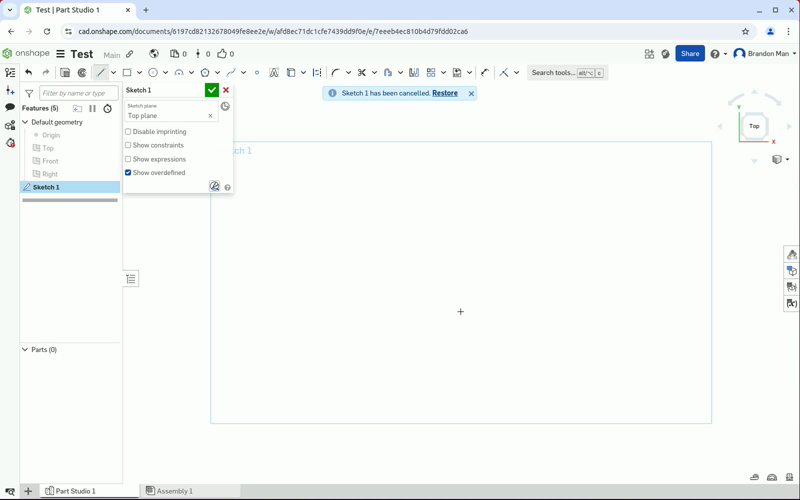
click(460, 311)
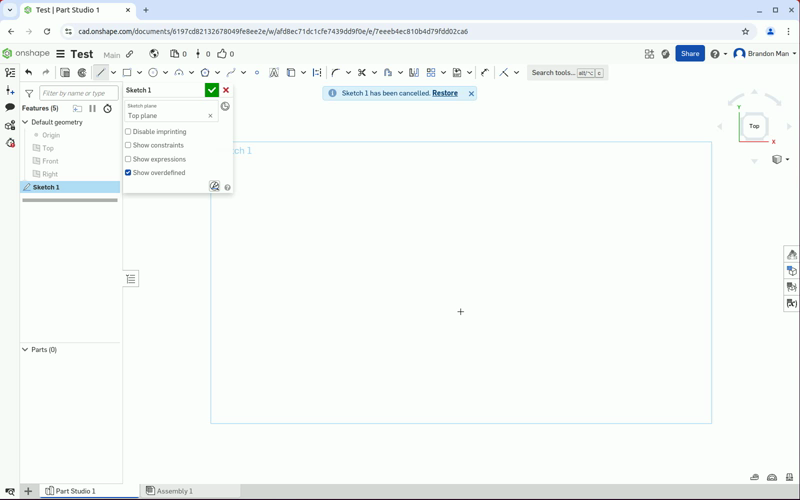
key_up(shift)
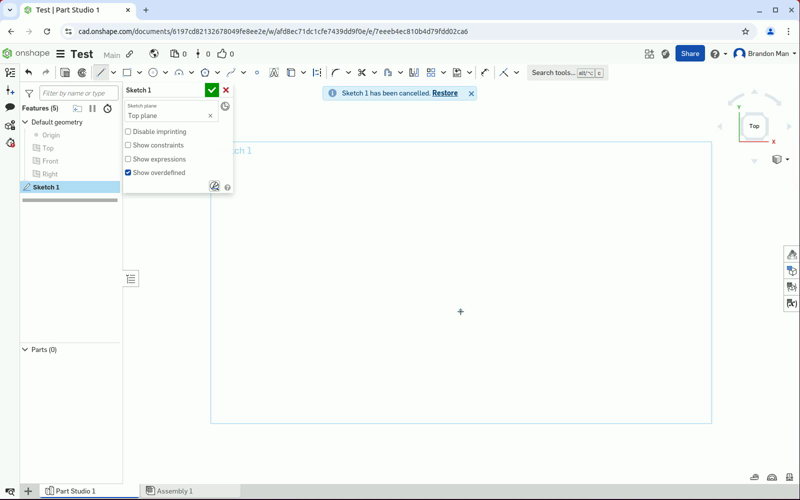
key_down(shift)
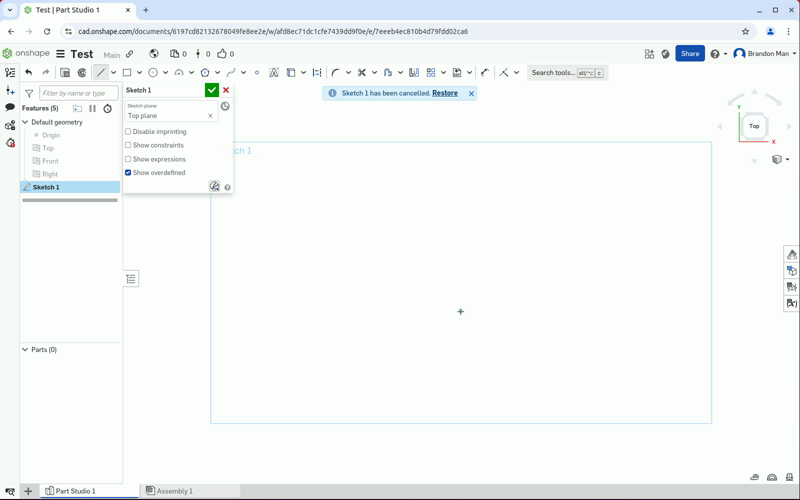
mouse_move(490, 311)
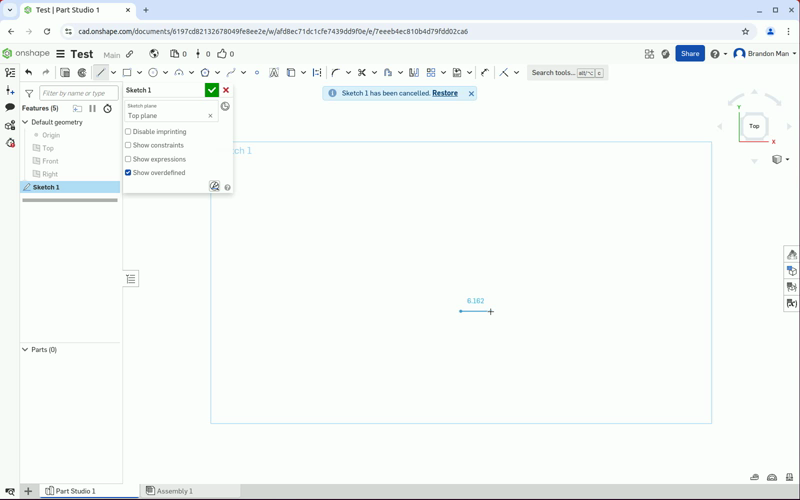
mouse_move(495, 311)
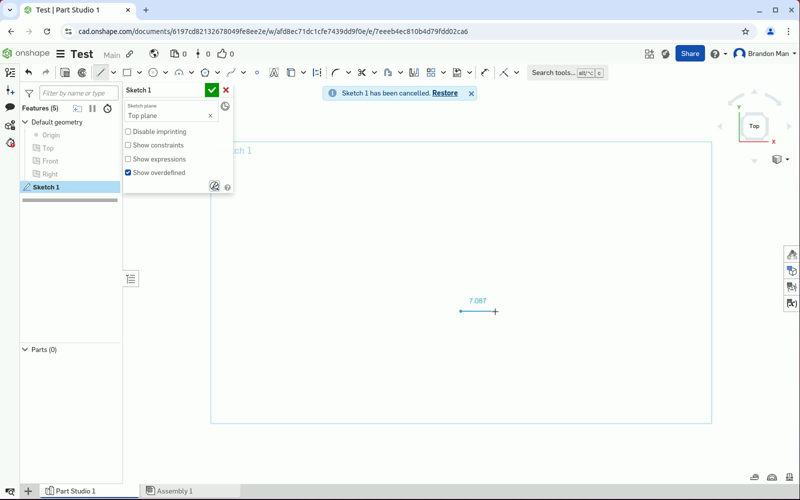
click(495, 311)
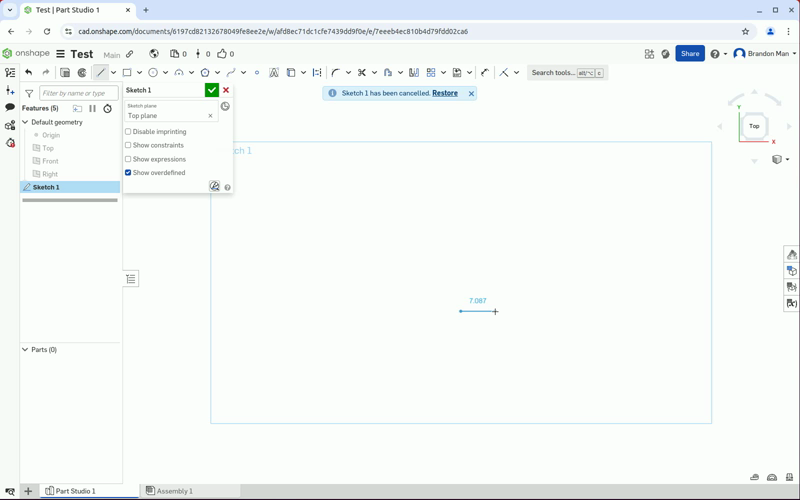
key_up(shift)
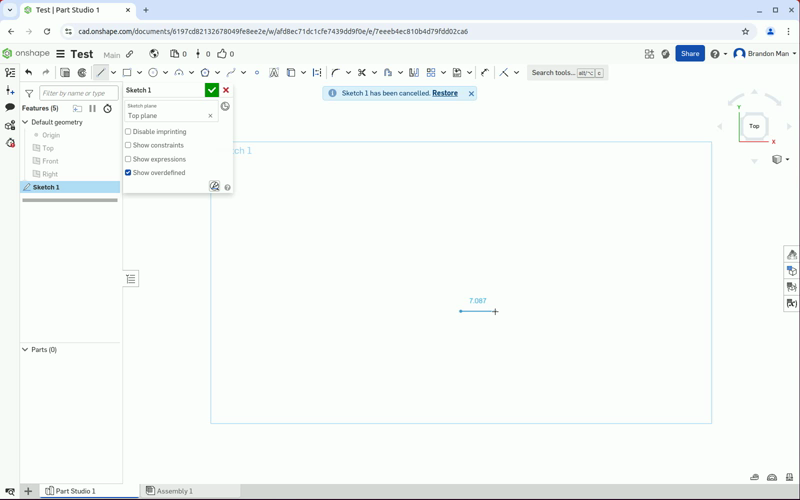
key_down(shift)
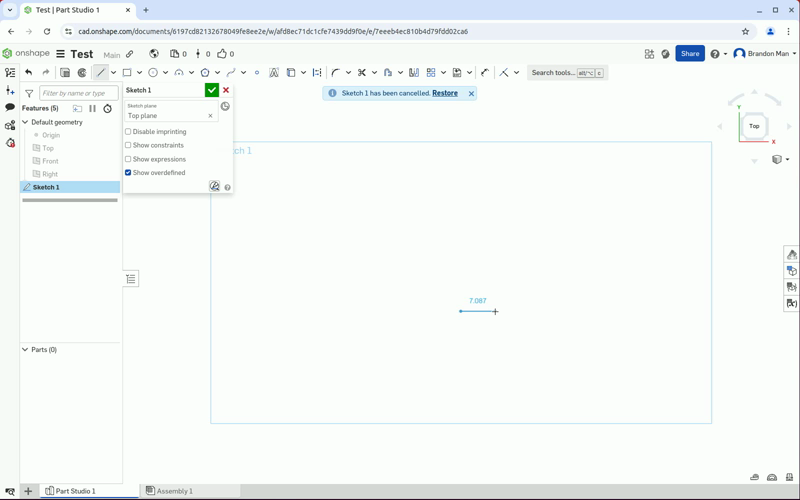
mouse_move(525, 311)
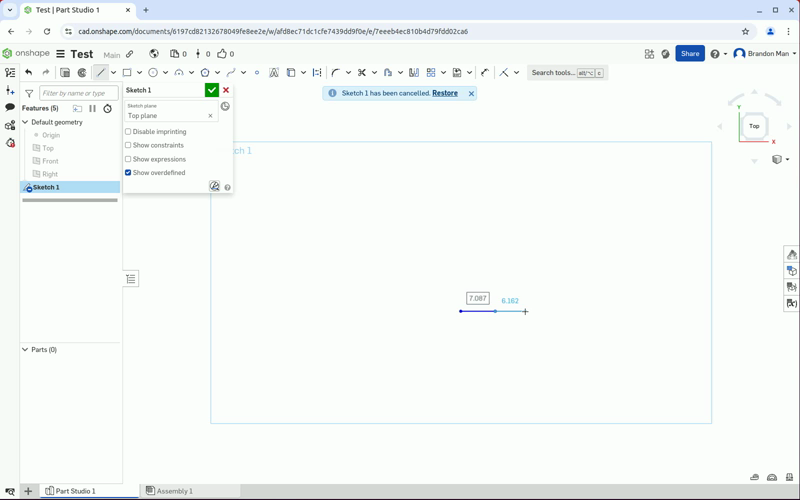
mouse_move(495, 288)
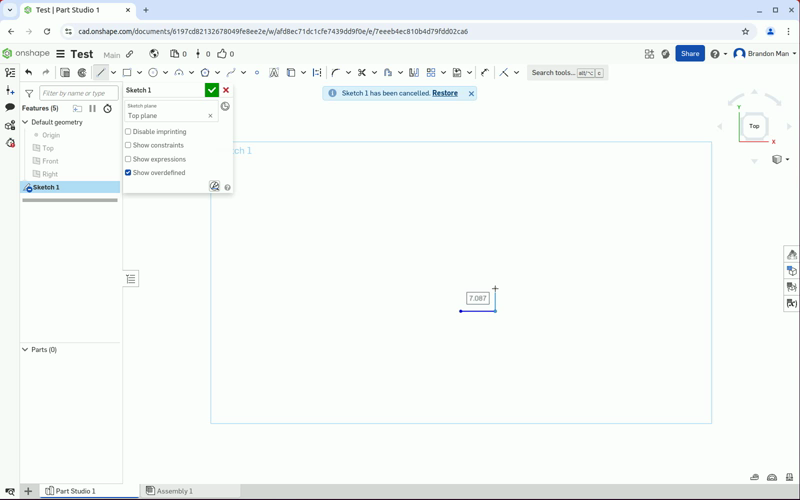
click(495, 288)
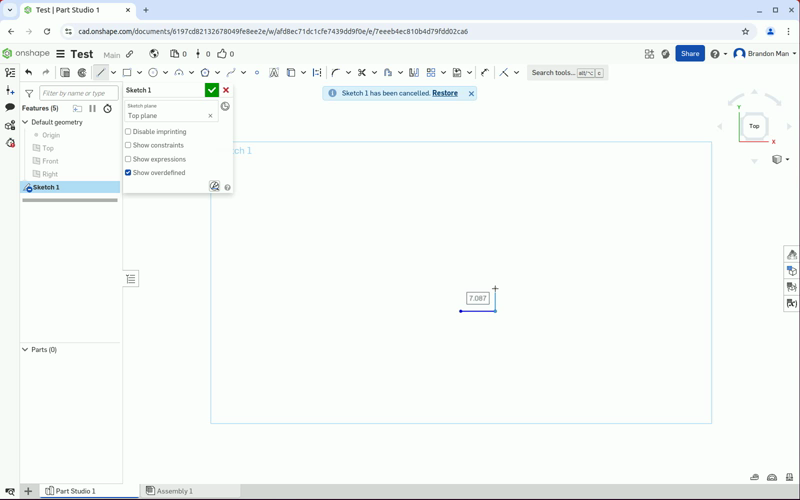
key_up(shift)
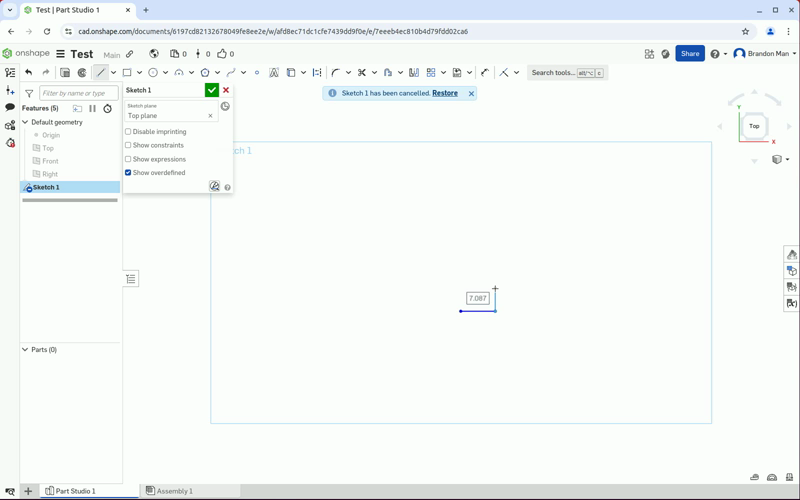
key_down(shift)
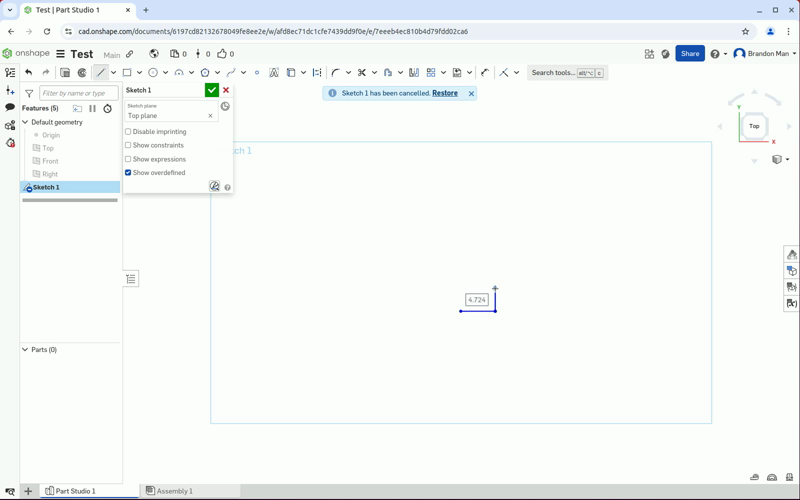
mouse_move(525, 288)
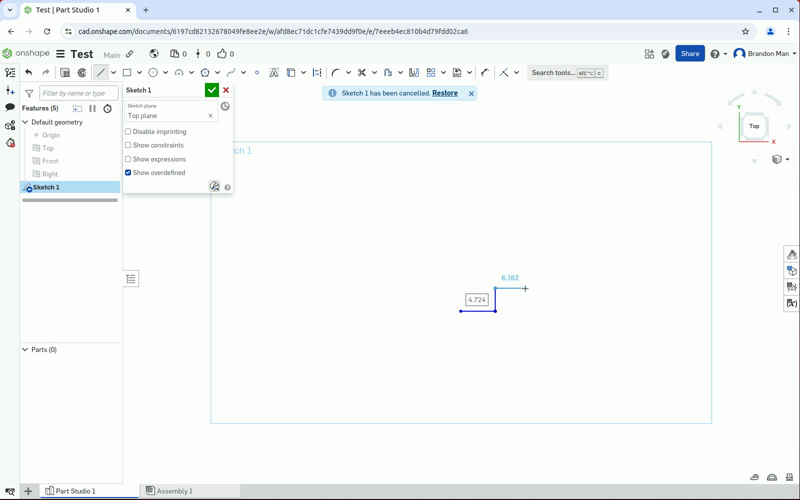
mouse_move(495, 275)
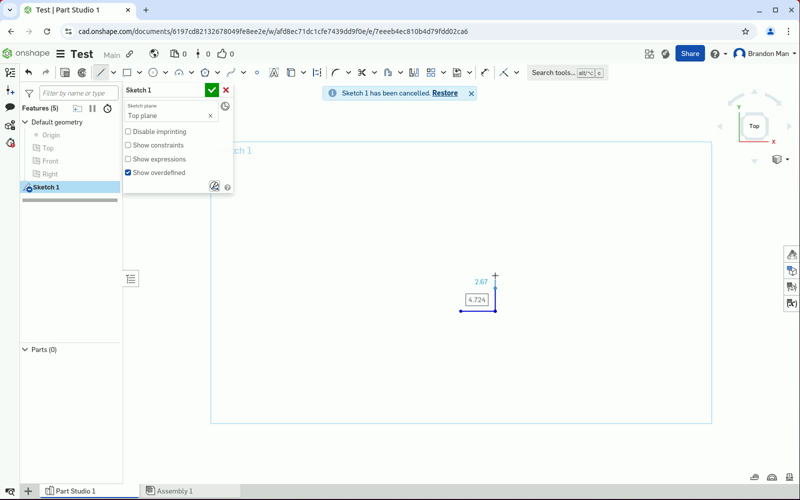
click(495, 275)
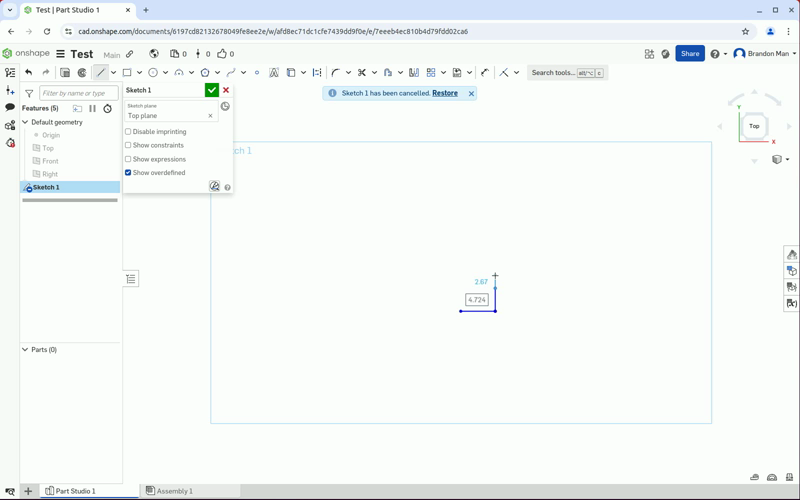
key_up(shift)
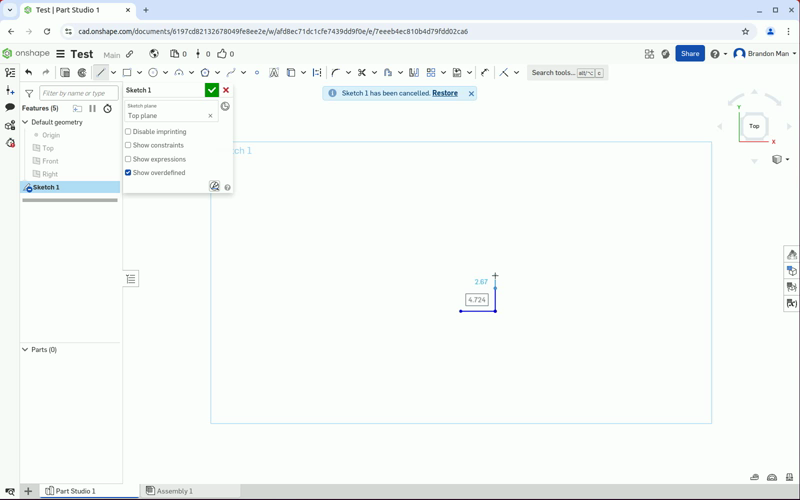
key_down(shift)
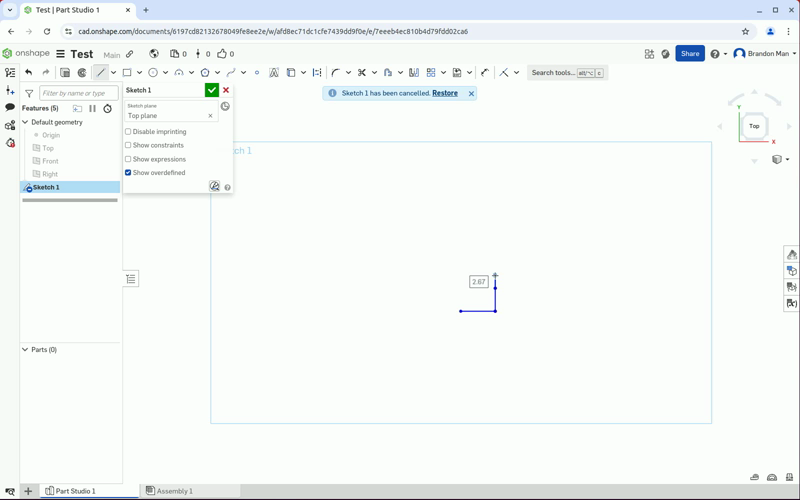
mouse_move(525, 275)
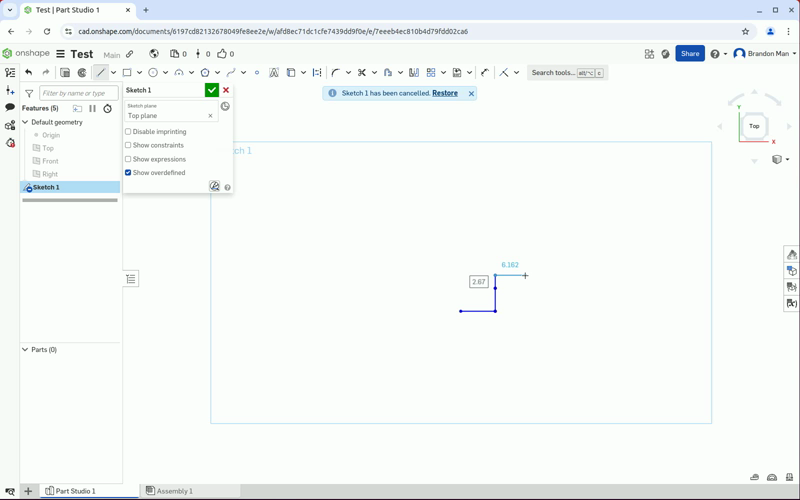
mouse_move(495, 254)
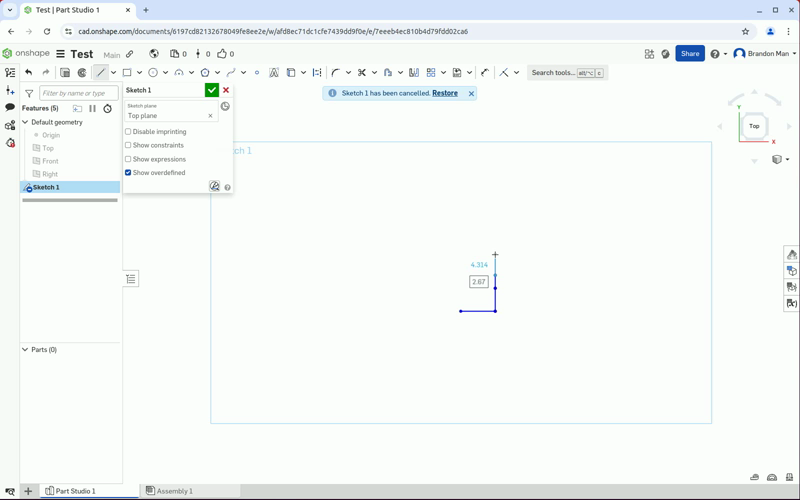
click(495, 254)
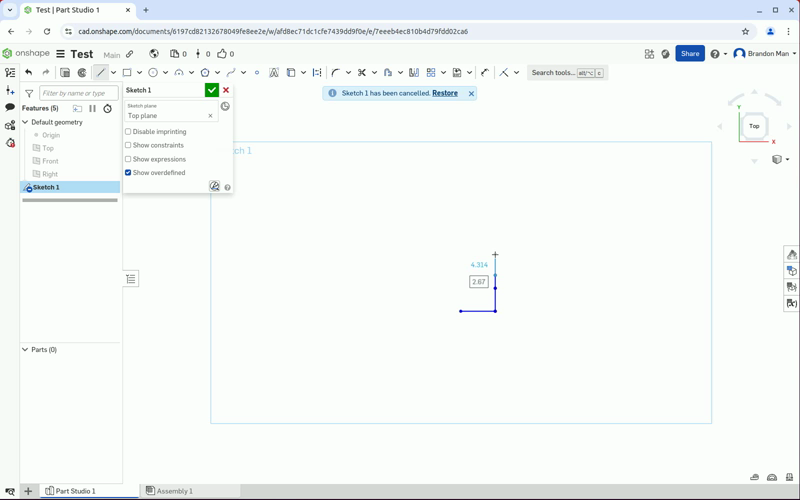
key_up(shift)
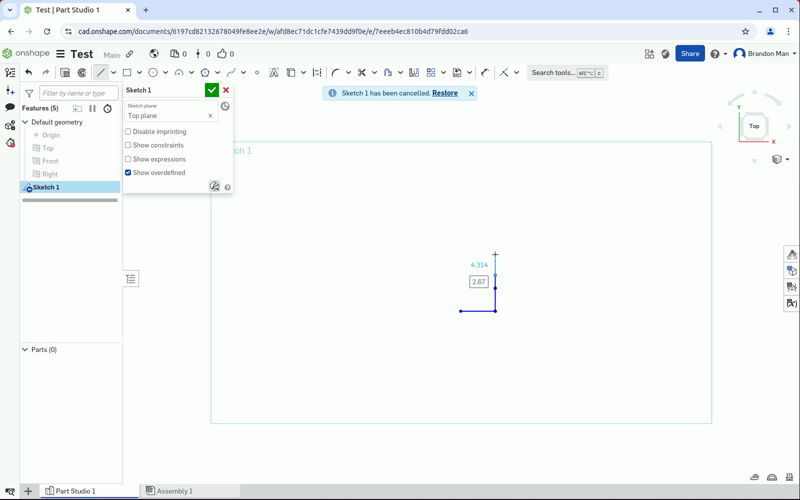
key_down(shift)
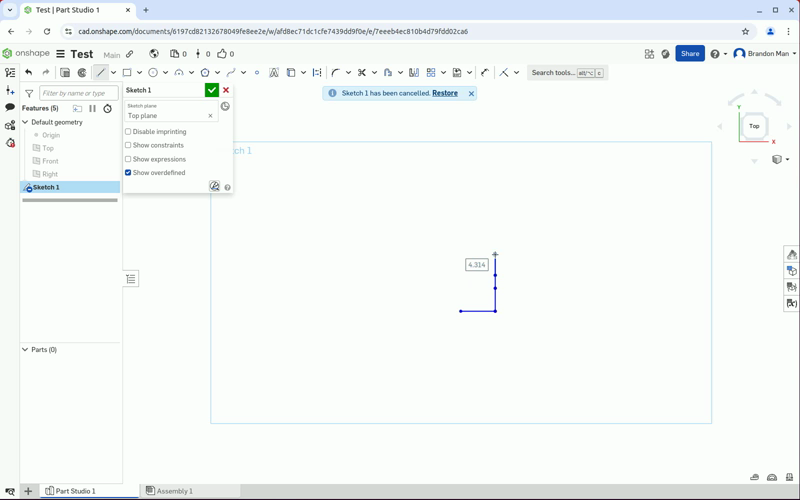
mouse_move(525, 254)
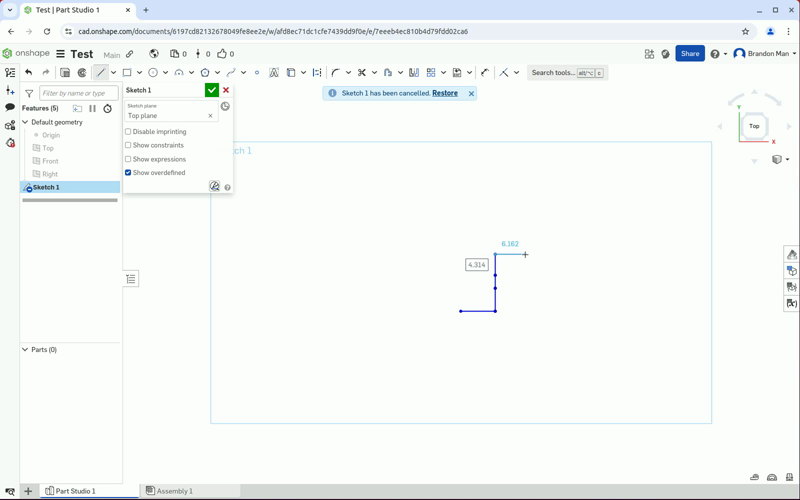
mouse_move(460, 254)
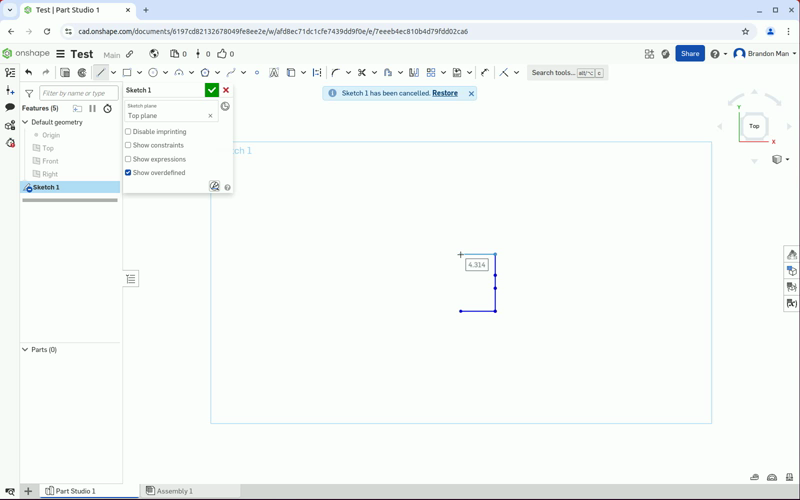
click(460, 254)
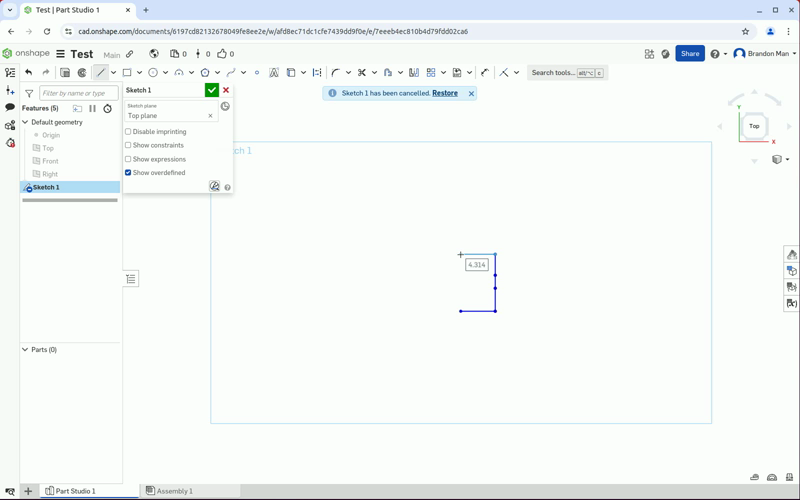
key_up(shift)
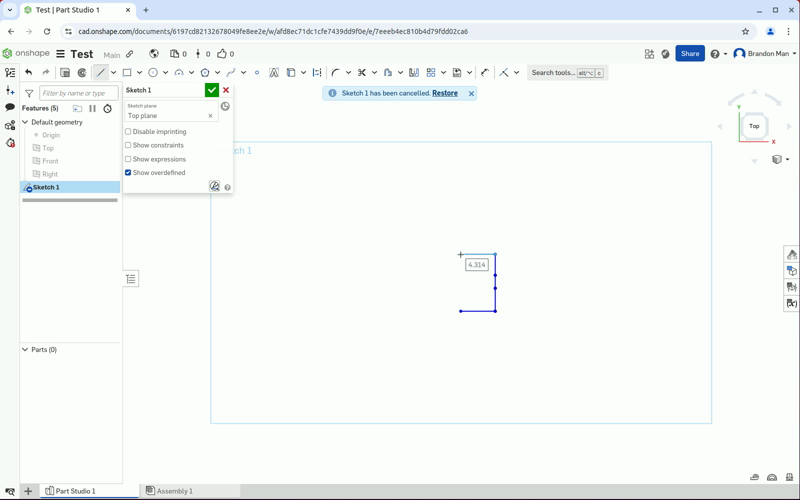
key(esc)
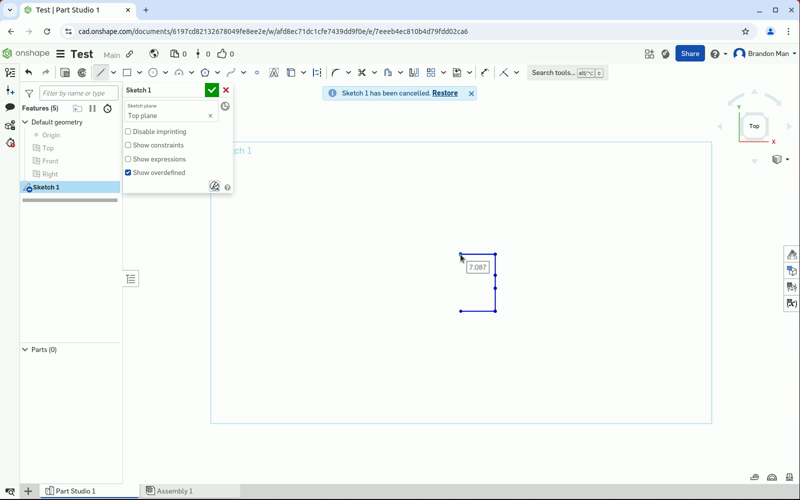
key(a)
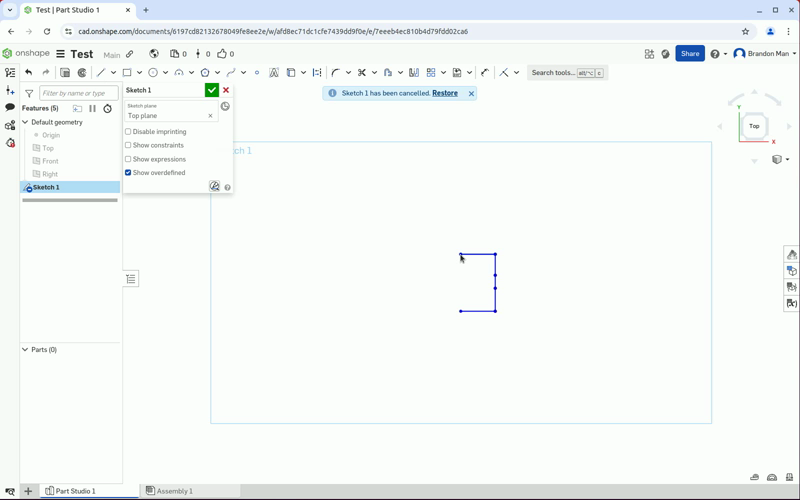
mouse_move(460, 254)
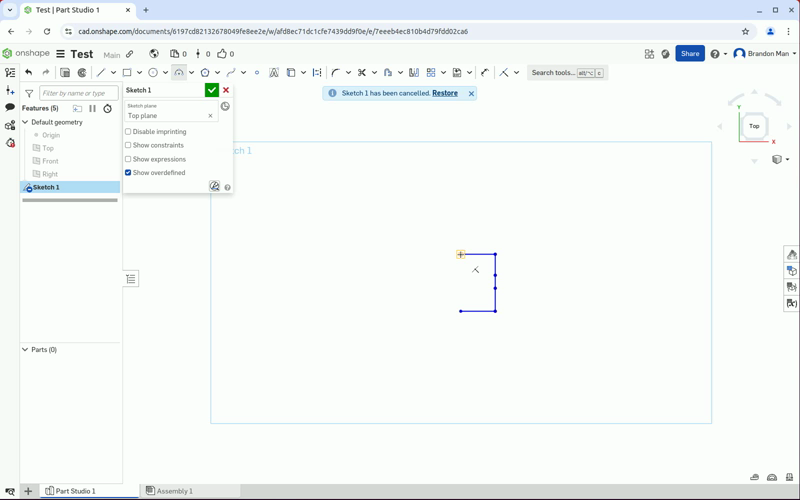
click(460, 254)
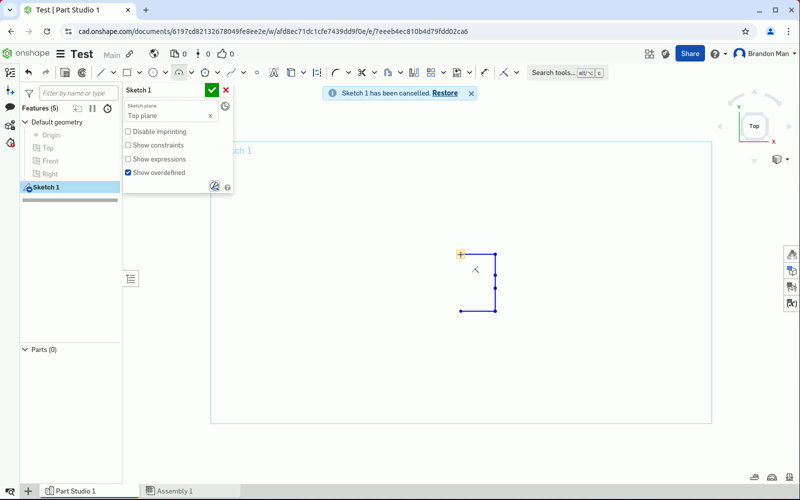
mouse_move(460, 311)
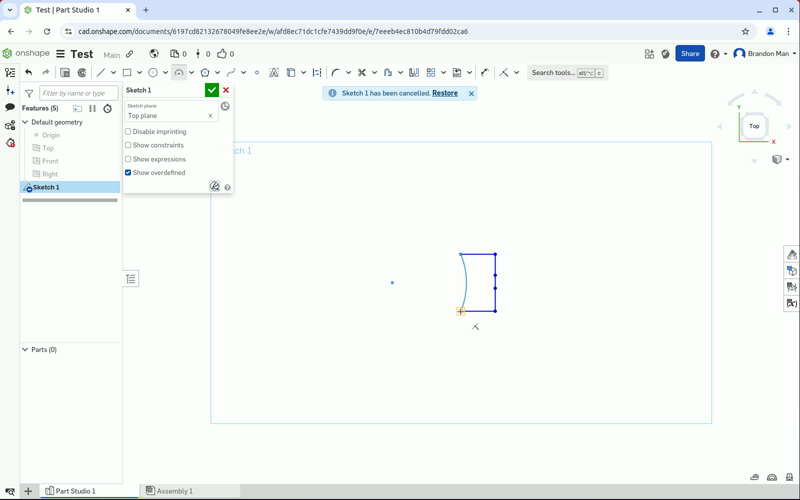
click(460, 311)
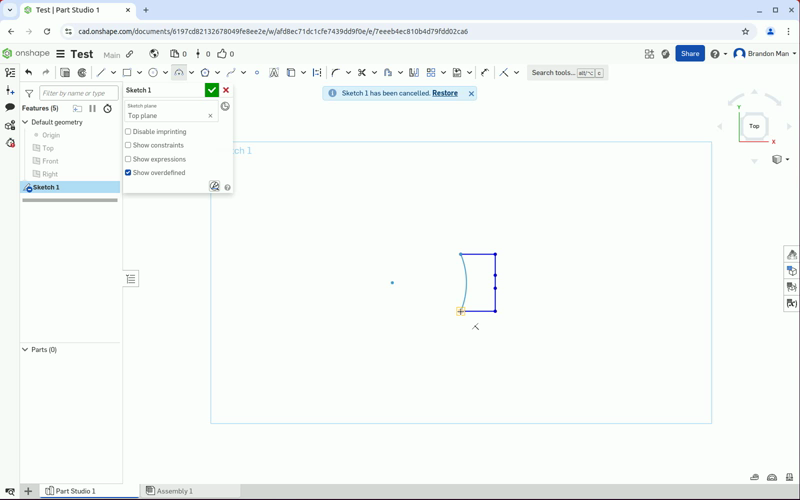
key_down(shift)
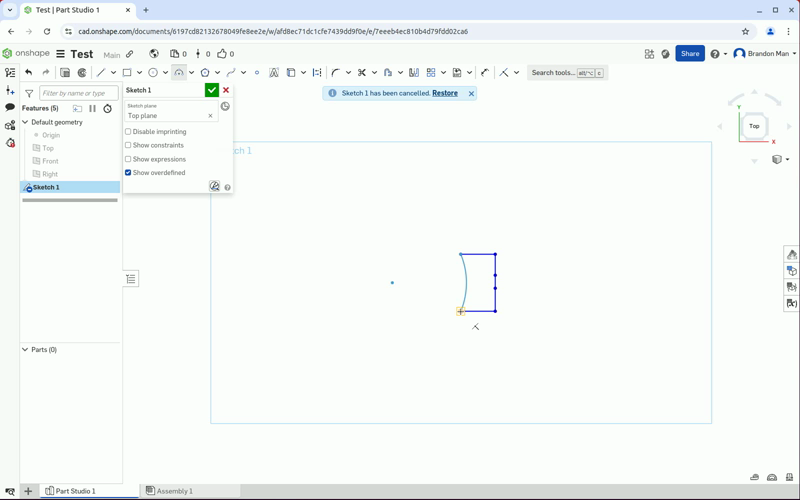
mouse_move(432, 282)
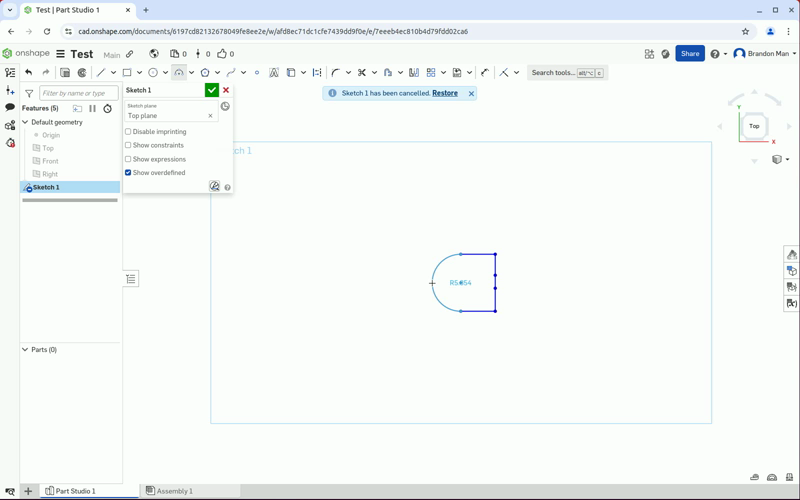
click(432, 282)
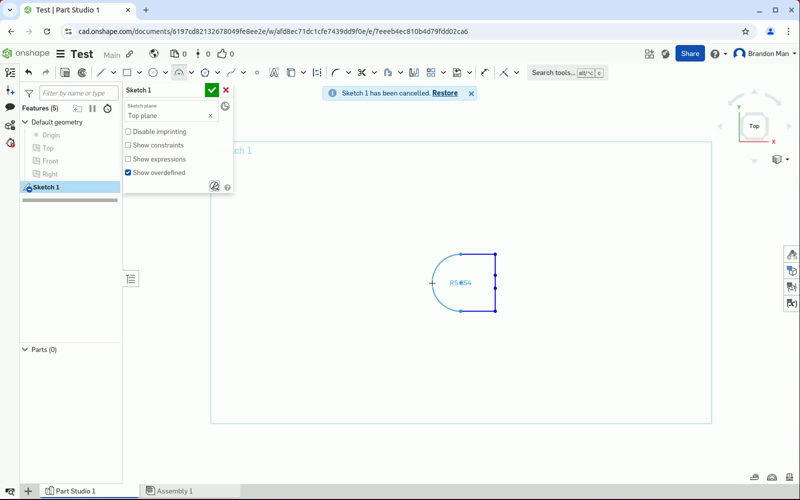
key_up(shift)
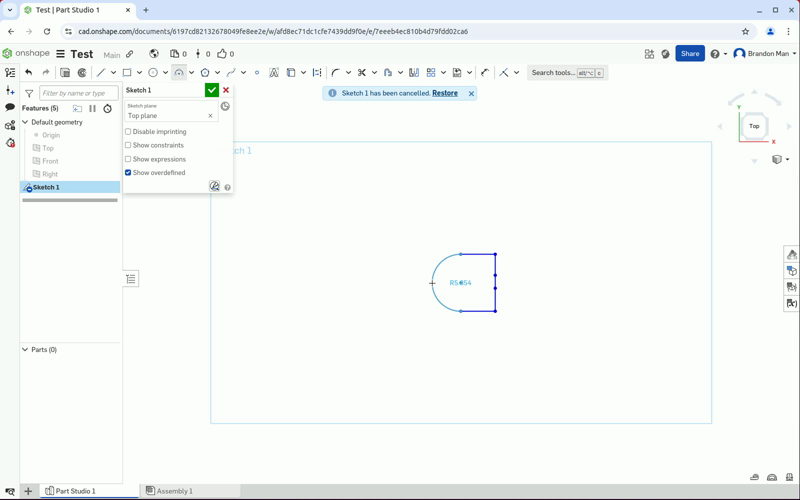
key(esc)
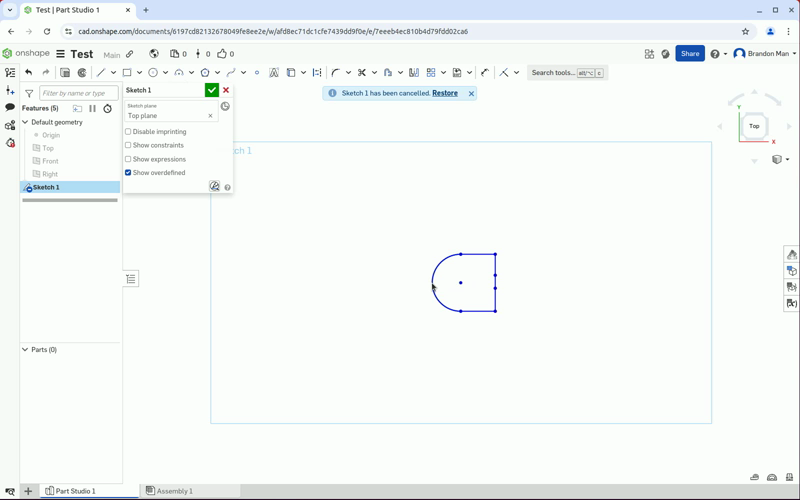
key(c)
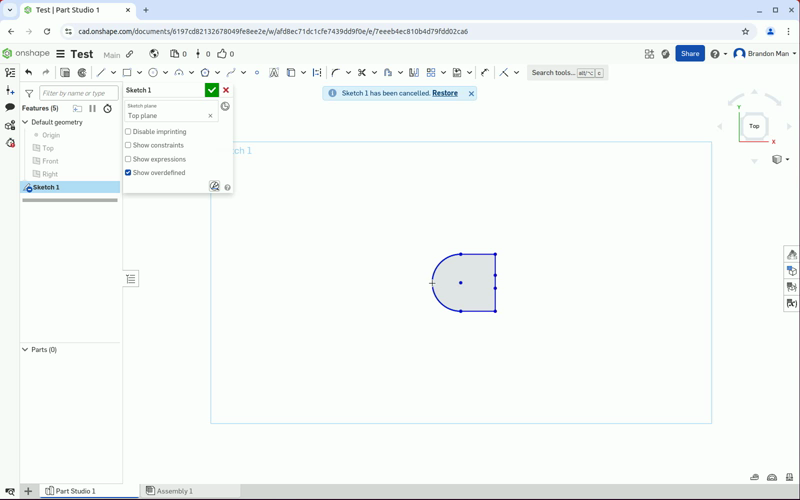
key_down(shift)
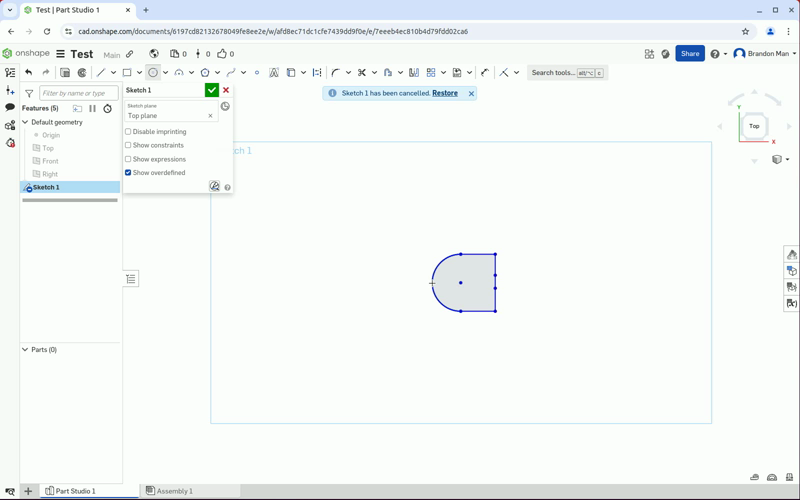
mouse_move(460, 282)
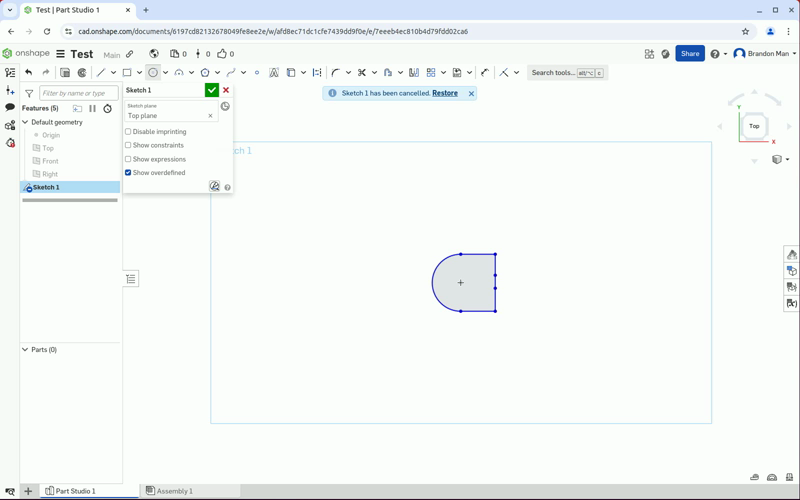
click(460, 282)
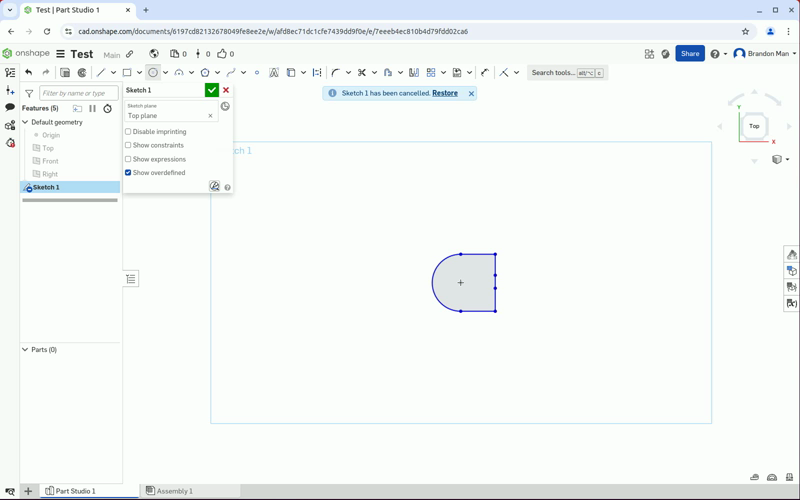
key_up(shift)
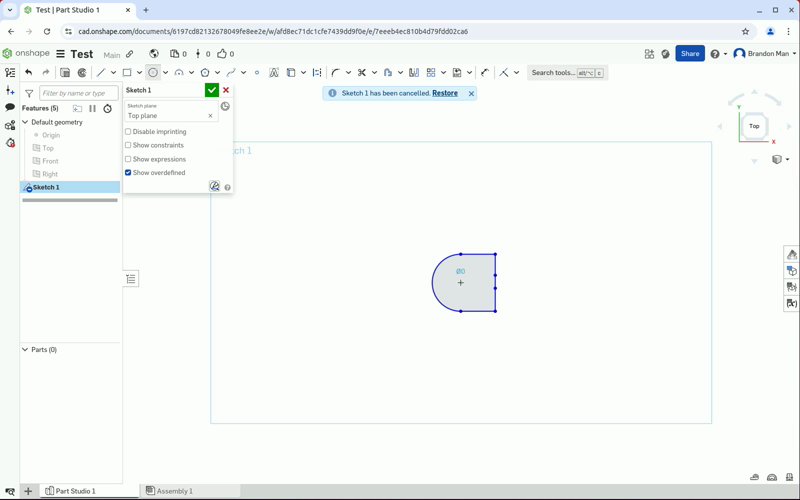
mouse_move(475, 282)
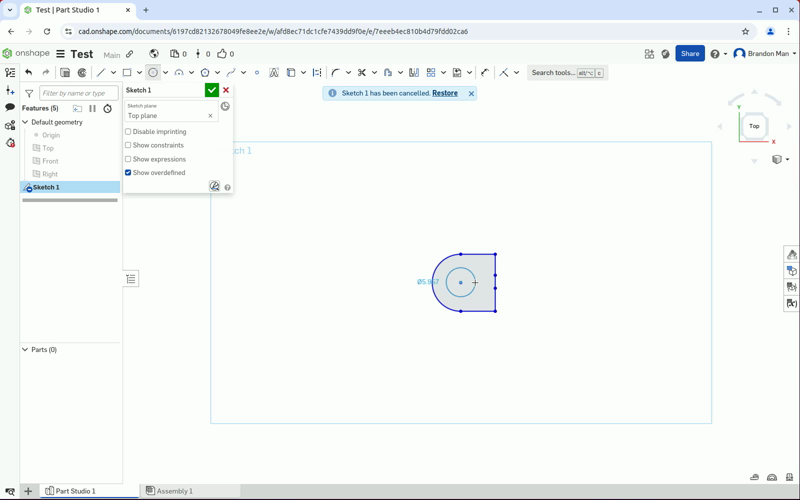
click(475, 282)
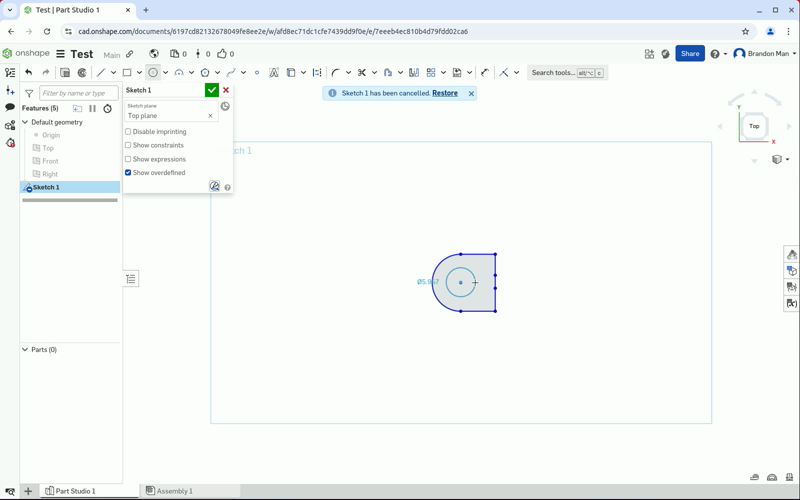
key(esc)
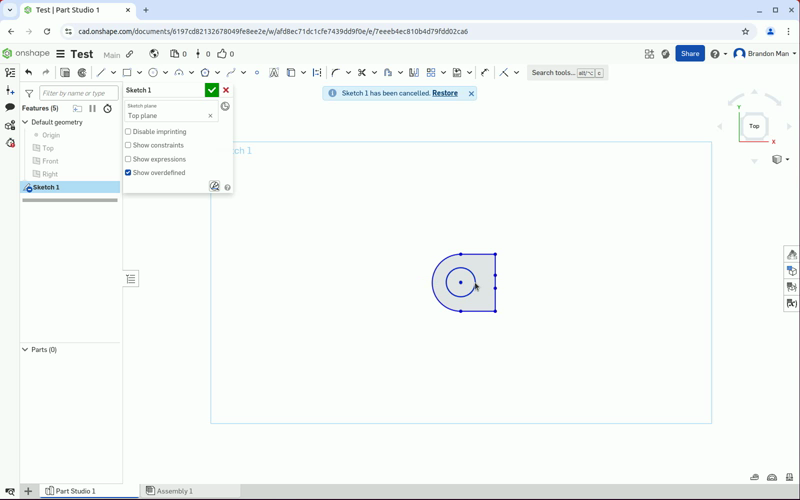
mouse_move(483, 266)
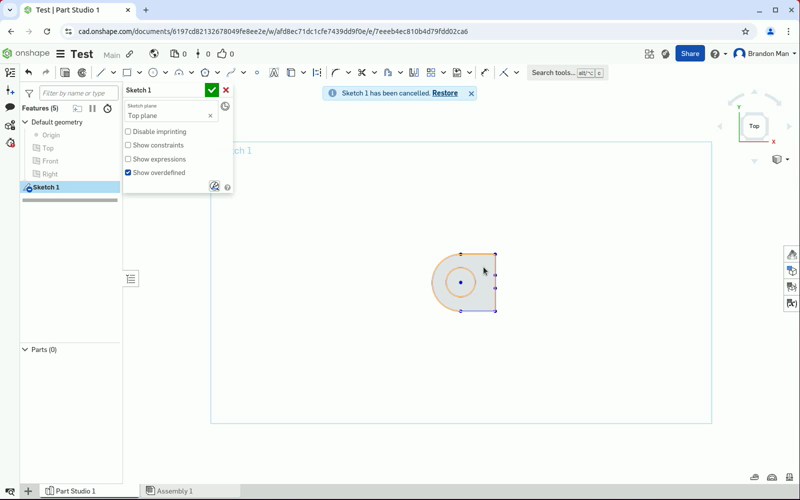
click(483, 266)
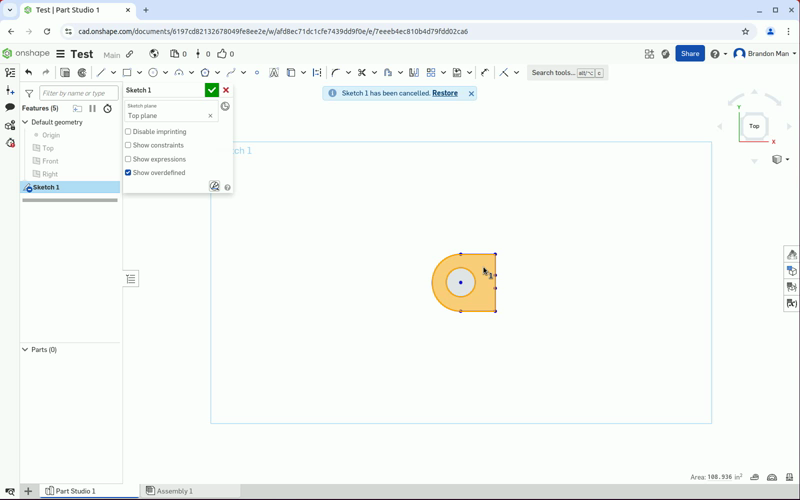
mouse_move(73, 352)
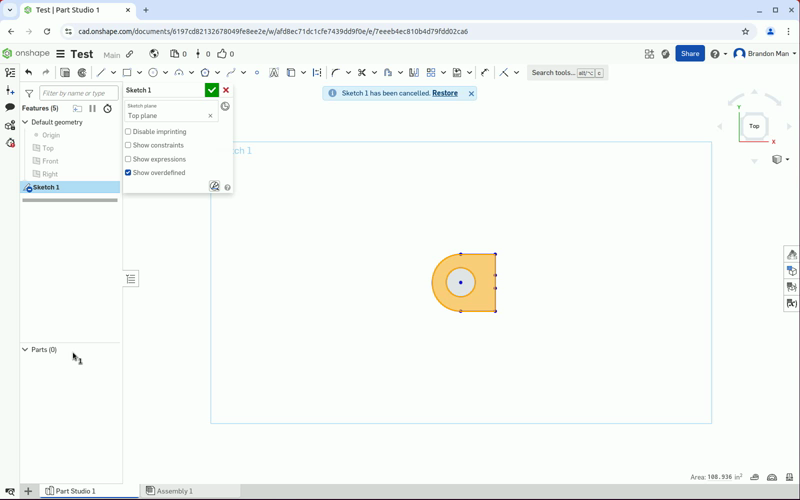
key(shift+y)
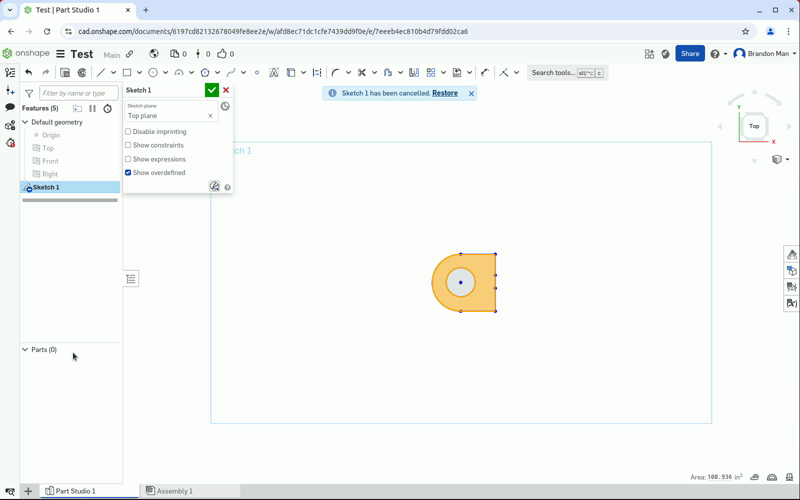
key(shift+e)
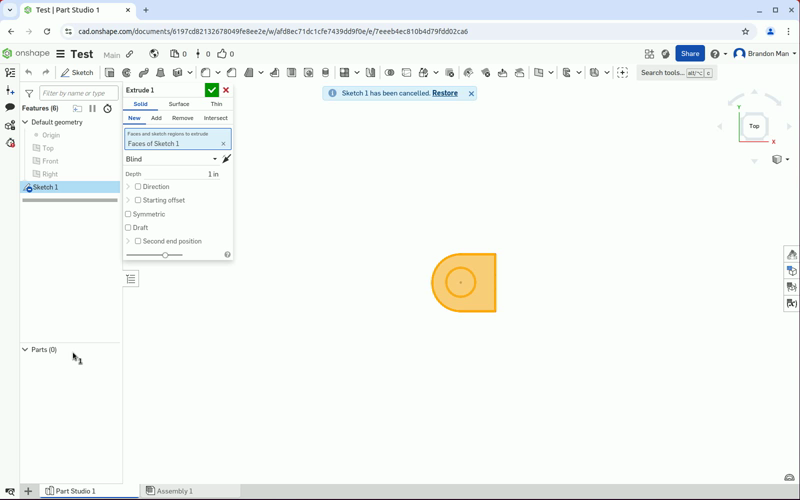
mouse_move(143, 106)
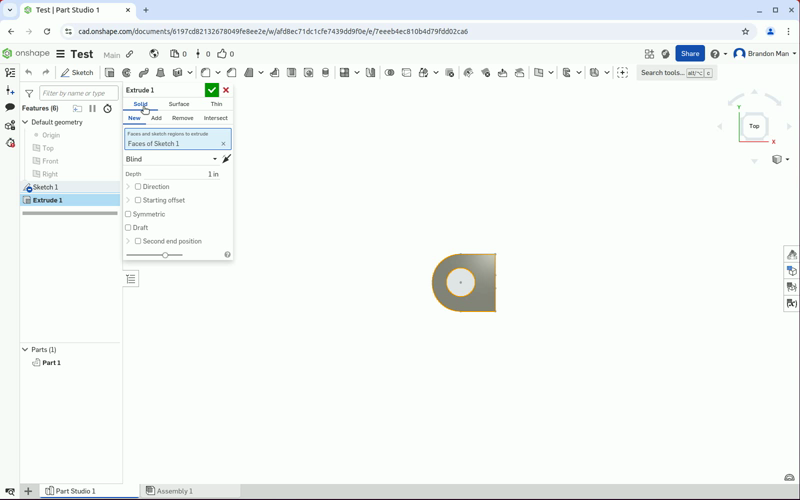
click(143, 106)
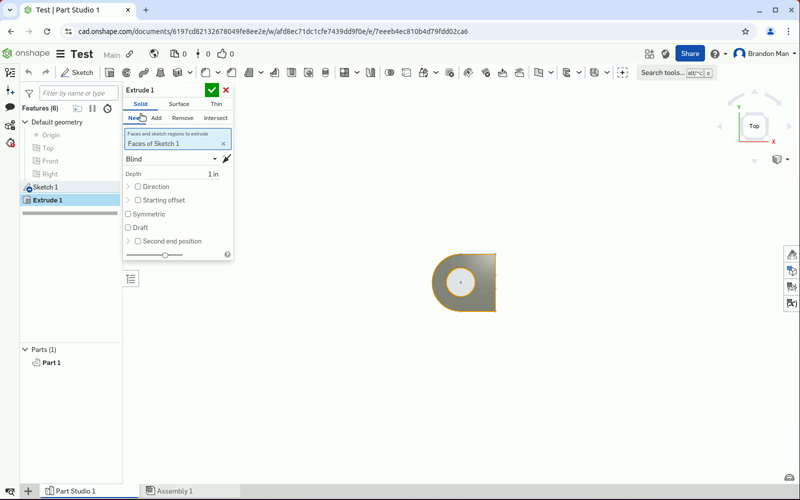
mouse_move(137, 120)
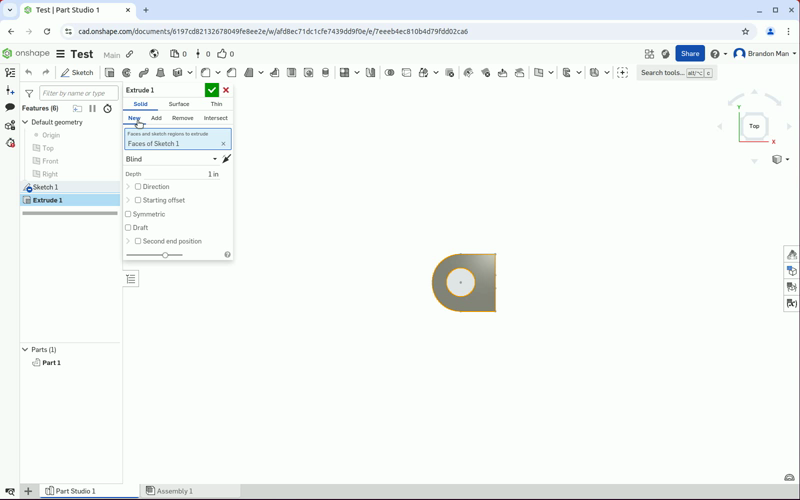
click(137, 120)
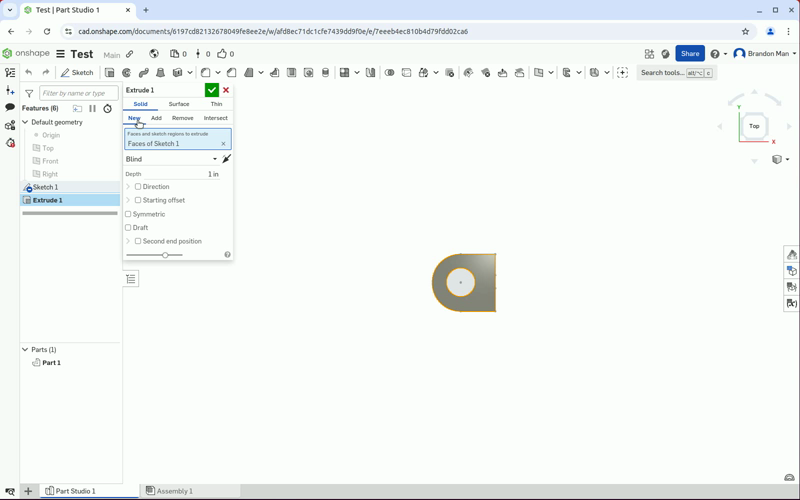
key(tab, 4)
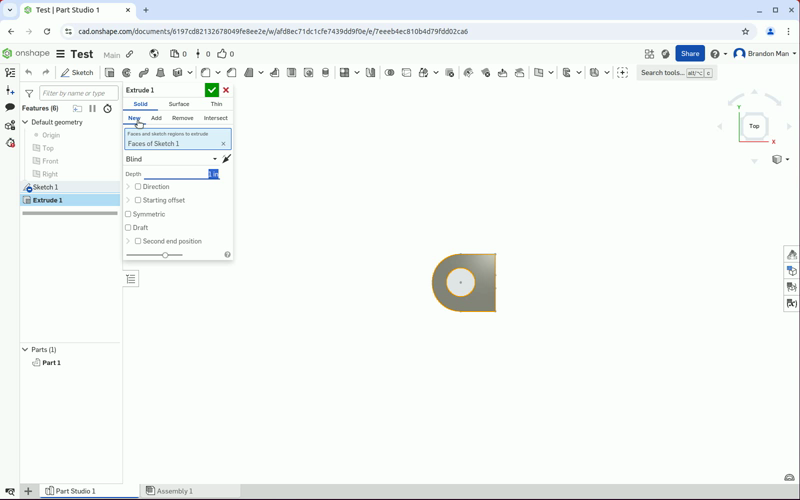
text(11.554)
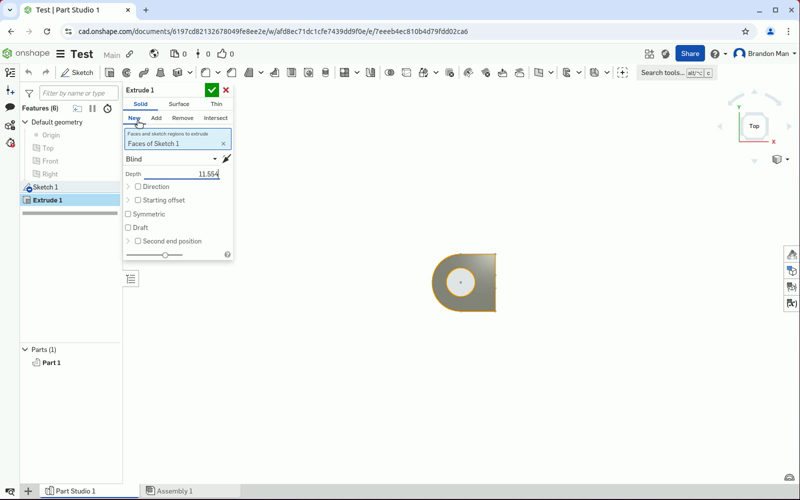
key(enter)
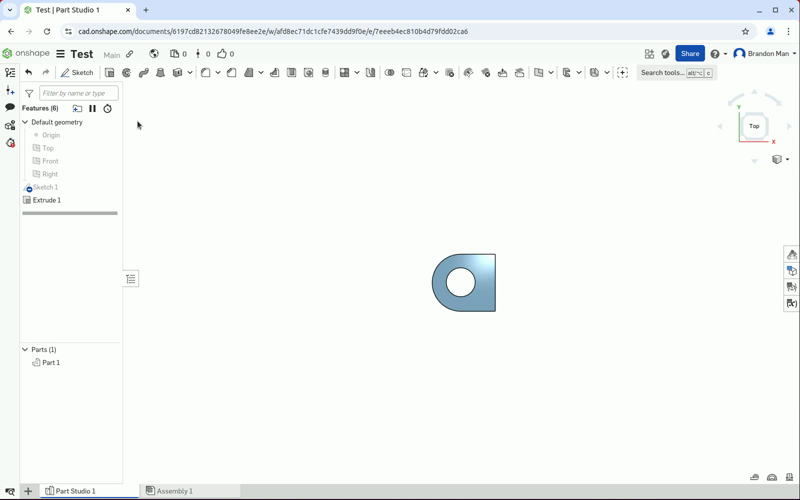
key(shift+h)
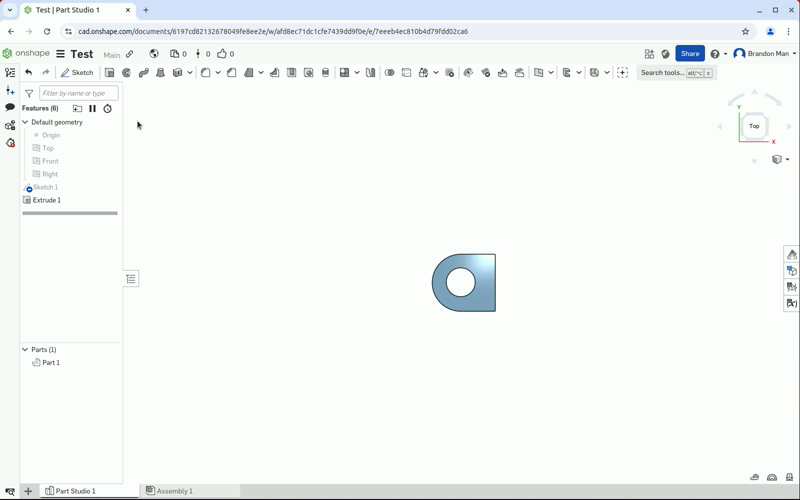
key(shift+h)
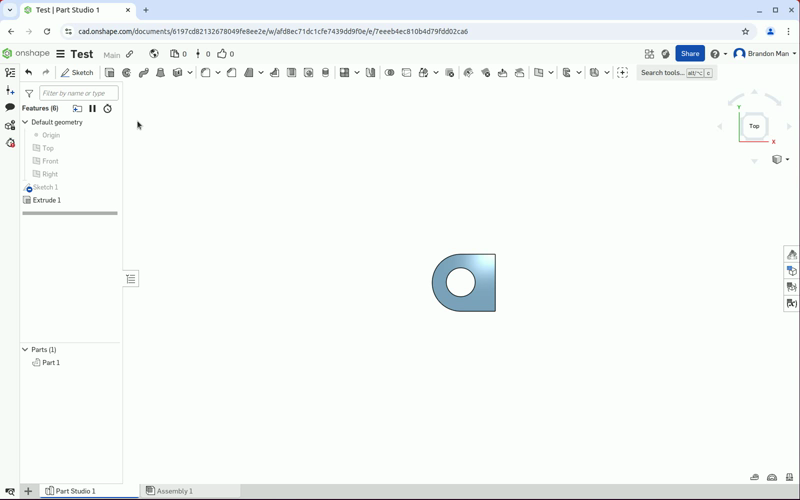
mouse_move(73, 189)
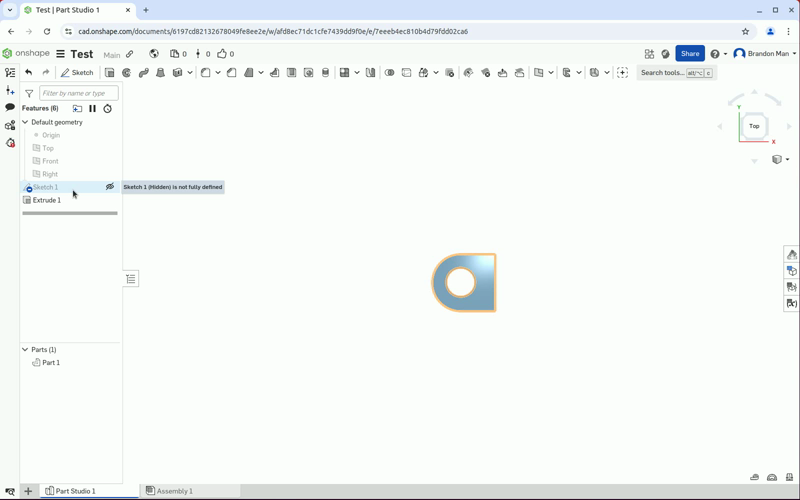
click(73, 189)
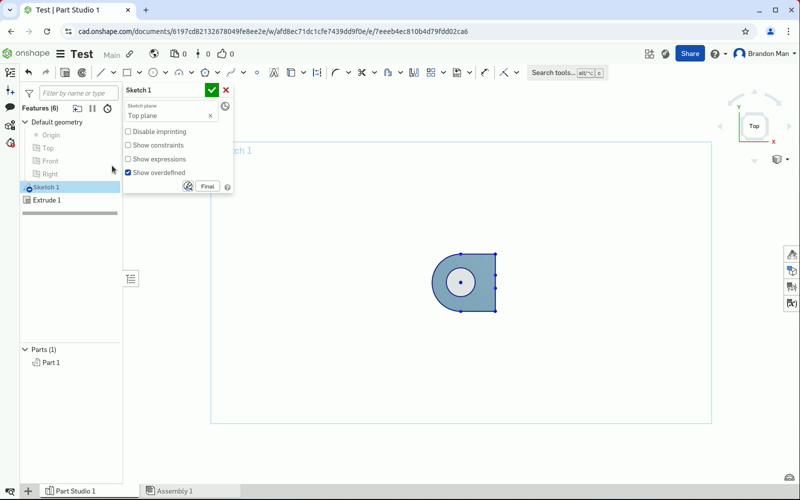
mouse_move(229, 92)
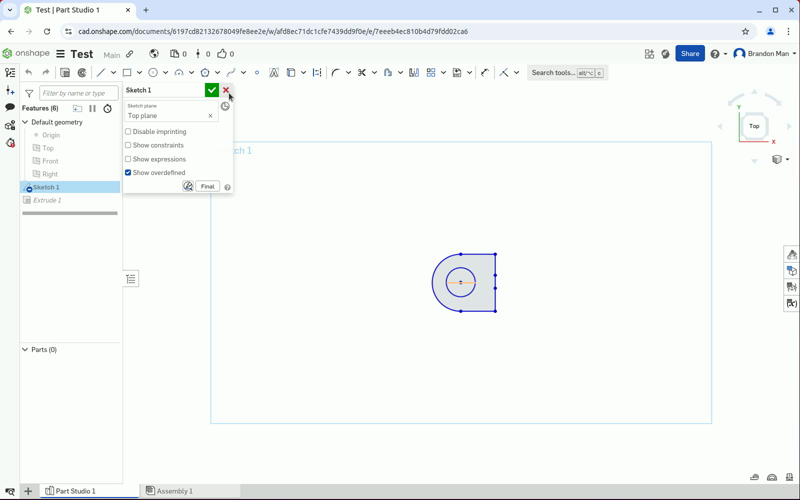
click(229, 92)
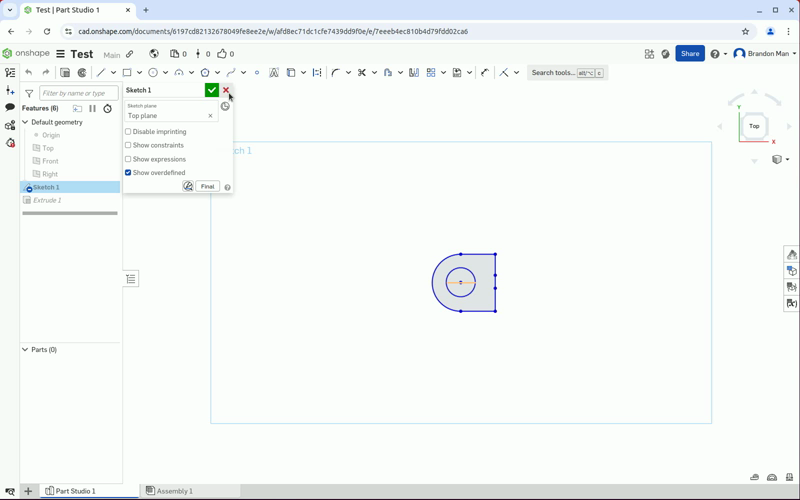
key(shift+s)
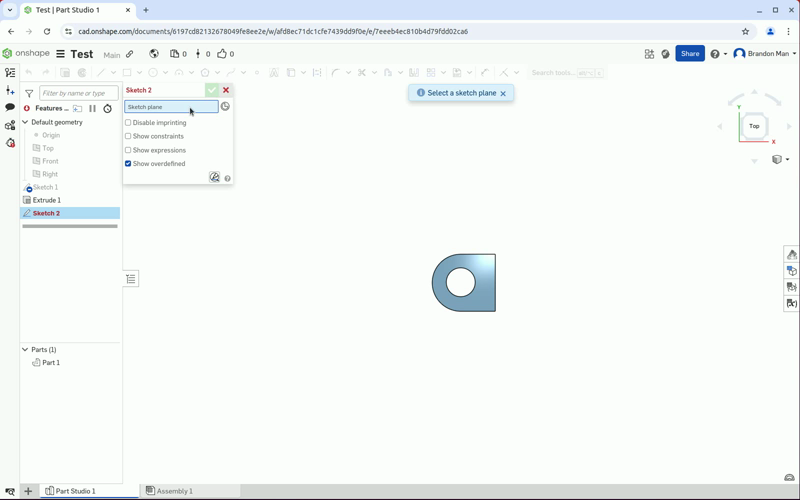
mouse_move(73, 150)
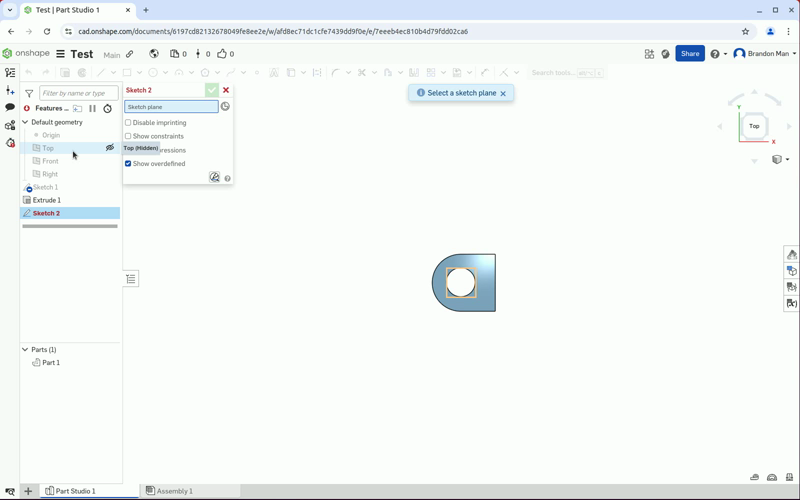
click(73, 150)
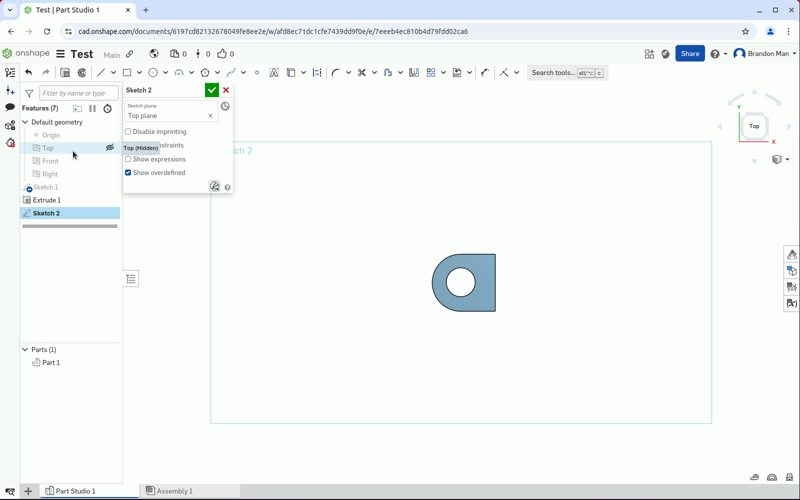
mouse_move(73, 352)
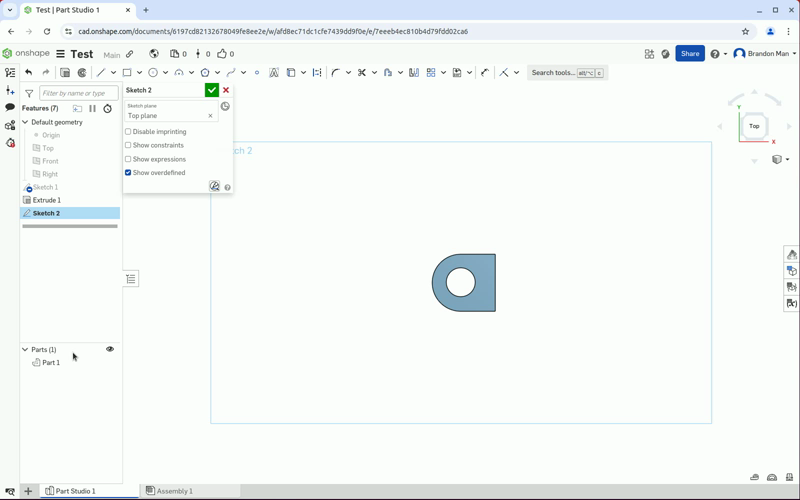
key(y)
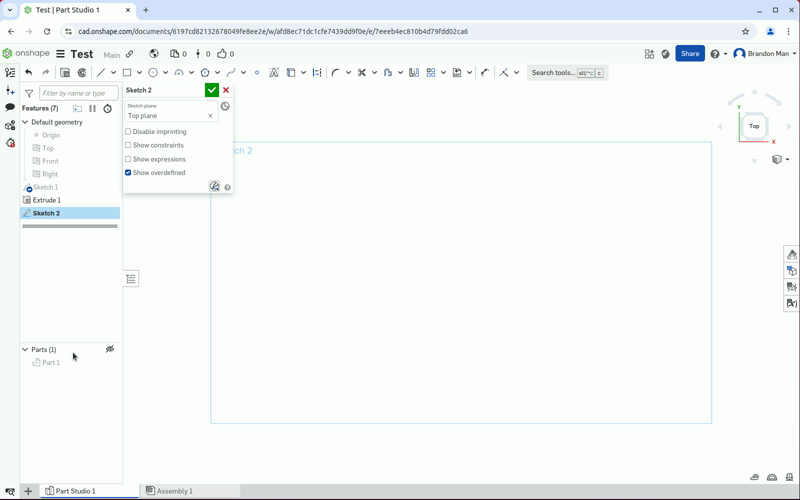
key(l)
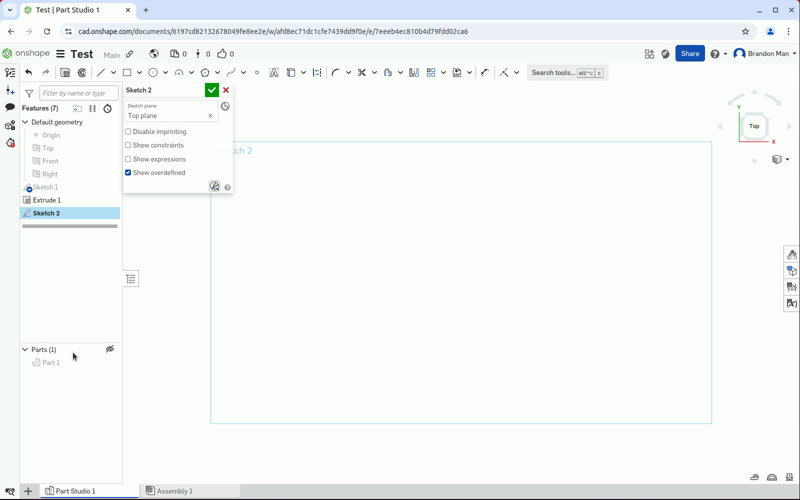
key_down(shift)
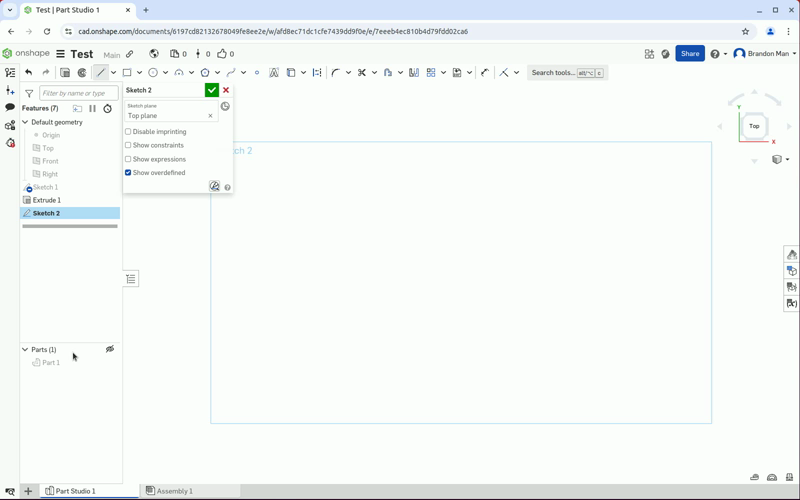
mouse_move(494, 288)
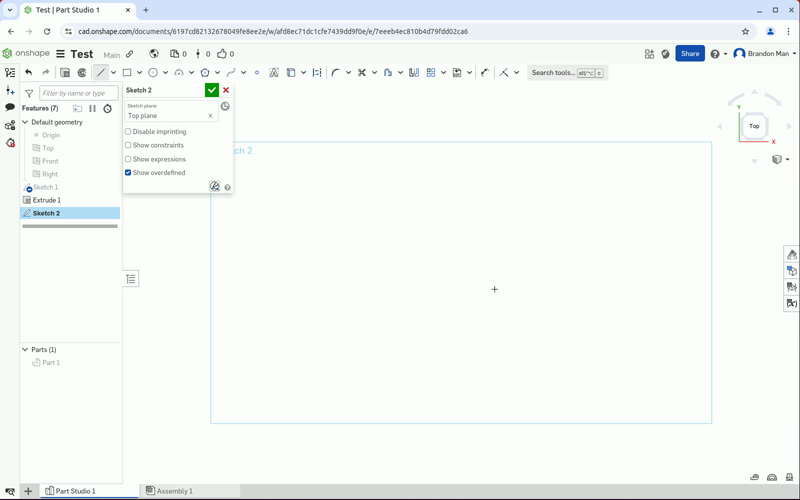
click(494, 288)
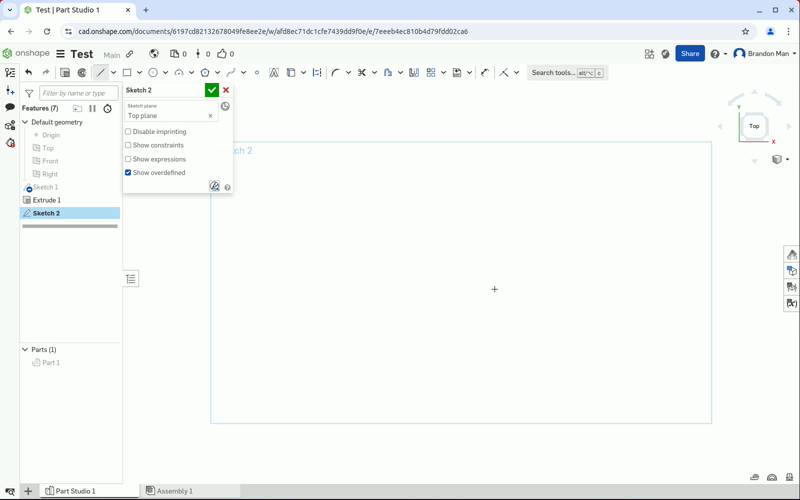
key_up(shift)
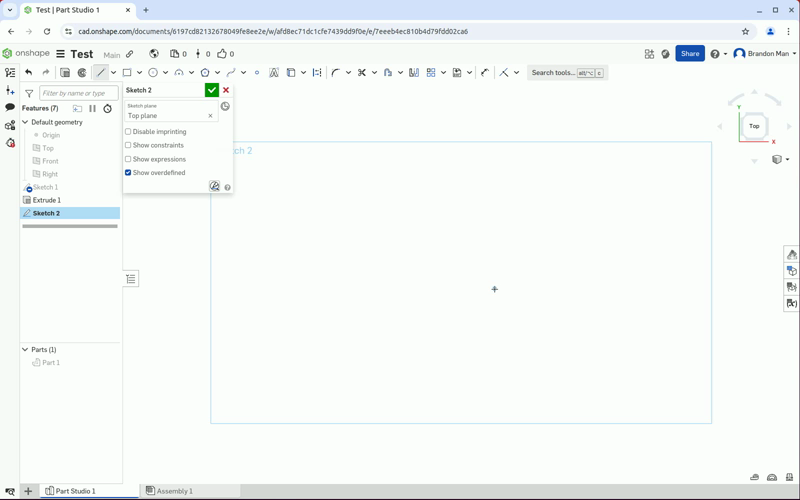
key_down(shift)
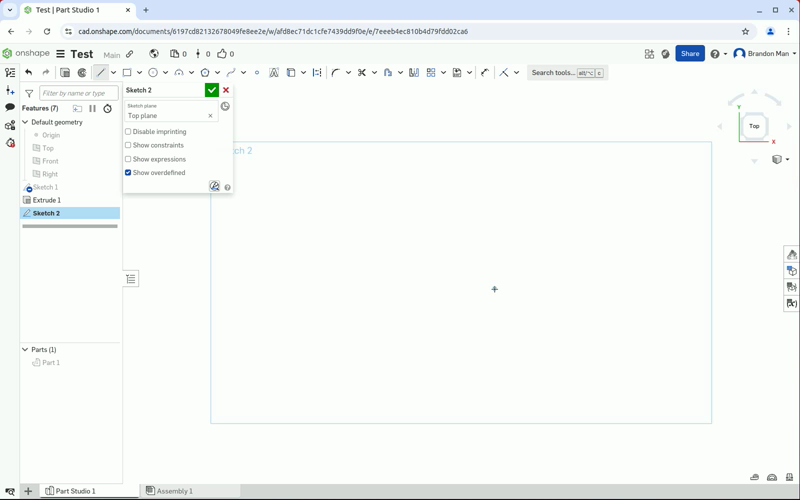
mouse_move(573, 288)
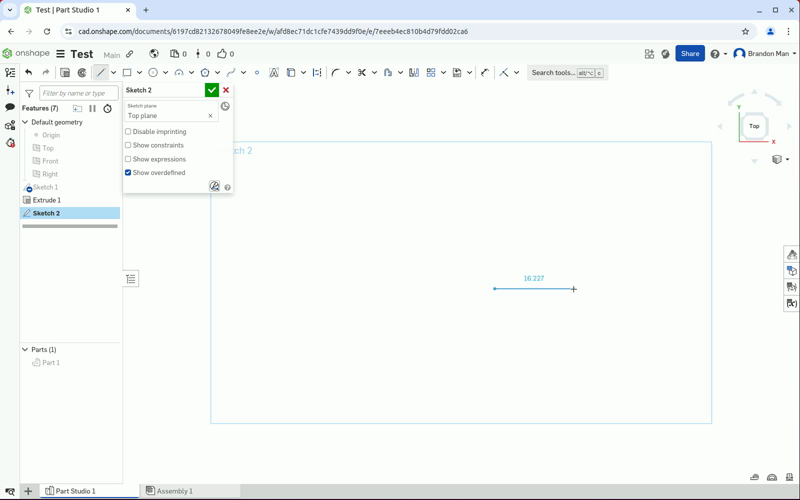
click(573, 288)
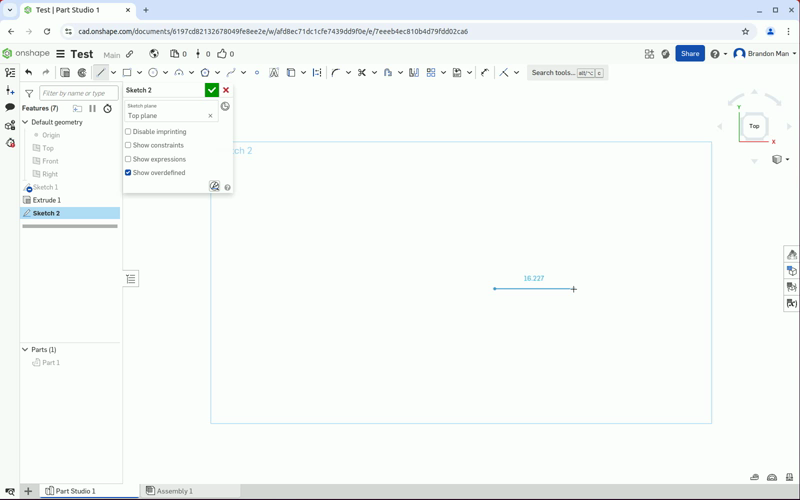
key_up(shift)
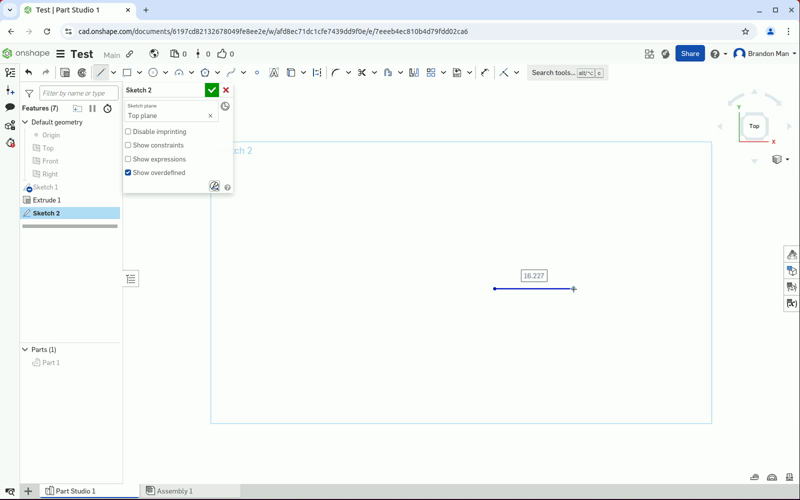
key_down(shift)
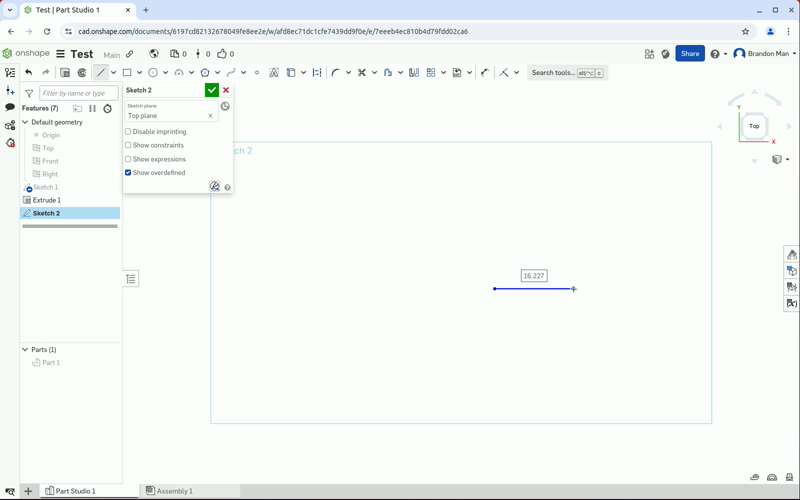
mouse_move(589, 288)
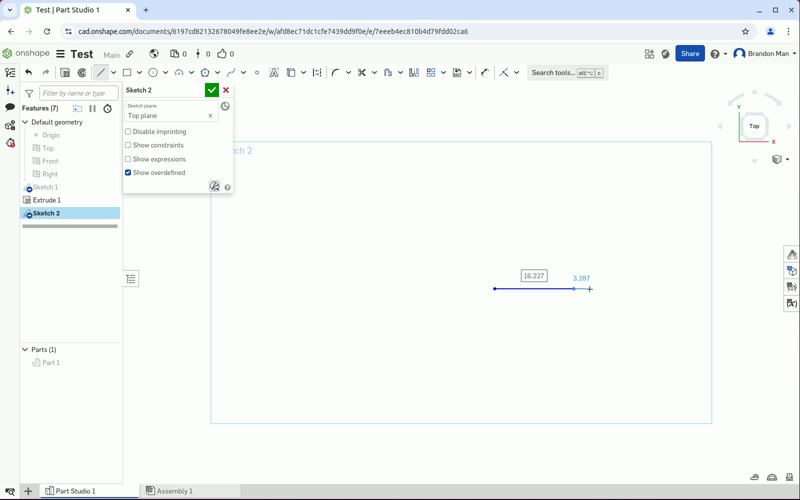
mouse_move(573, 275)
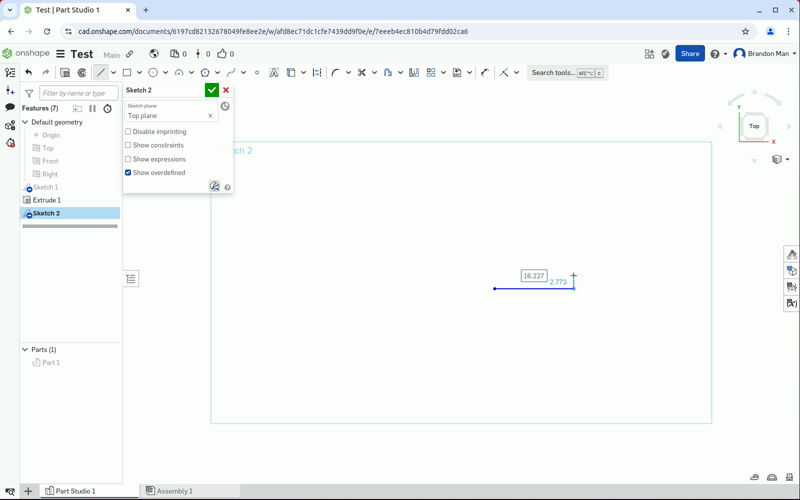
click(573, 275)
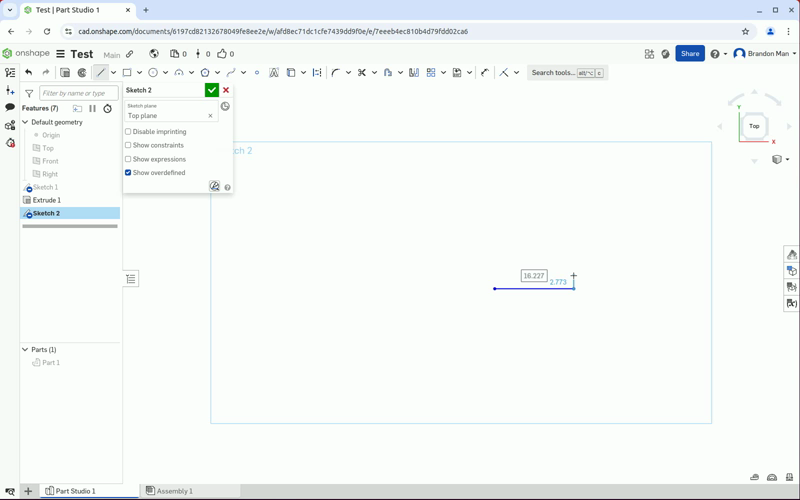
key_up(shift)
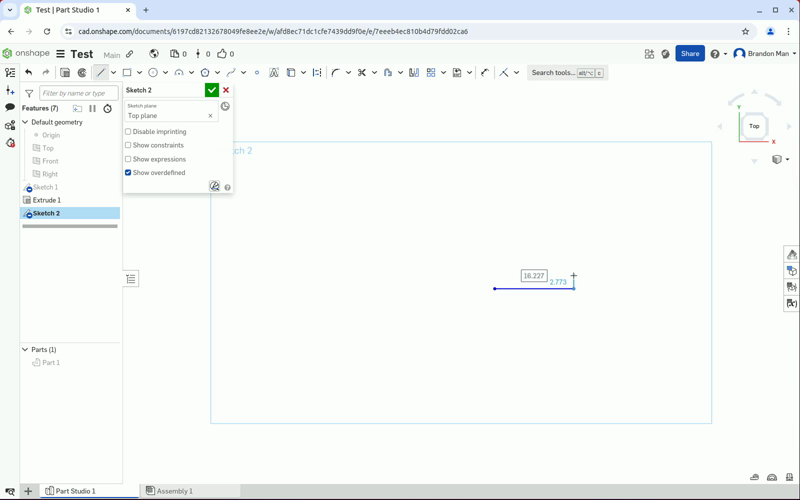
key_down(shift)
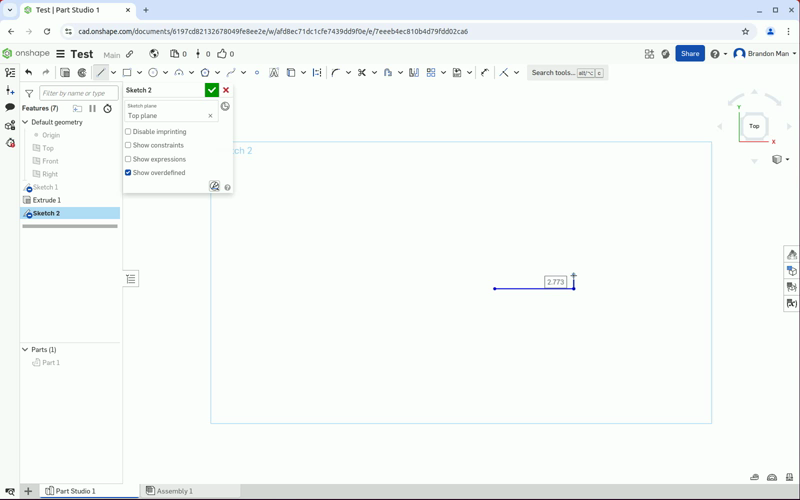
mouse_move(494, 275)
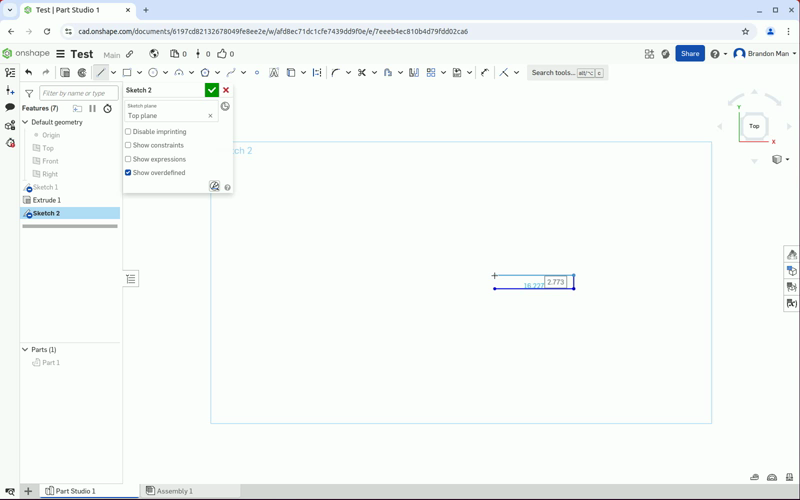
click(494, 275)
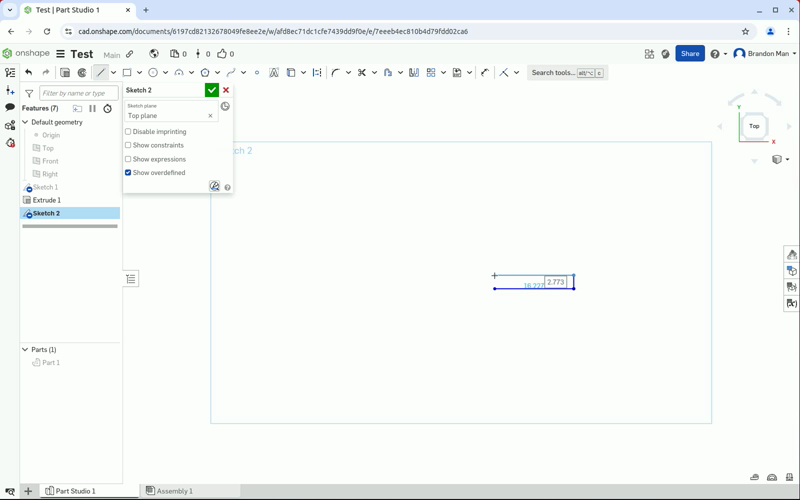
key_up(shift)
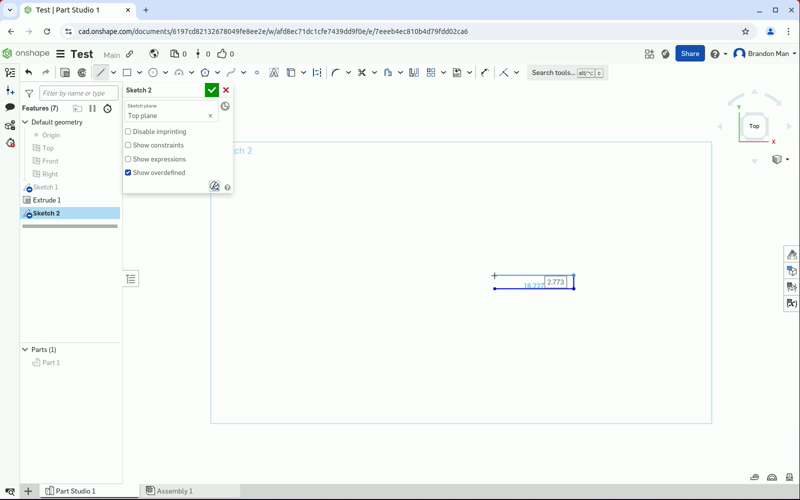
mouse_move(524, 275)
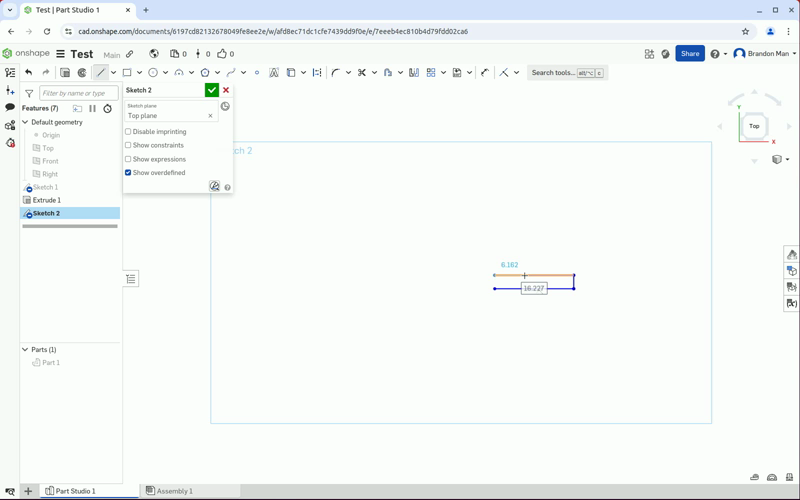
key_down(shift)
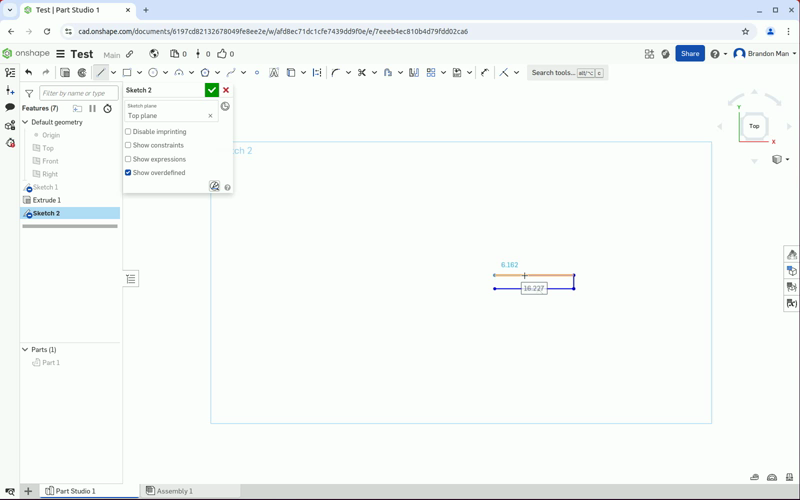
mouse_move(494, 288)
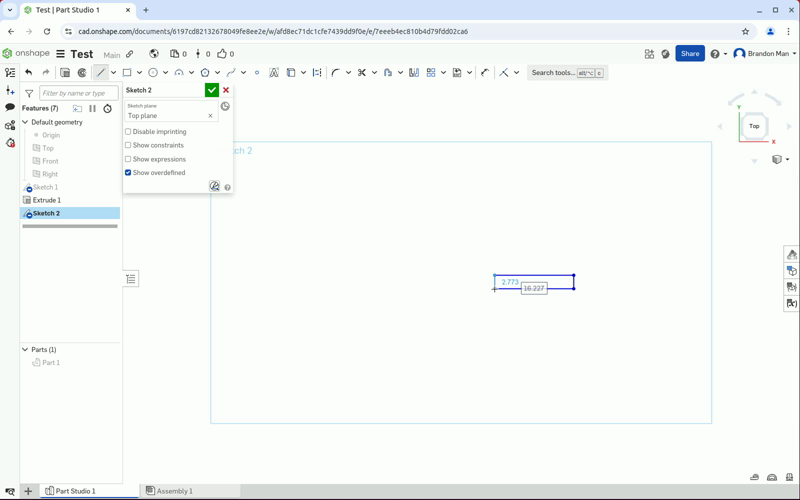
key_up(shift)
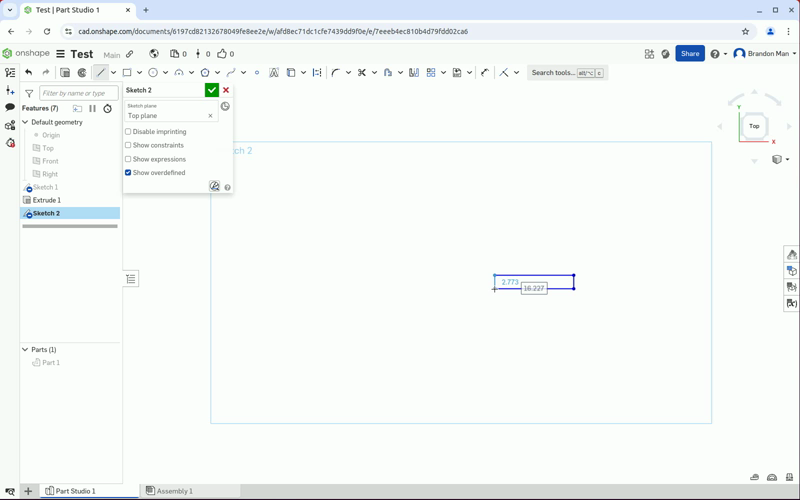
click(494, 288)
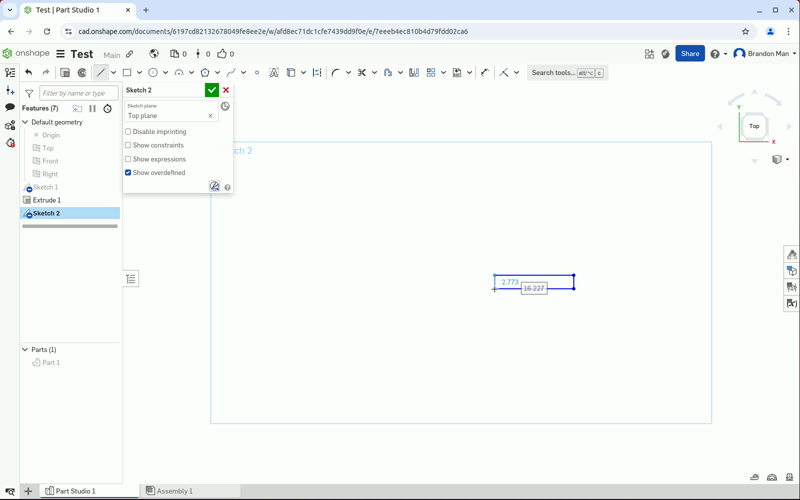
key(esc)
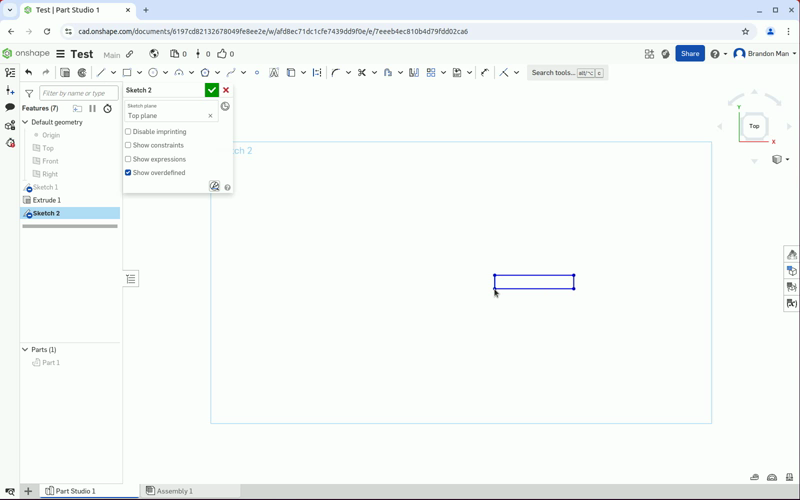
mouse_move(556, 280)
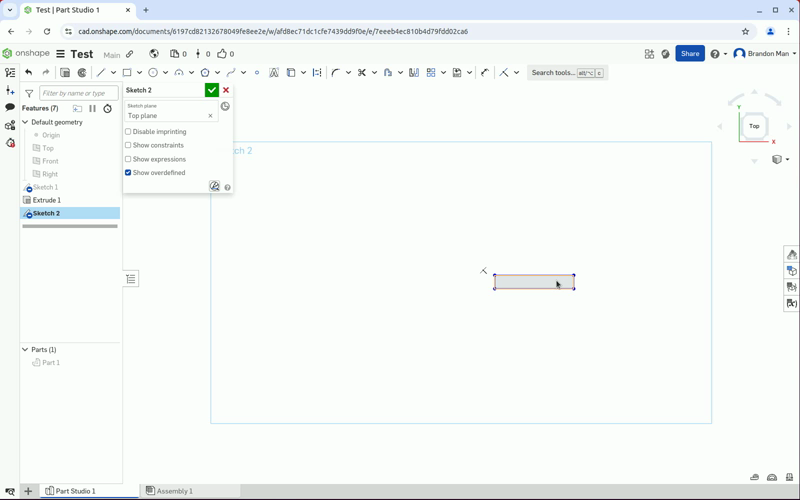
scroll(6)
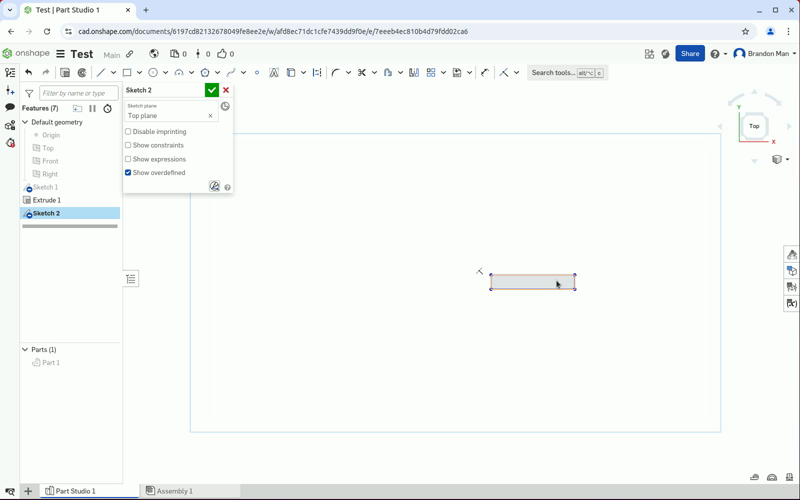
scroll(6)
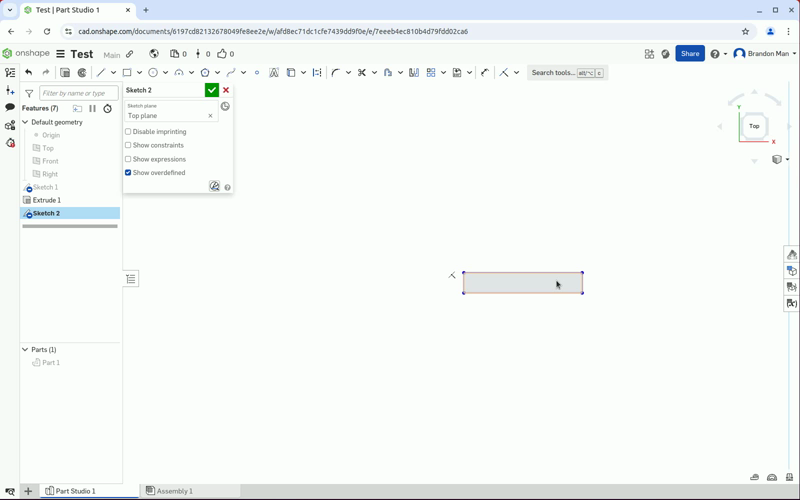
scroll(6)
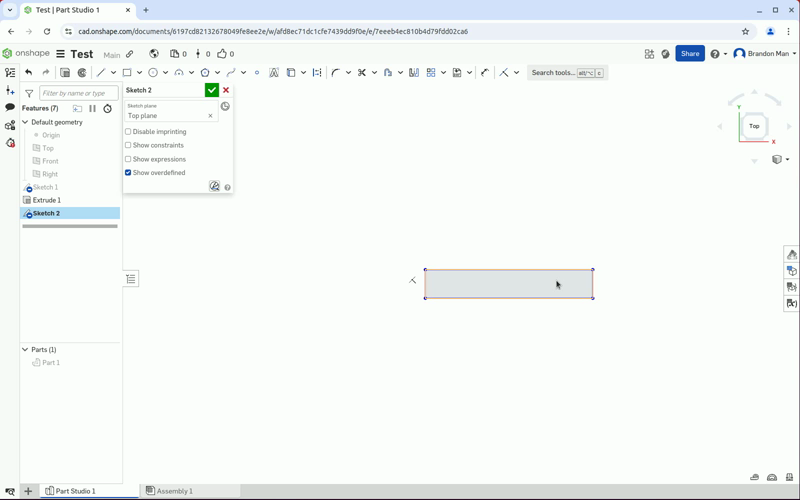
scroll(6)
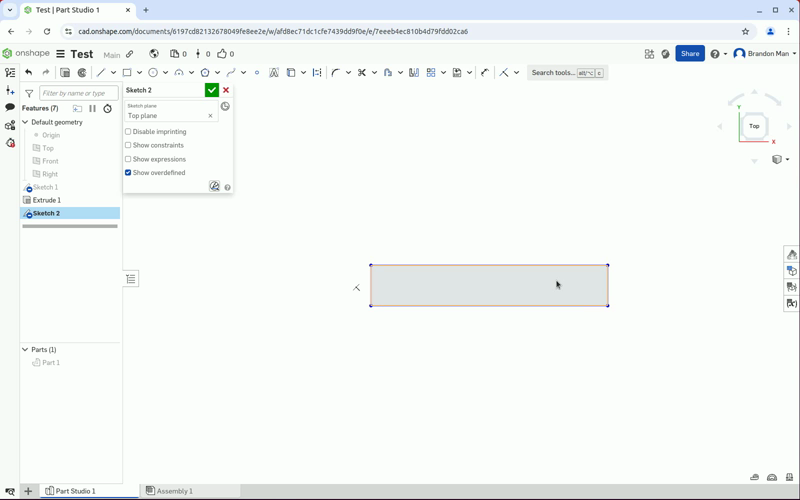
scroll(6)
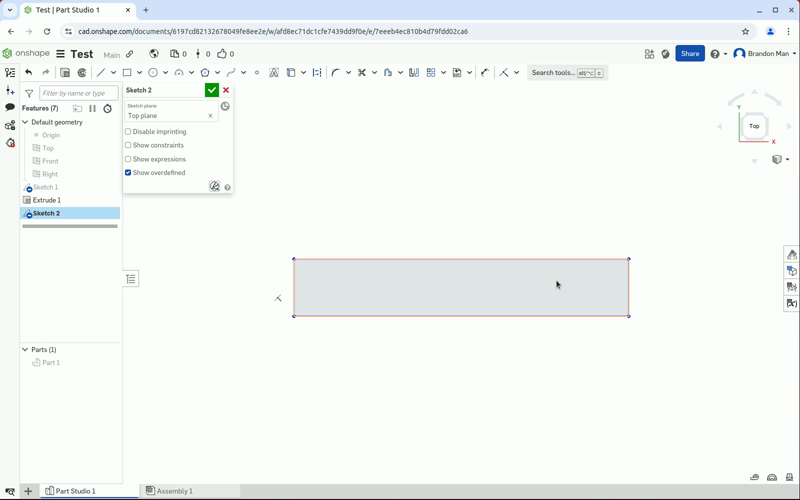
scroll(6)
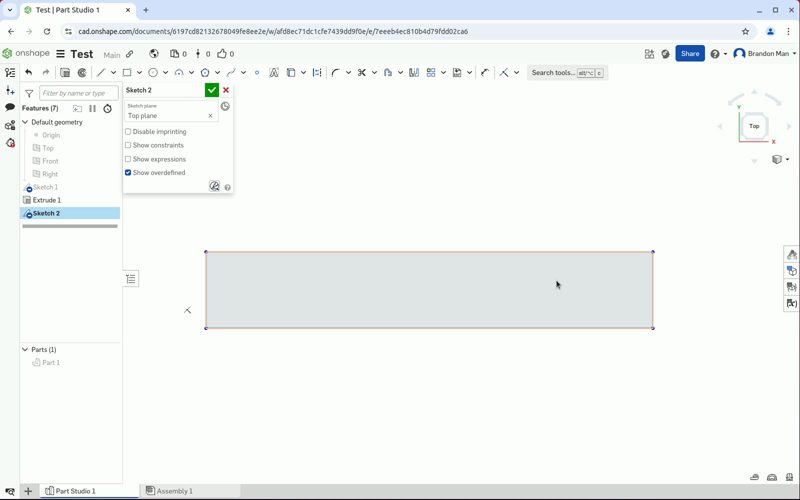
scroll(6)
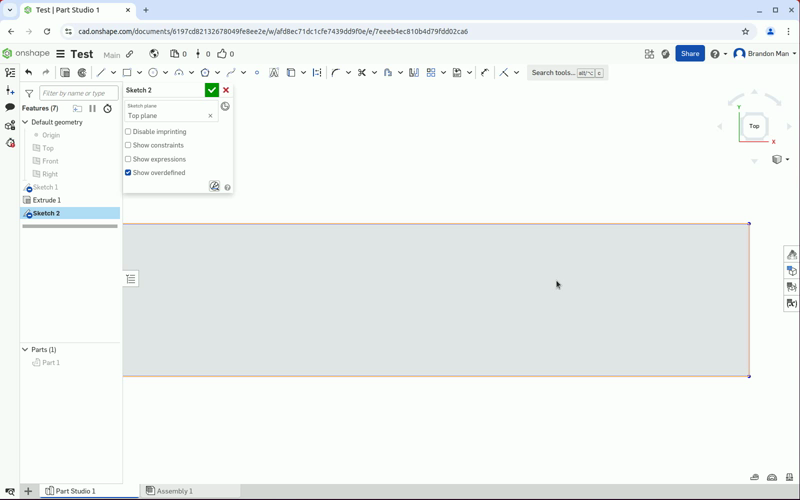
click(556, 280)
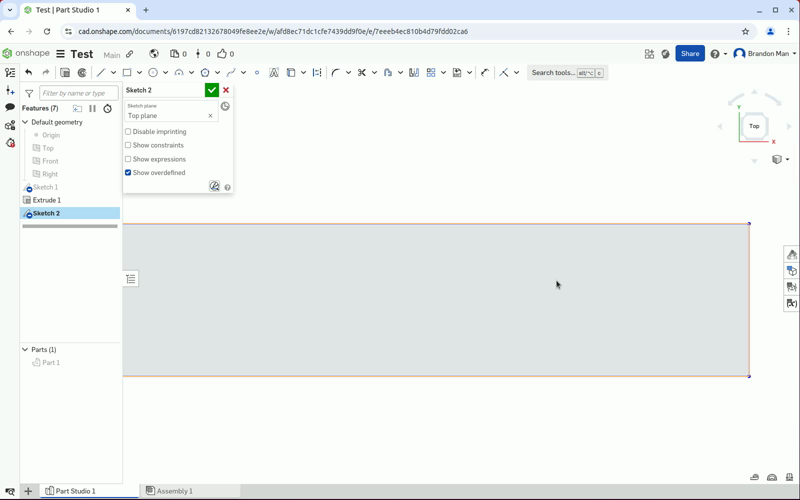
scroll(-6)
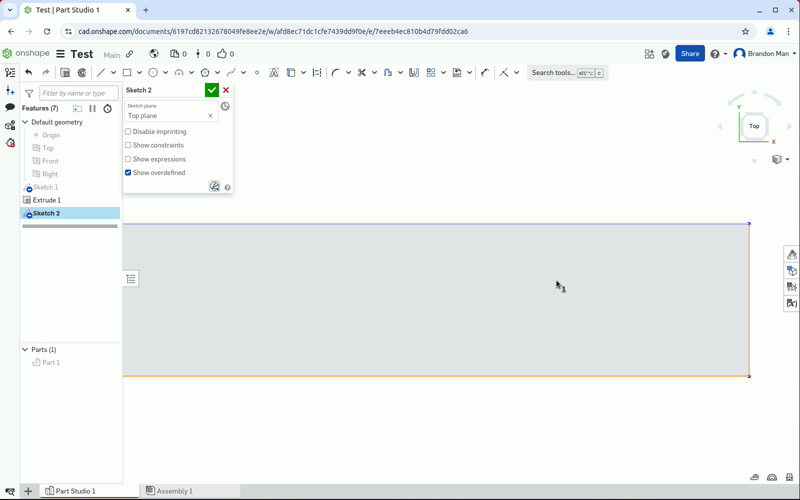
scroll(-6)
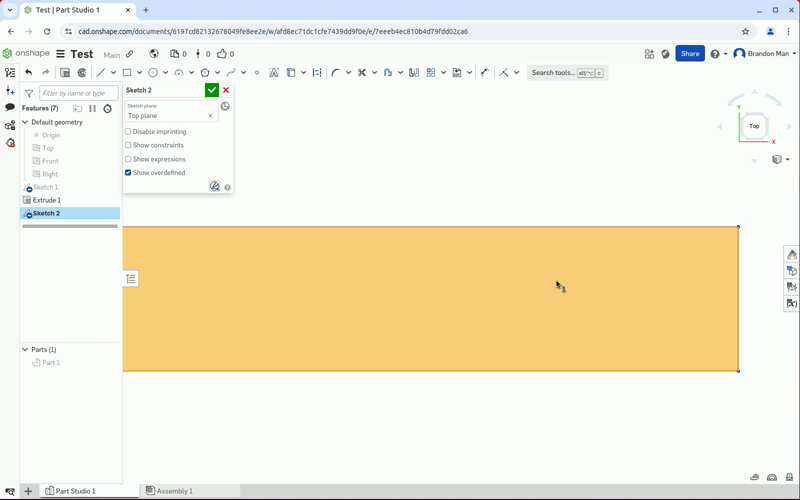
scroll(-6)
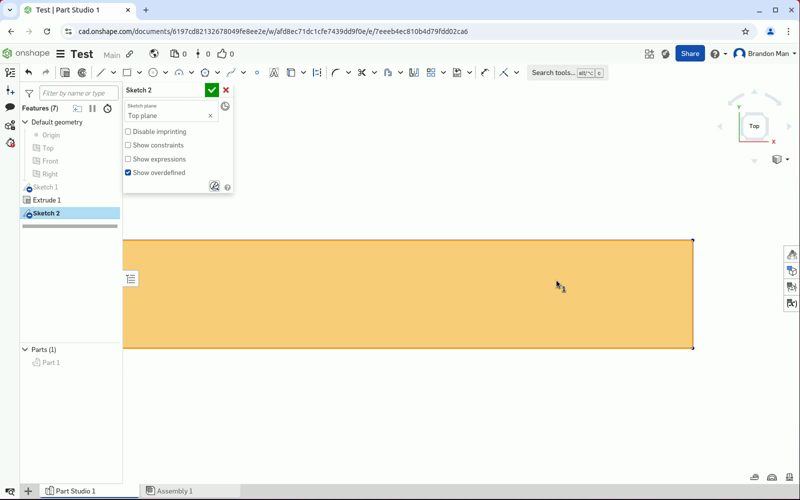
scroll(-6)
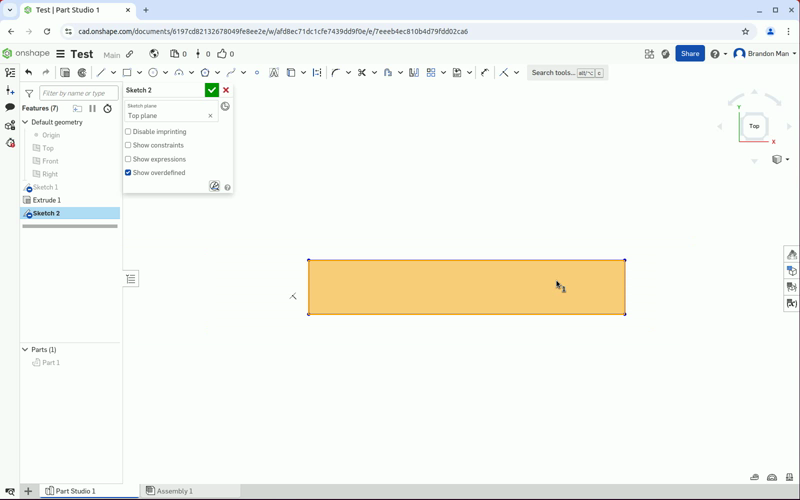
scroll(-6)
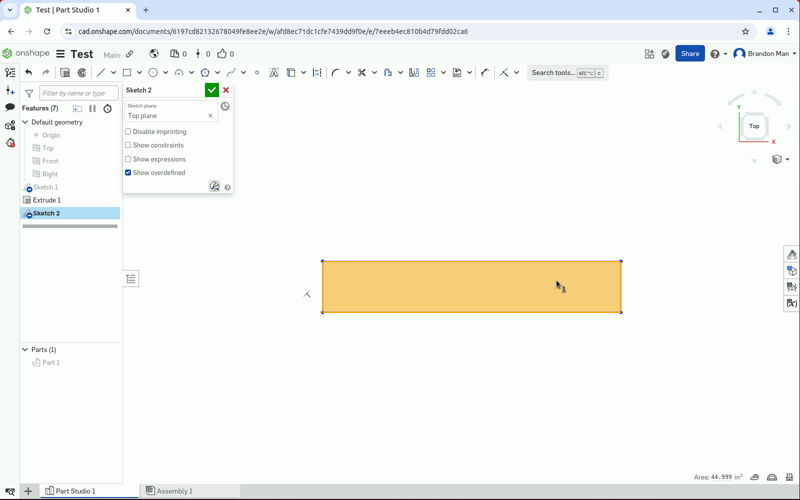
scroll(-6)
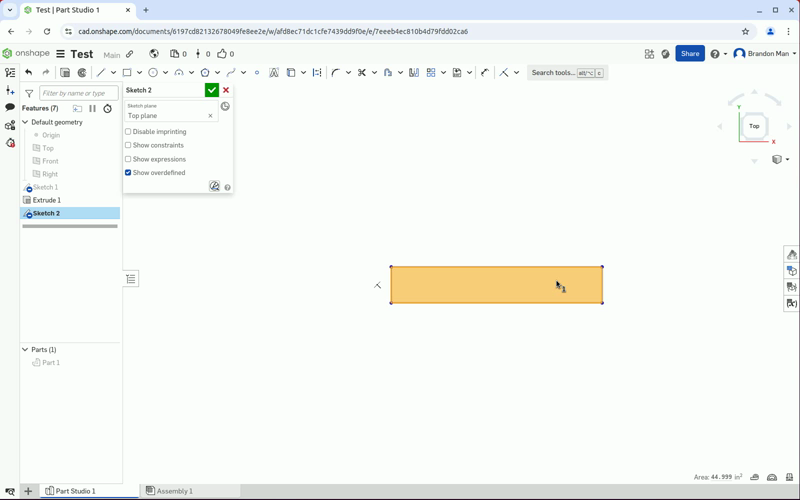
scroll(-6)
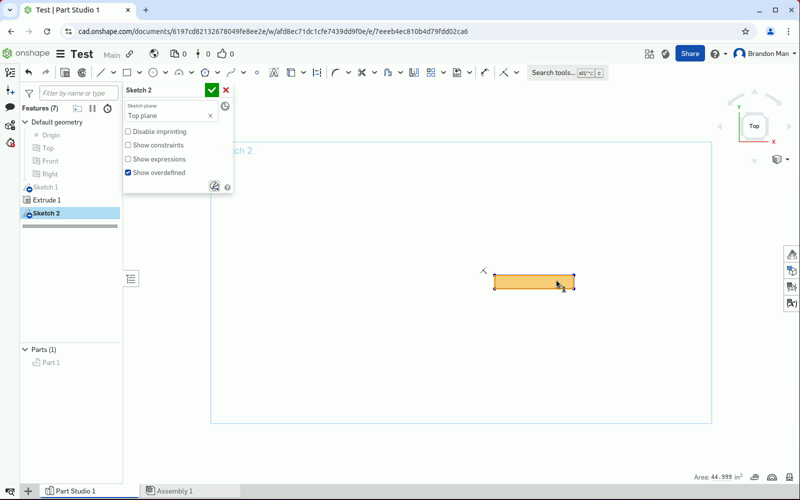
mouse_move(73, 352)
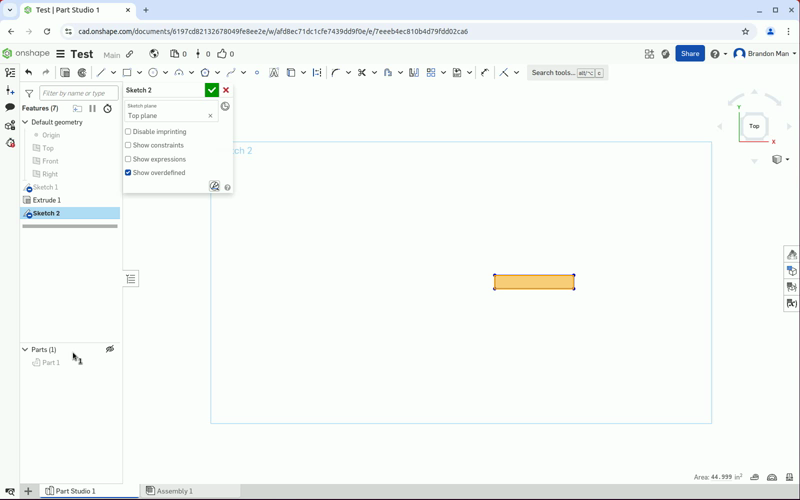
key(shift+y)
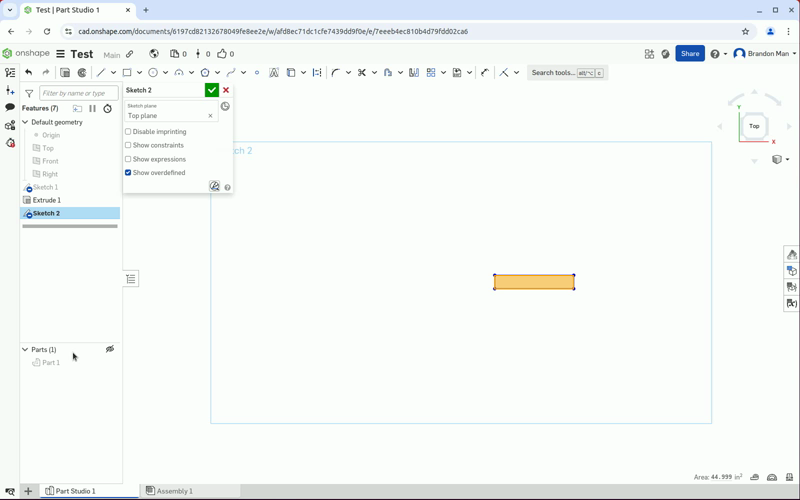
key(shift+e)
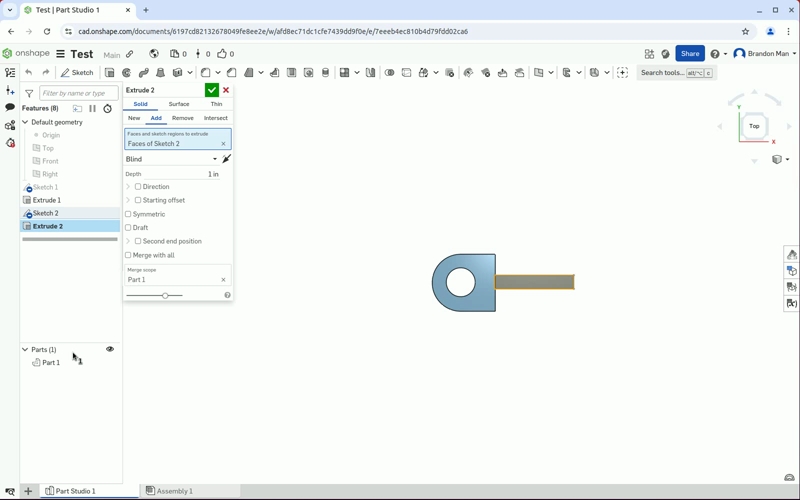
mouse_move(143, 106)
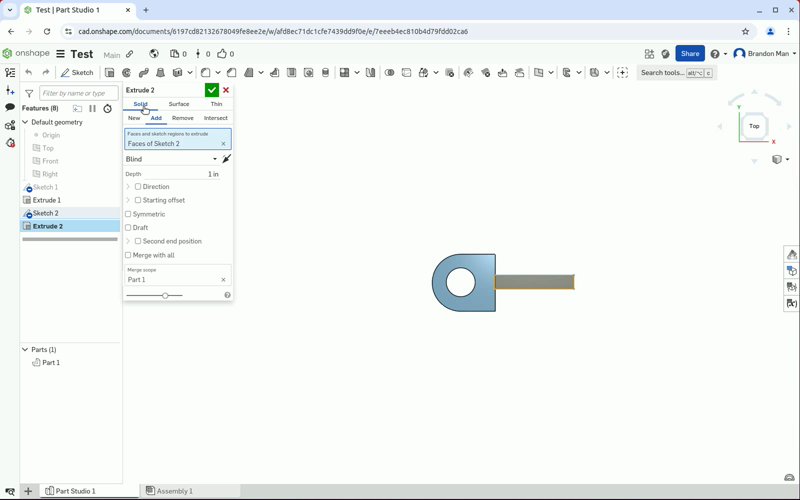
click(143, 106)
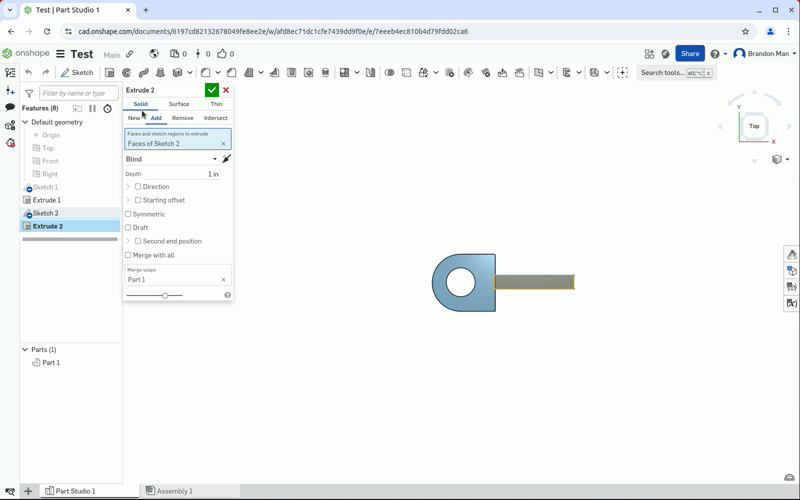
mouse_move(137, 120)
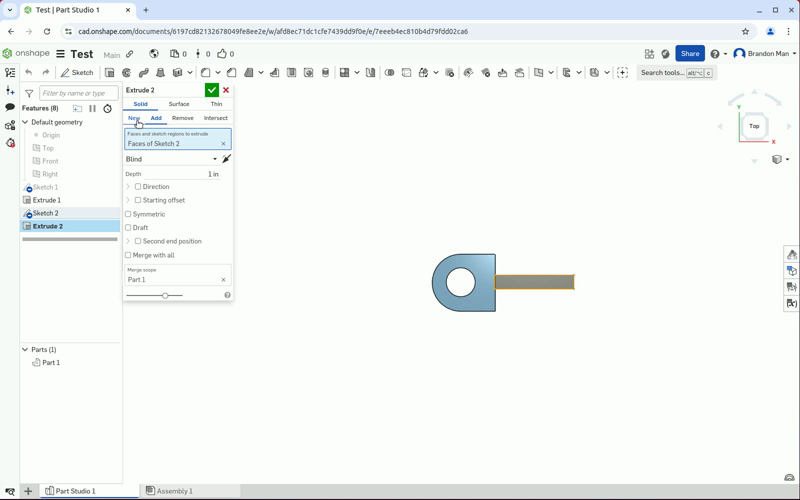
click(137, 120)
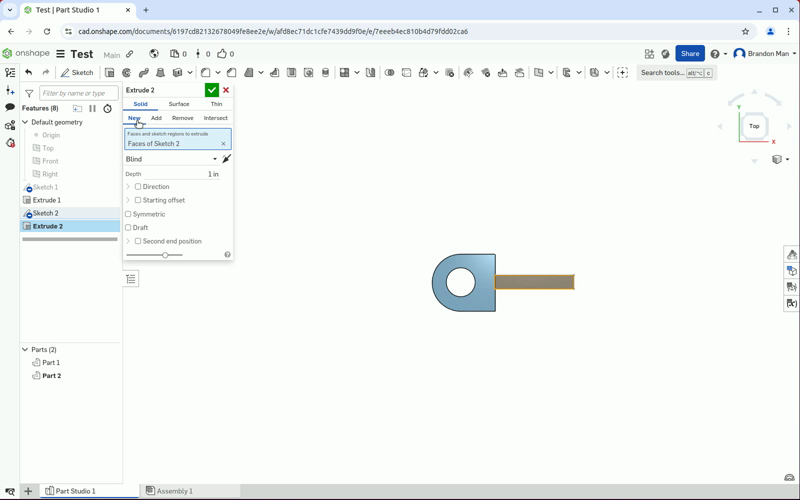
key(tab, 4)
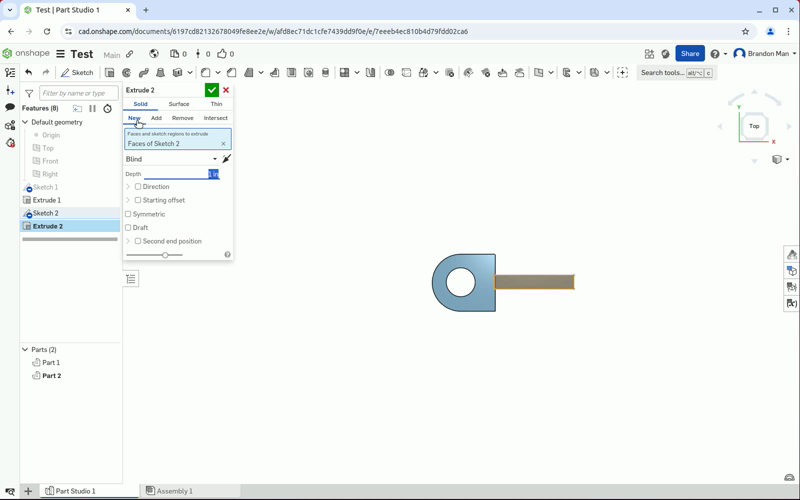
text(11.554)
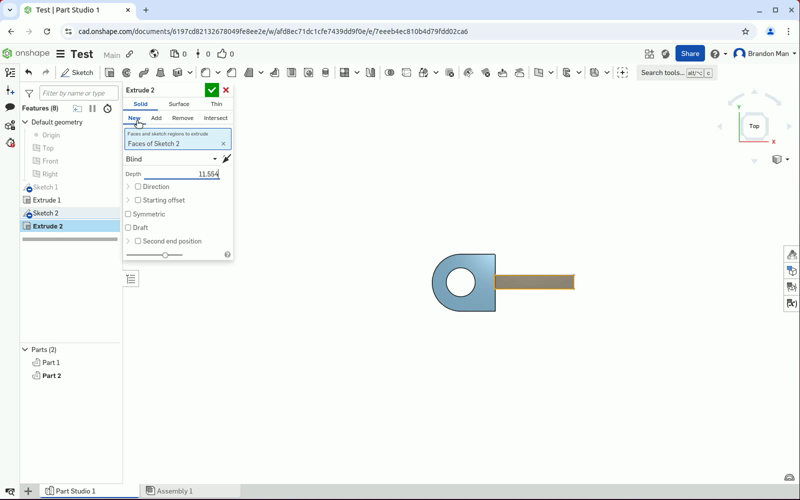
key(enter)
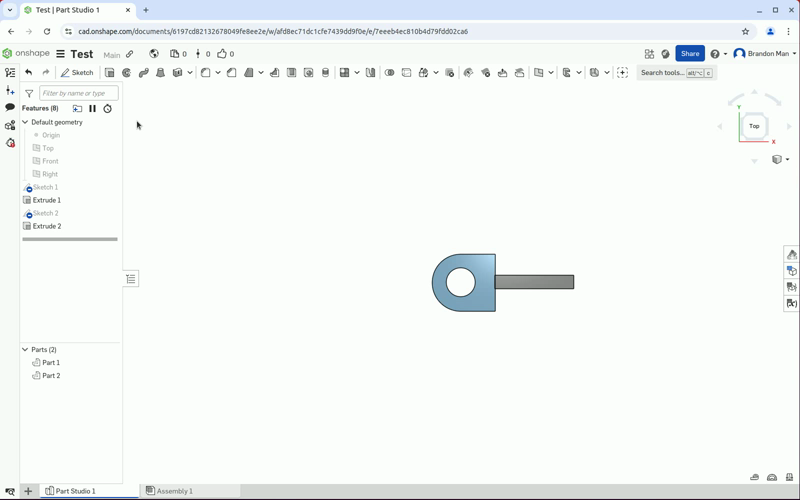
key(shift+h)
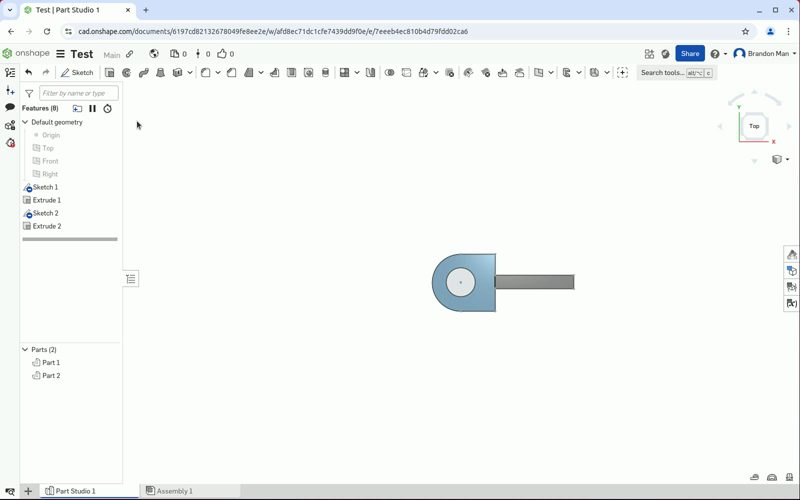
key(shift+h)
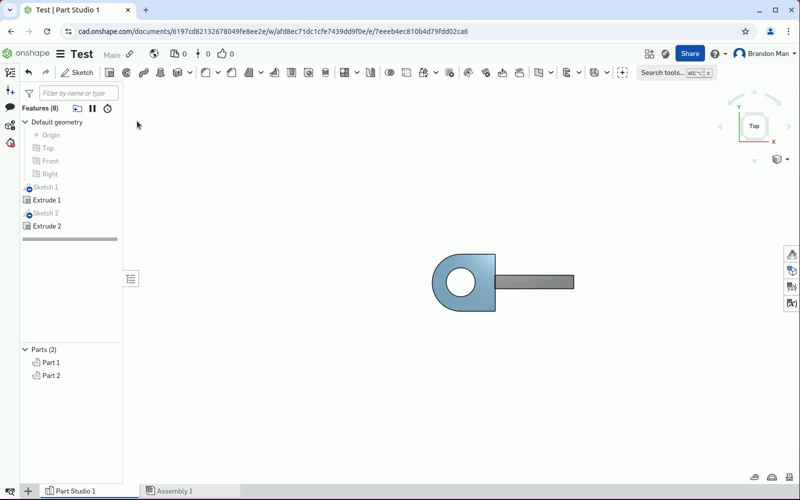
mouse_move(73, 189)
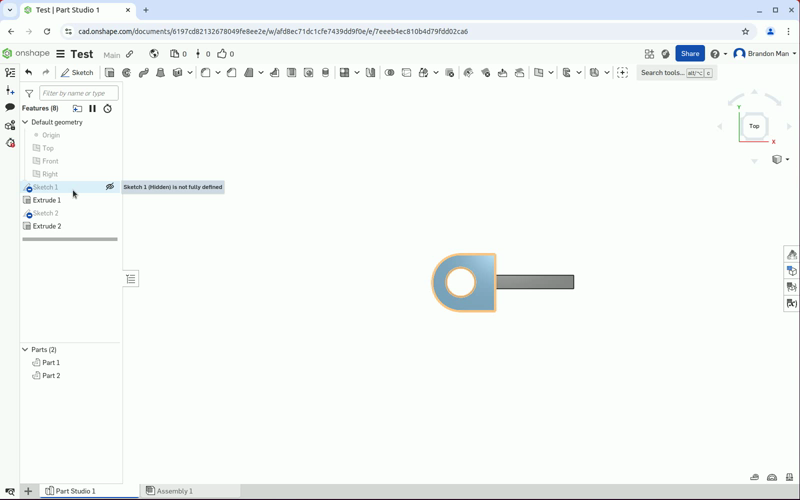
click(73, 189)
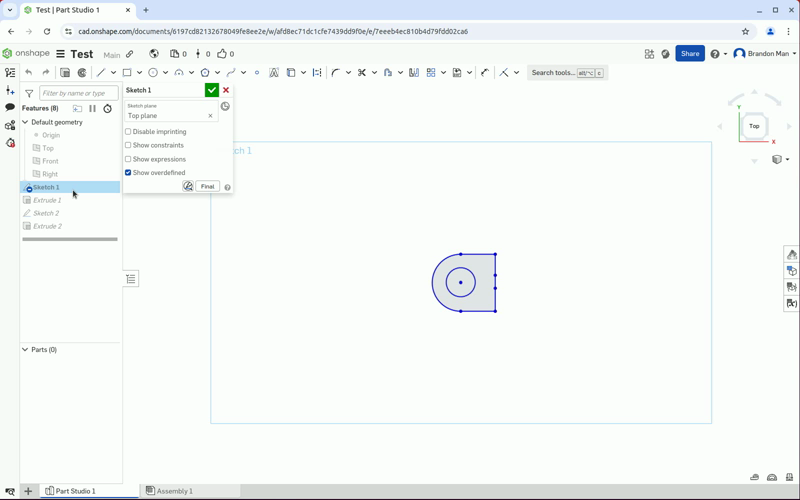
mouse_move(229, 92)
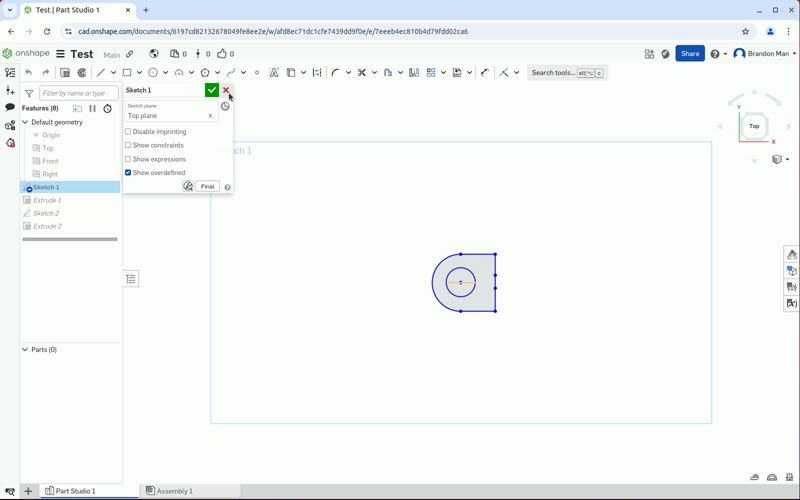
click(229, 92)
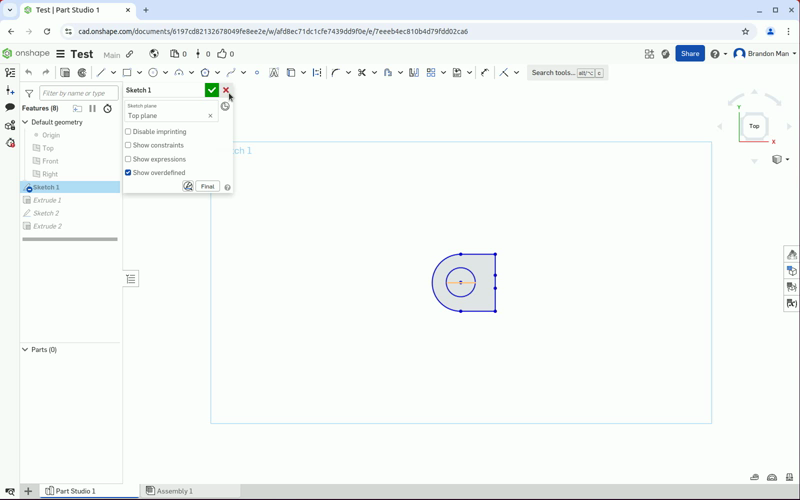
key(shift+s)
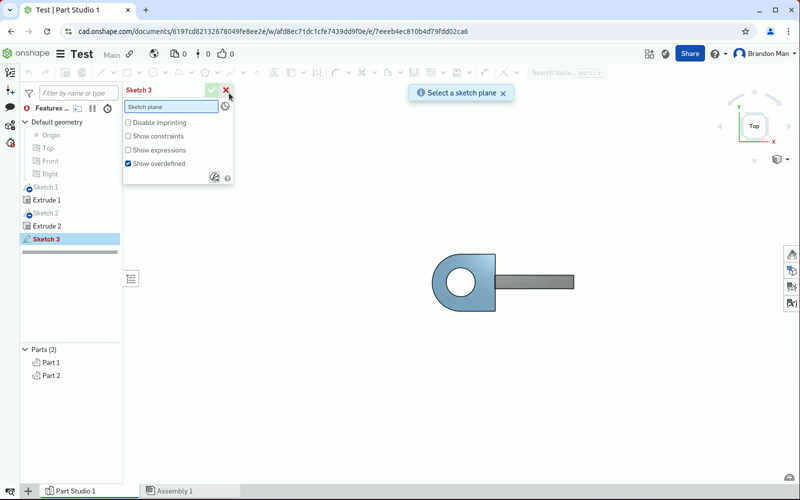
mouse_move(73, 150)
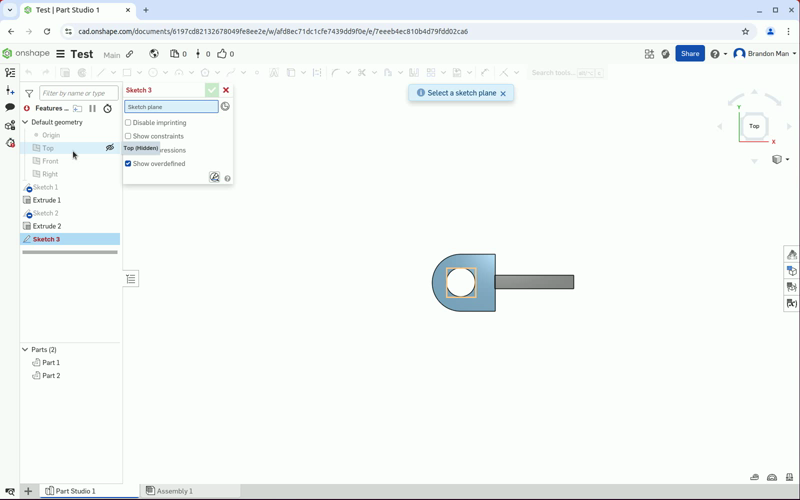
click(73, 150)
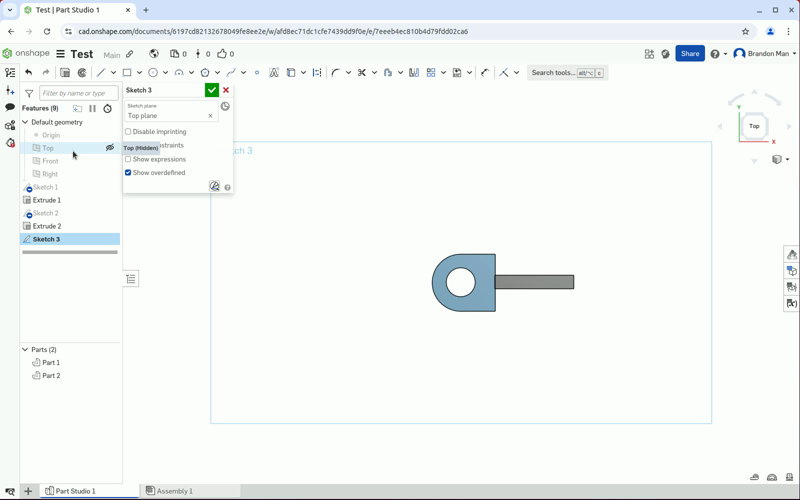
mouse_move(73, 352)
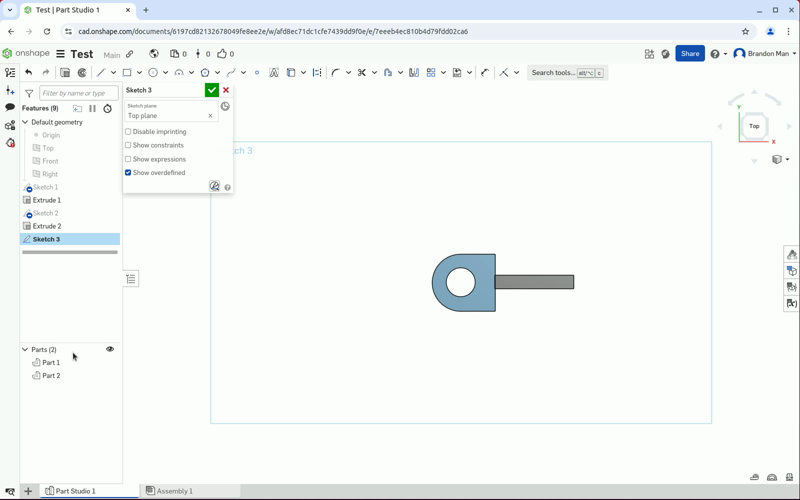
key(y)
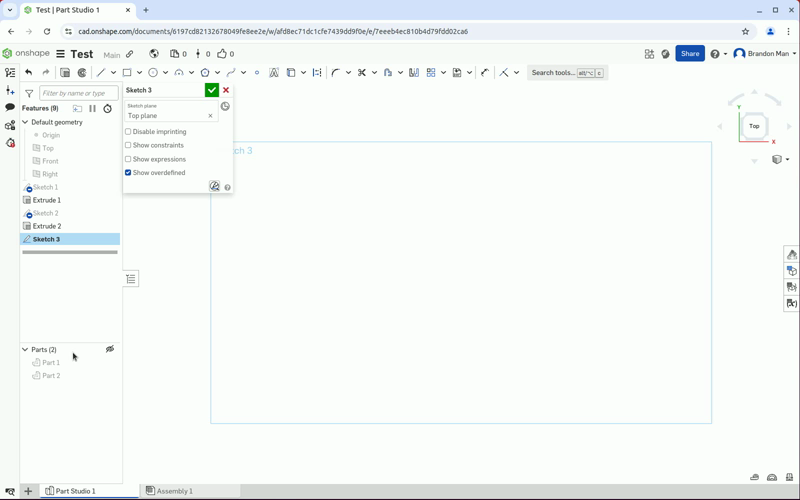
key(l)
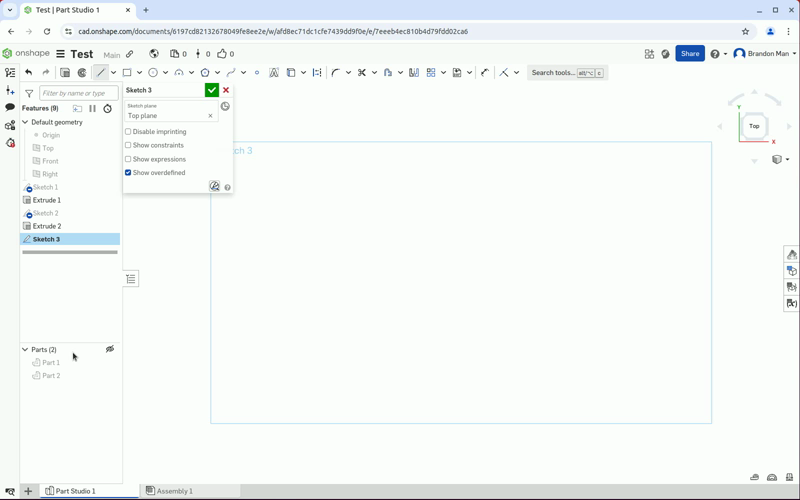
key_down(shift)
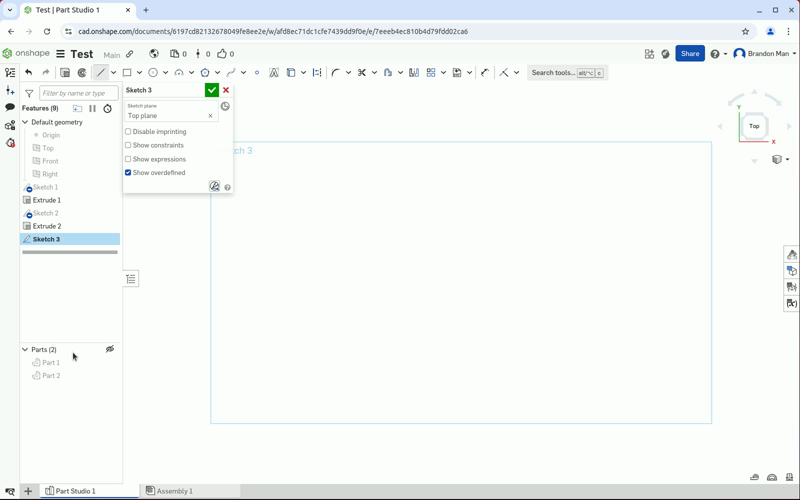
mouse_move(494, 311)
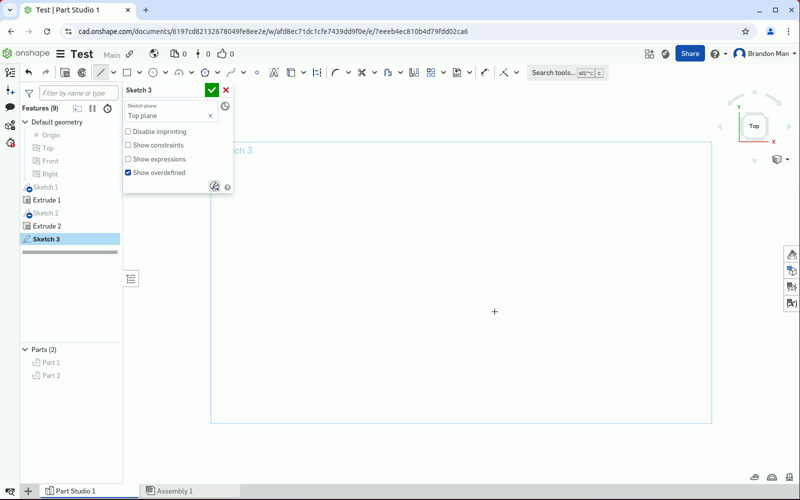
click(494, 311)
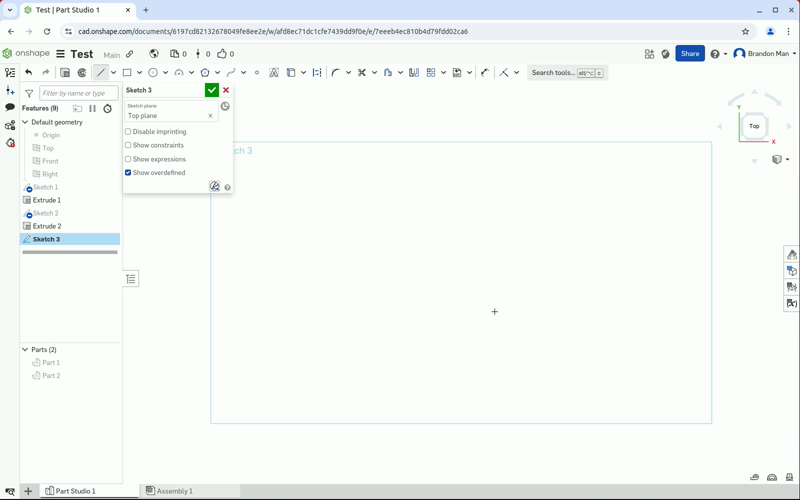
key_up(shift)
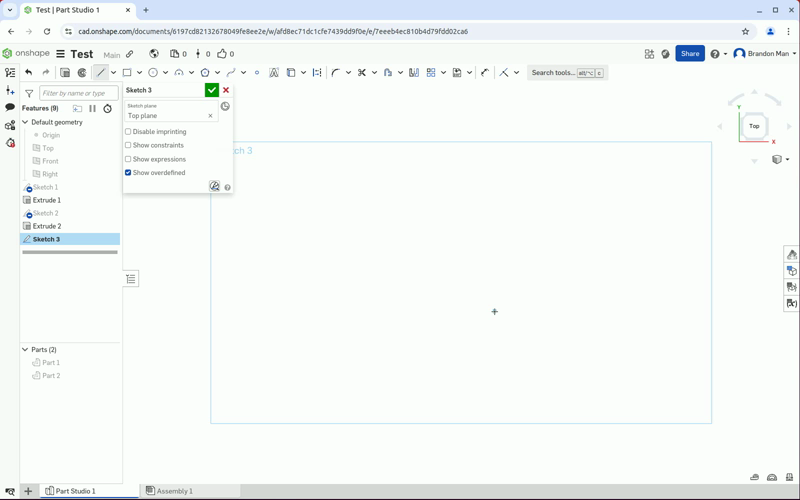
key_down(shift)
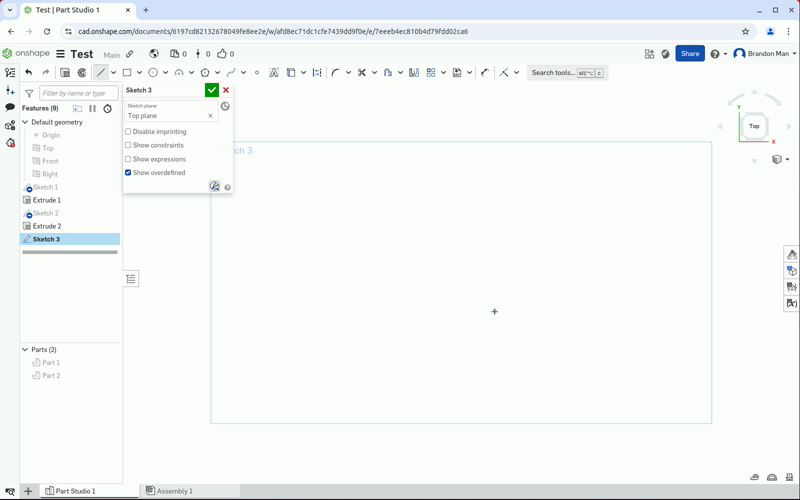
mouse_move(557, 311)
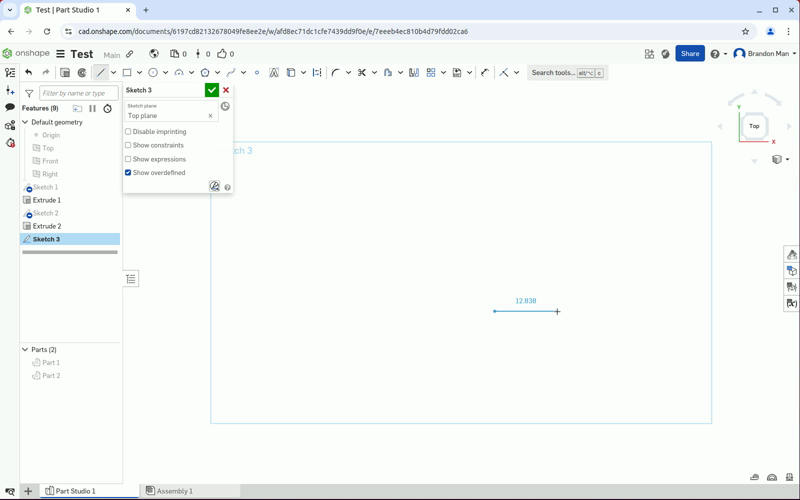
click(557, 311)
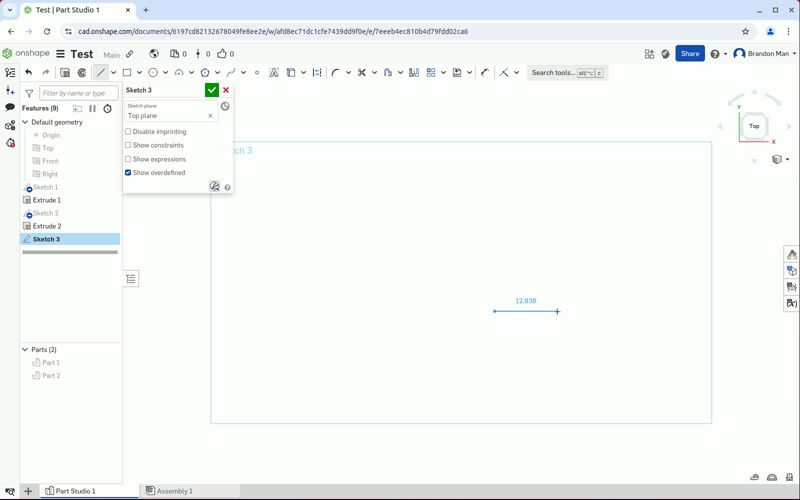
key_up(shift)
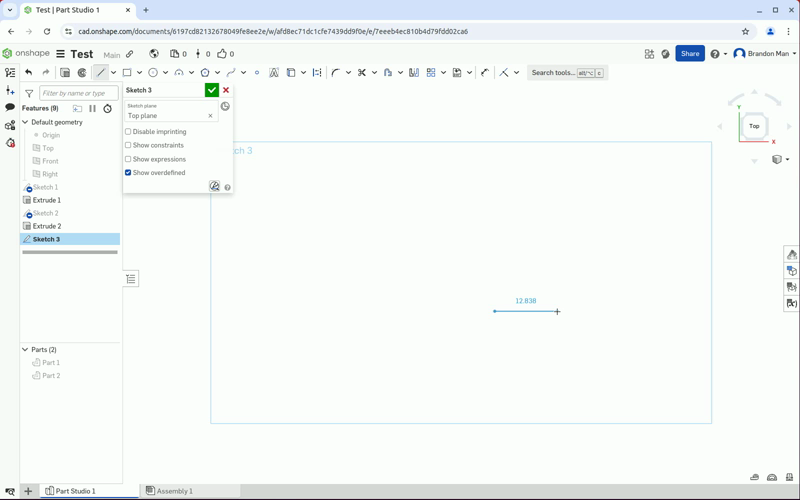
key_down(shift)
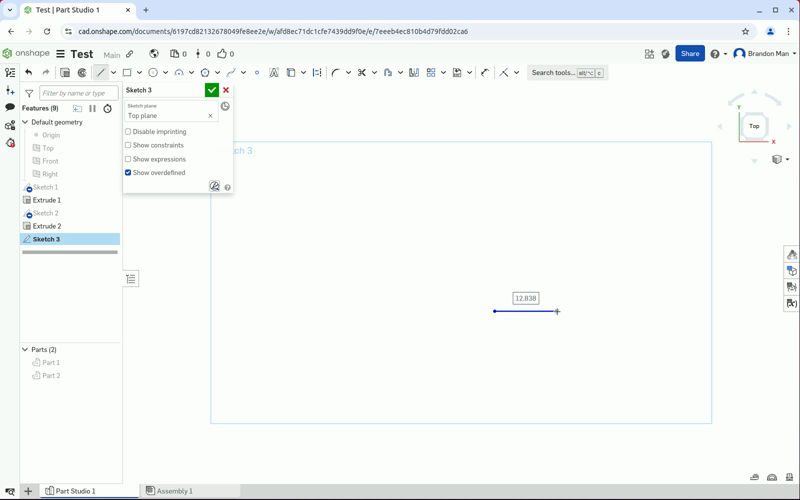
mouse_move(587, 311)
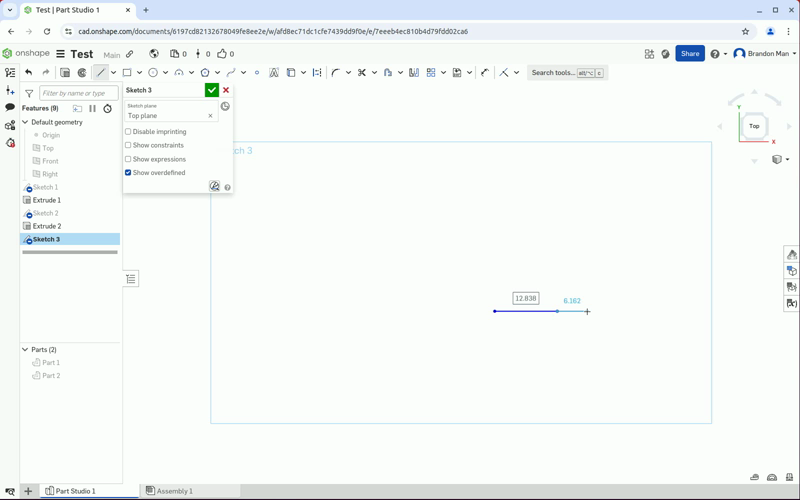
mouse_move(573, 294)
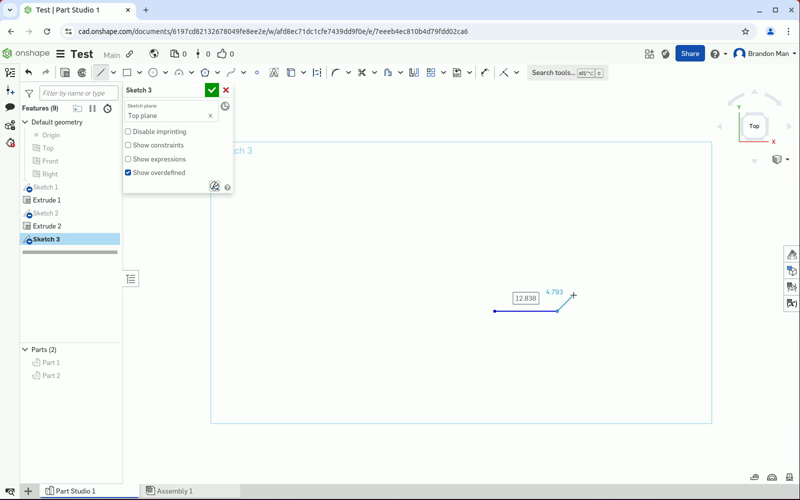
click(573, 294)
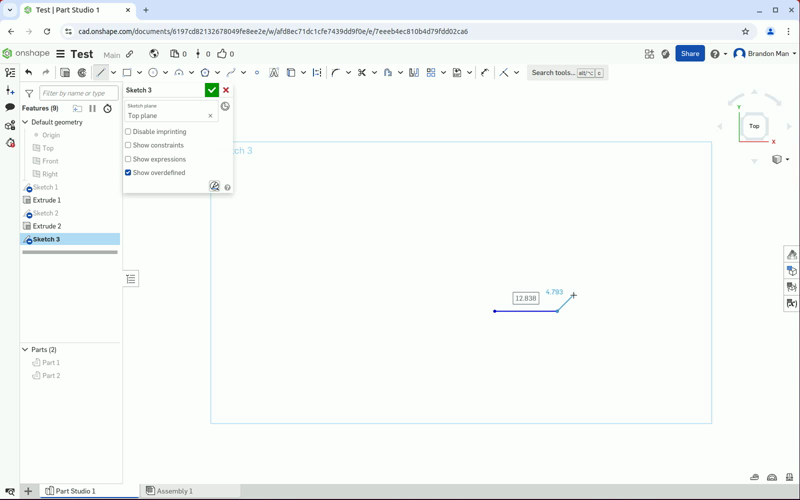
key_up(shift)
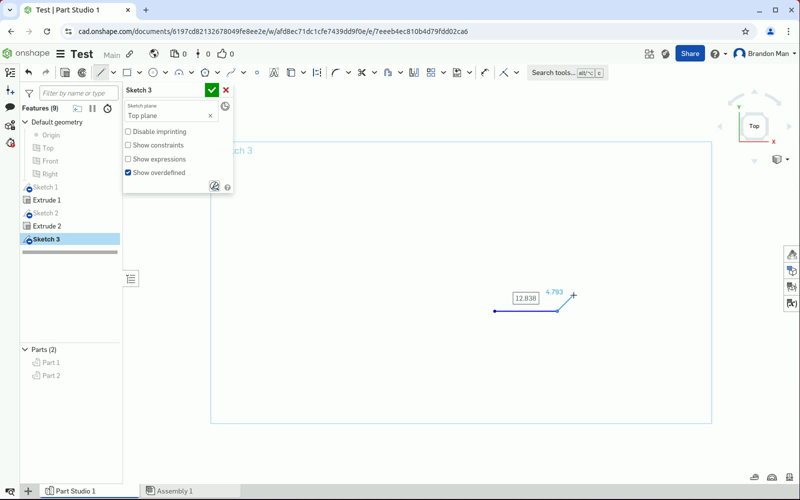
key_down(shift)
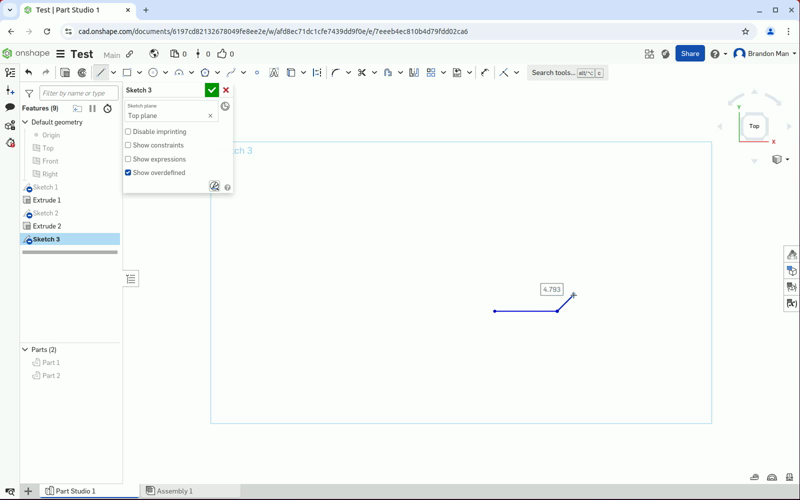
mouse_move(589, 294)
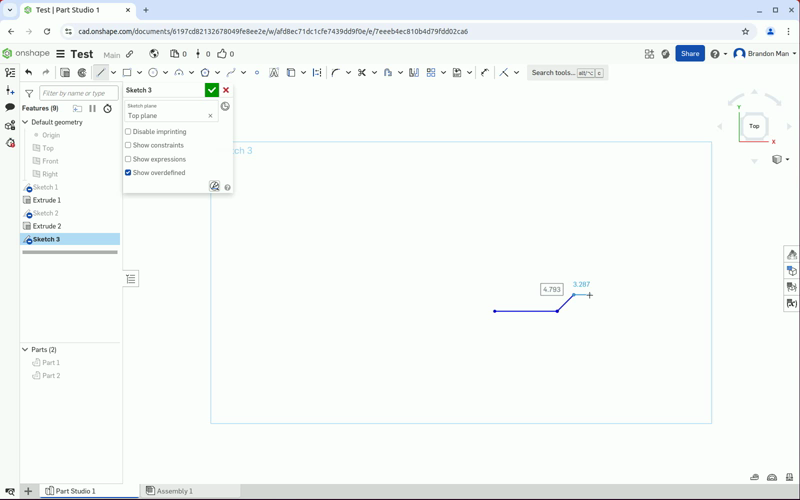
mouse_move(573, 288)
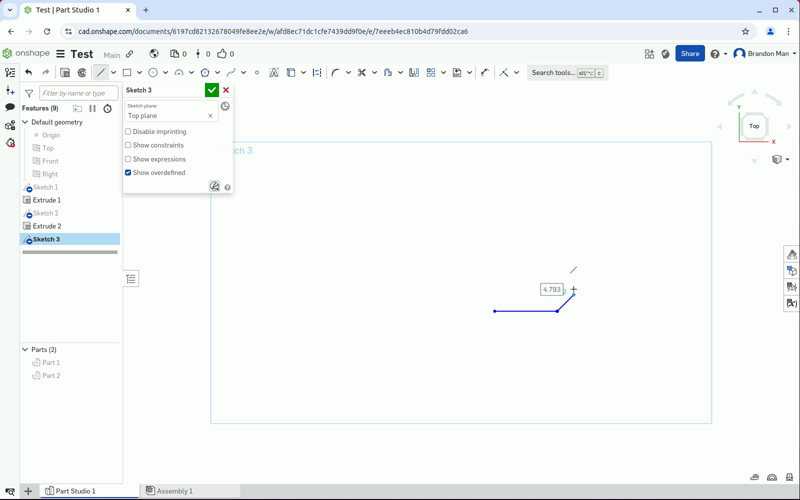
scroll(6)
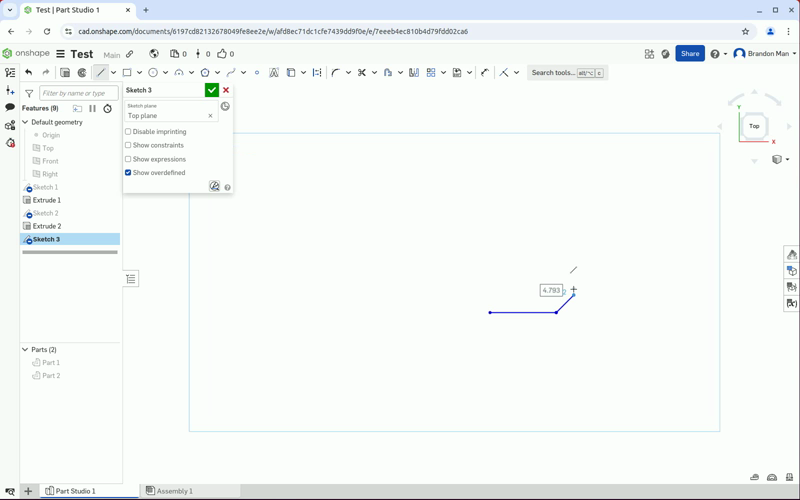
scroll(6)
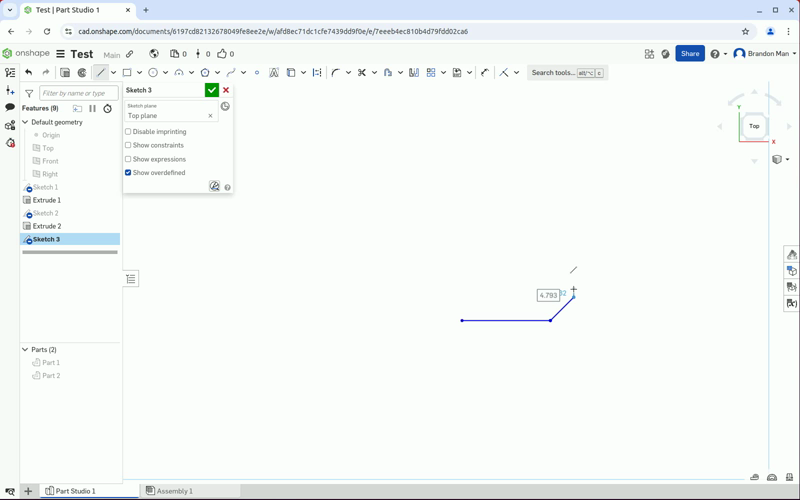
scroll(6)
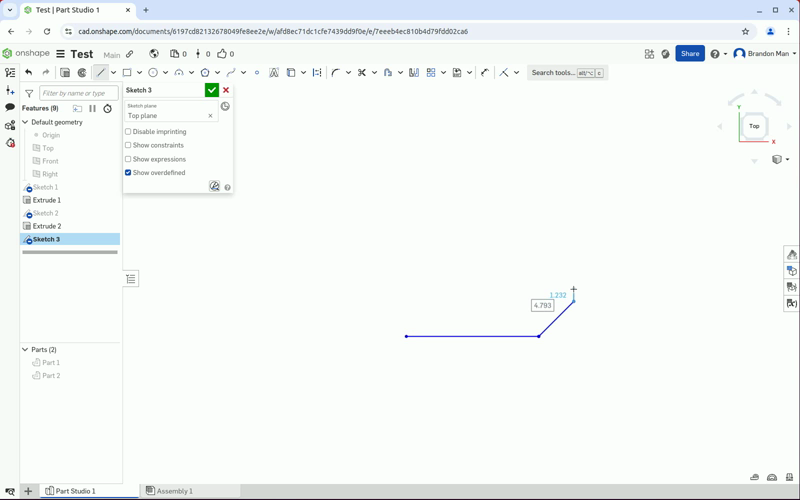
scroll(6)
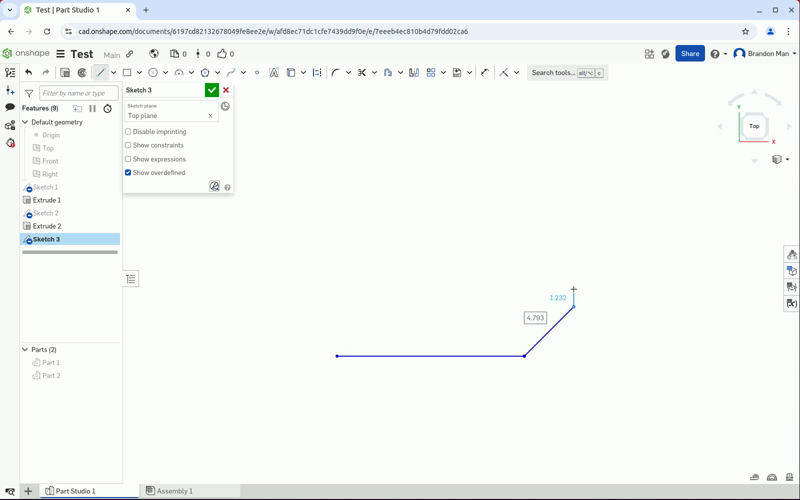
scroll(6)
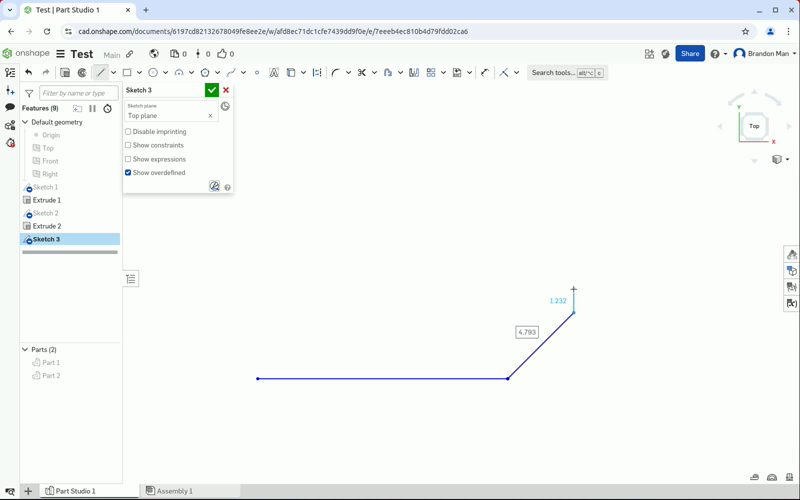
scroll(6)
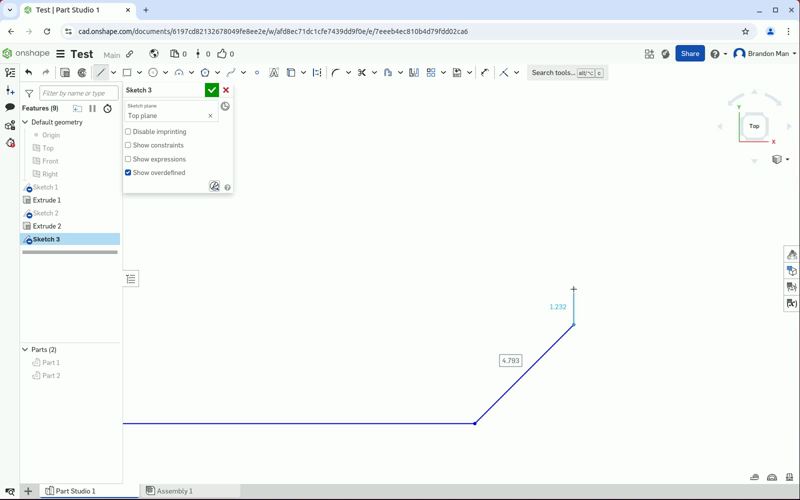
scroll(6)
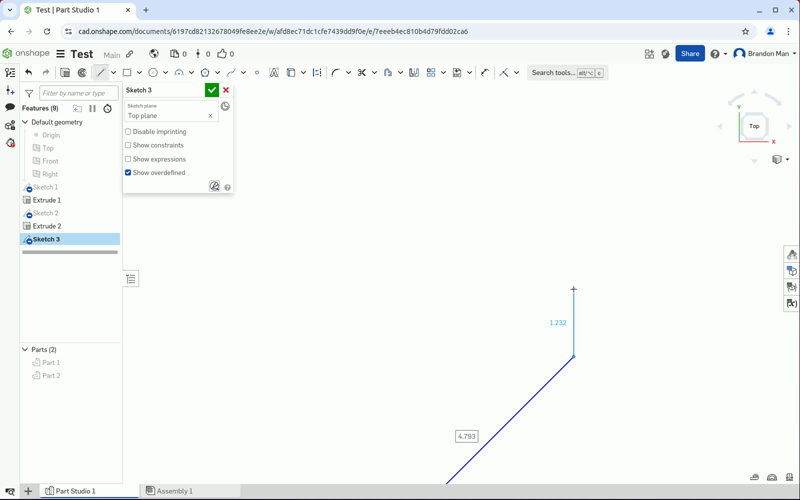
click(573, 288)
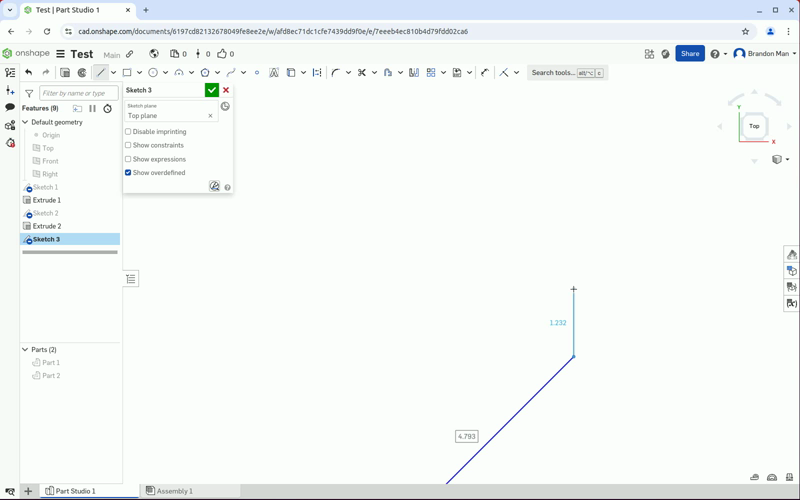
scroll(-6)
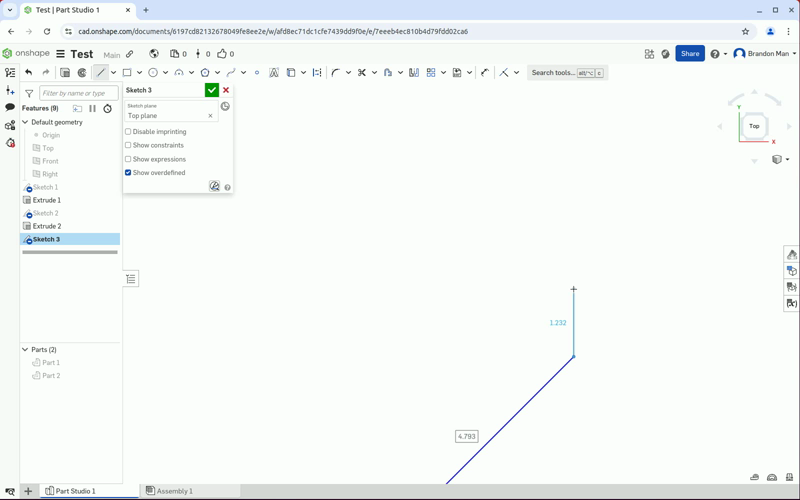
scroll(-6)
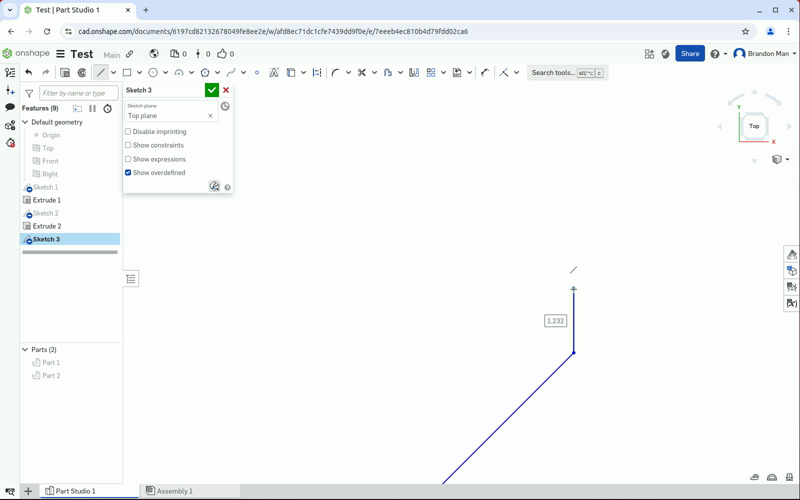
scroll(-6)
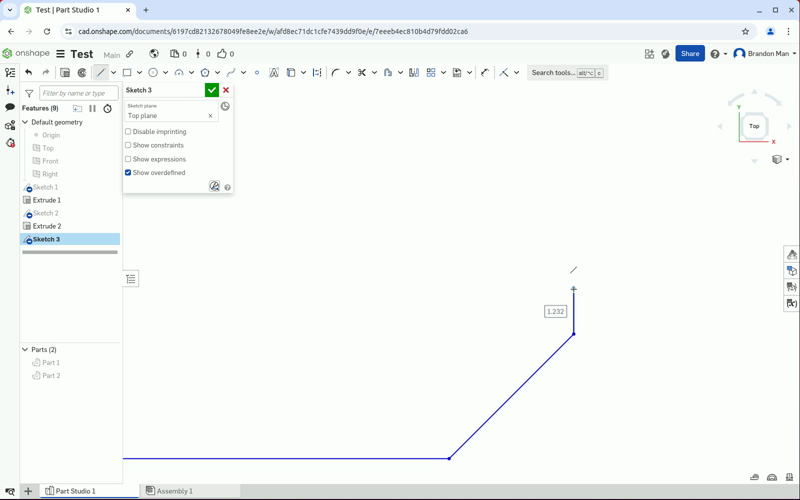
scroll(-6)
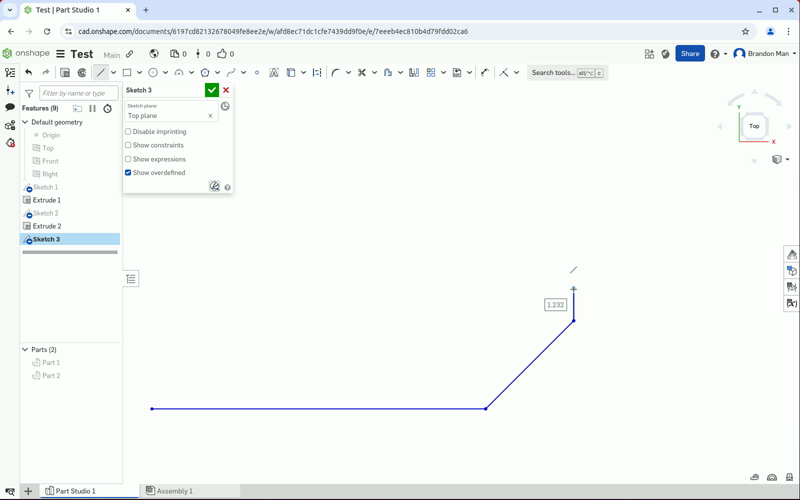
scroll(-6)
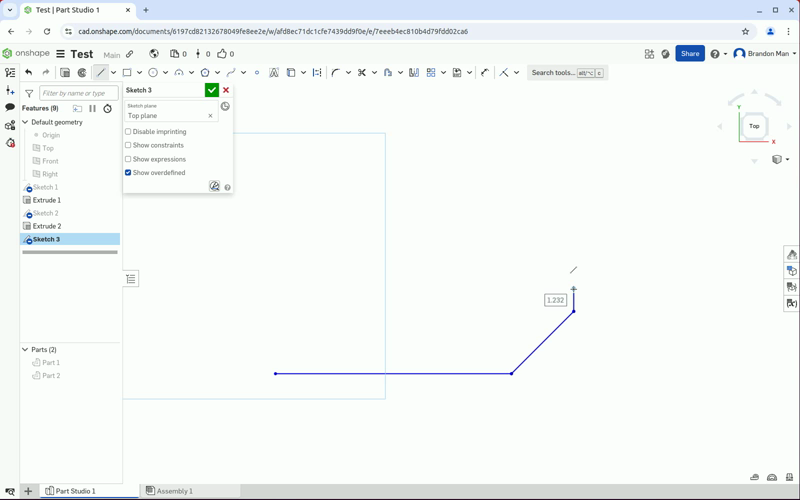
scroll(-6)
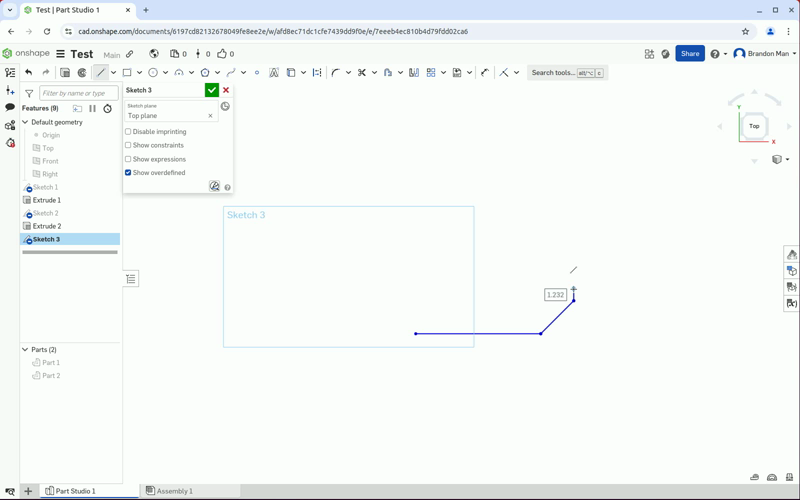
scroll(-6)
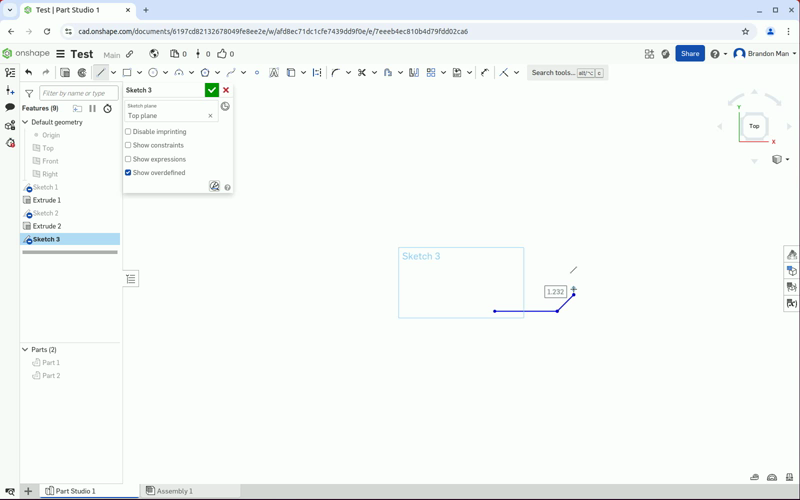
key_up(shift)
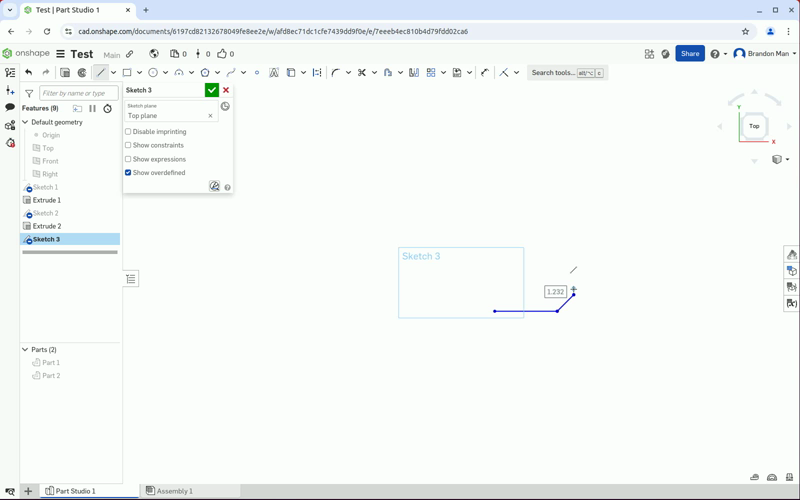
key_down(shift)
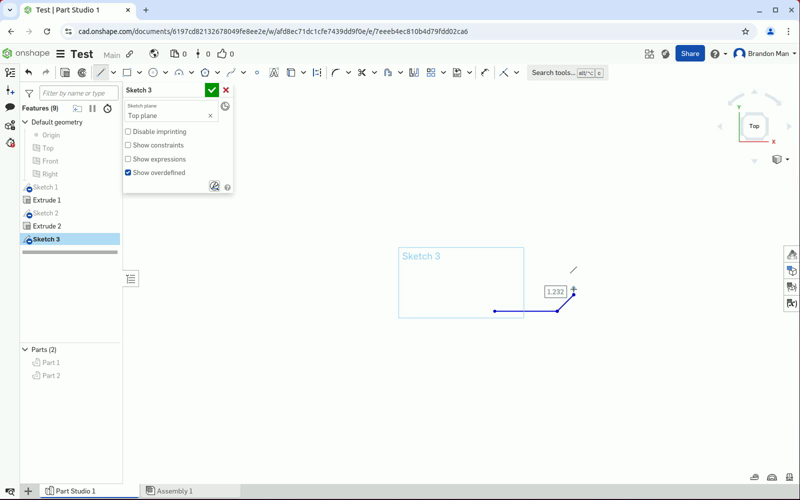
mouse_move(494, 288)
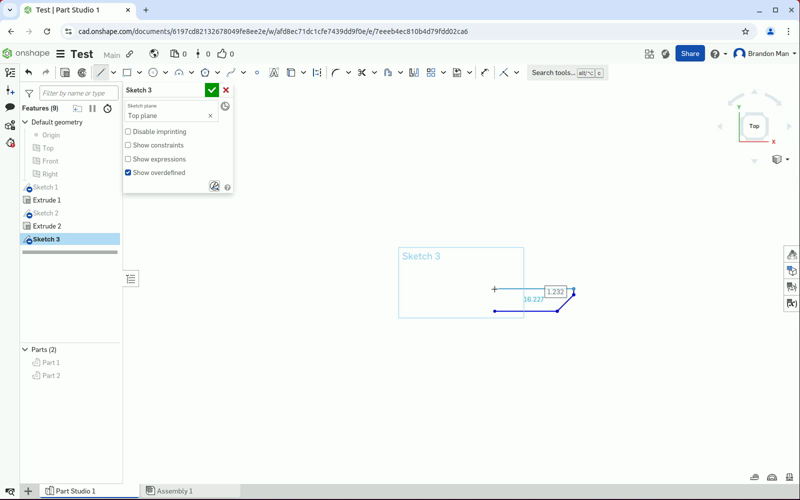
click(494, 288)
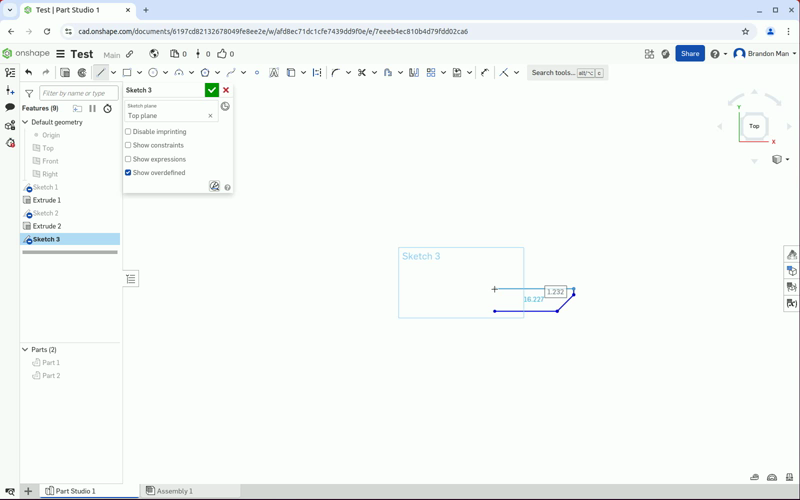
key_up(shift)
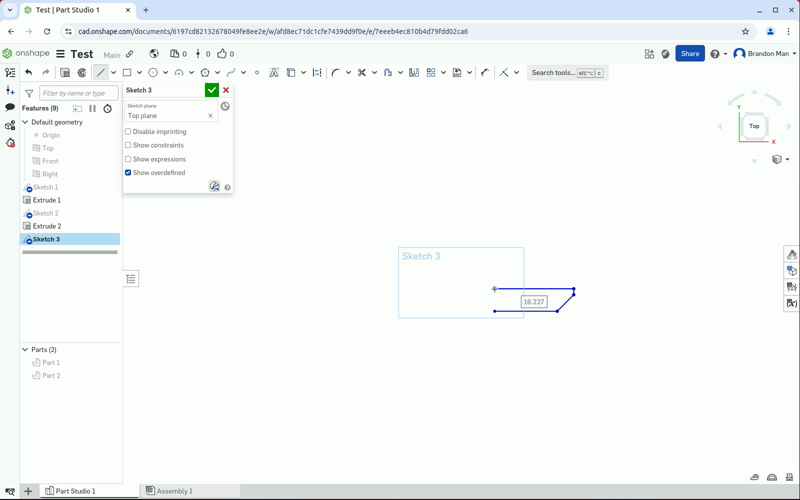
mouse_move(524, 288)
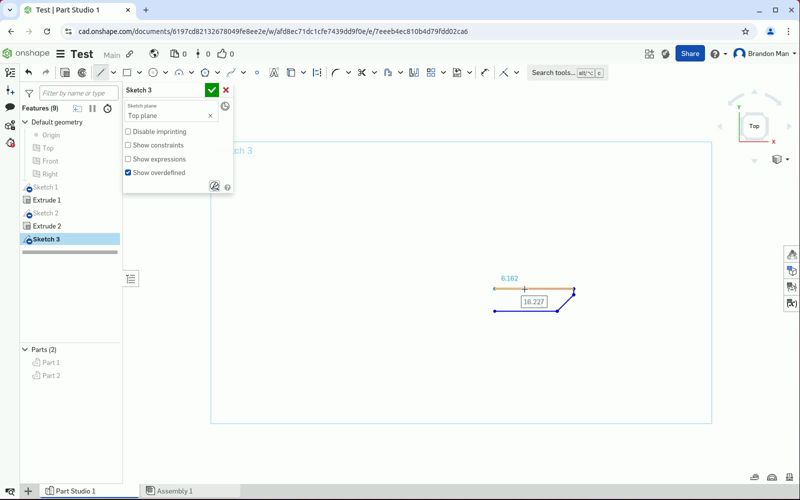
key_down(shift)
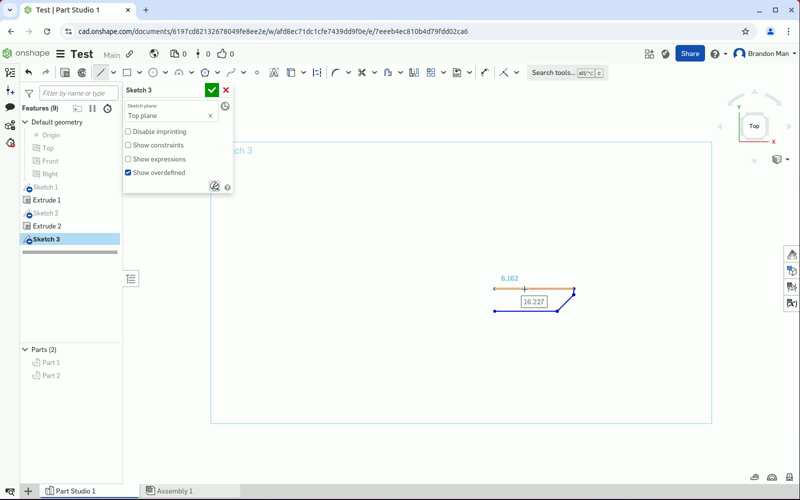
mouse_move(494, 311)
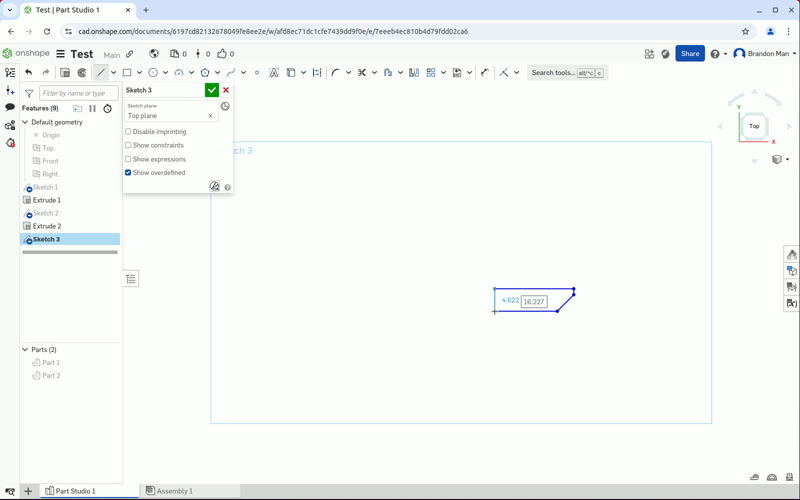
key_up(shift)
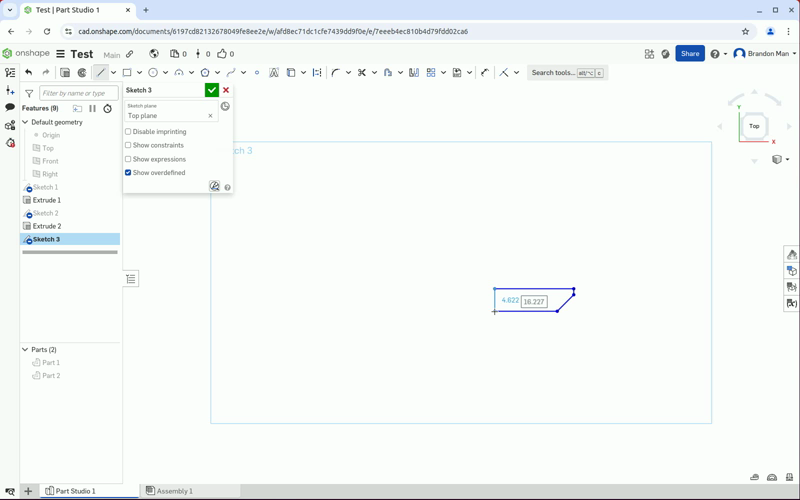
click(494, 311)
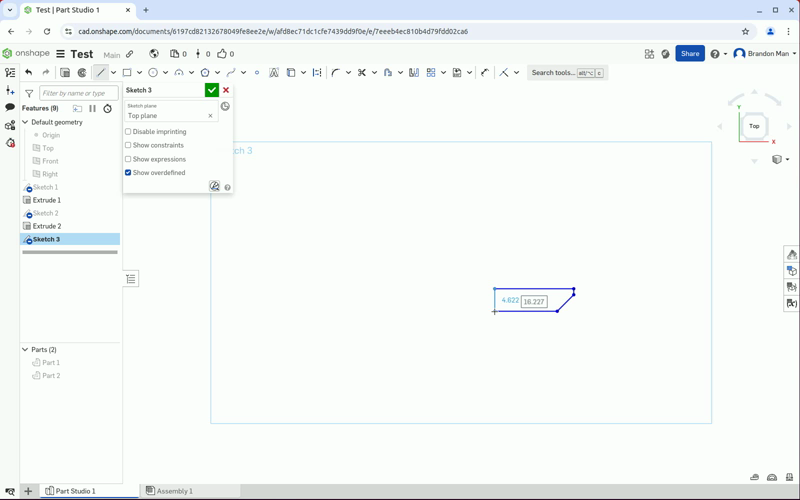
key(esc)
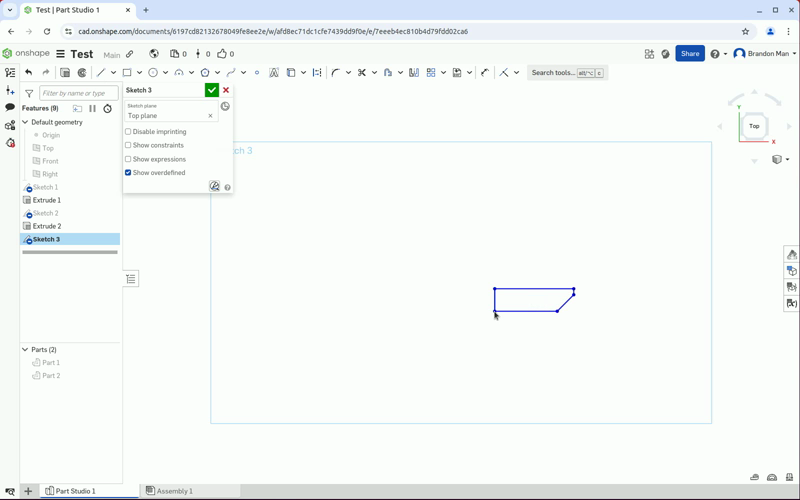
mouse_move(498, 298)
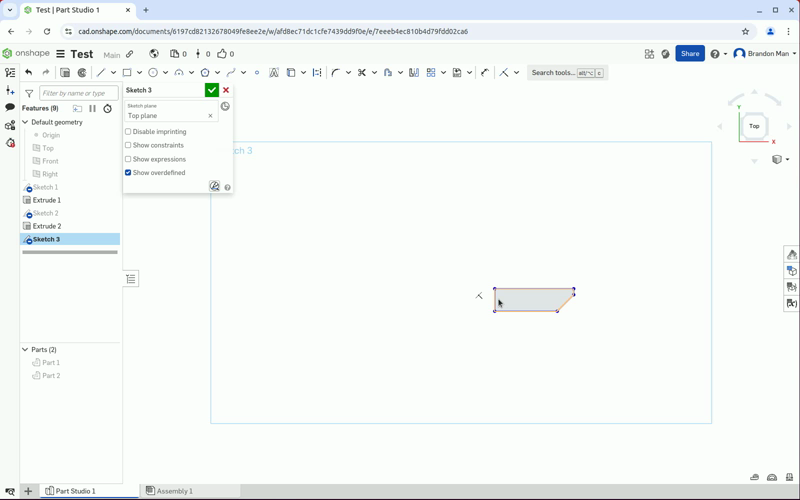
scroll(6)
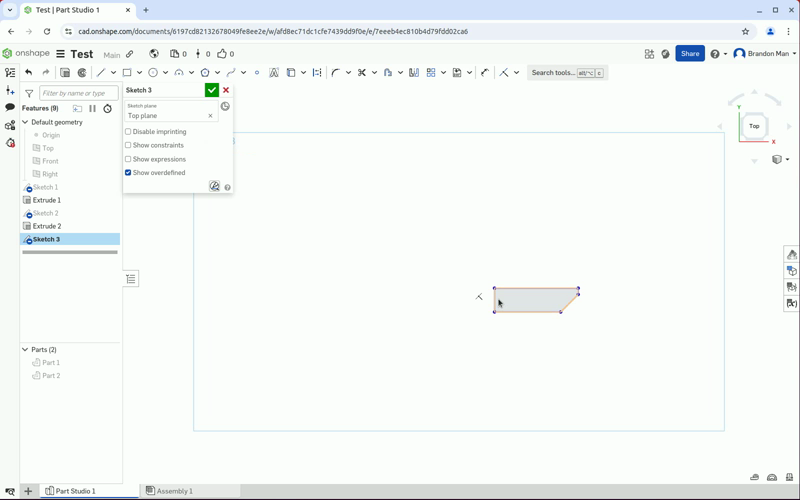
scroll(6)
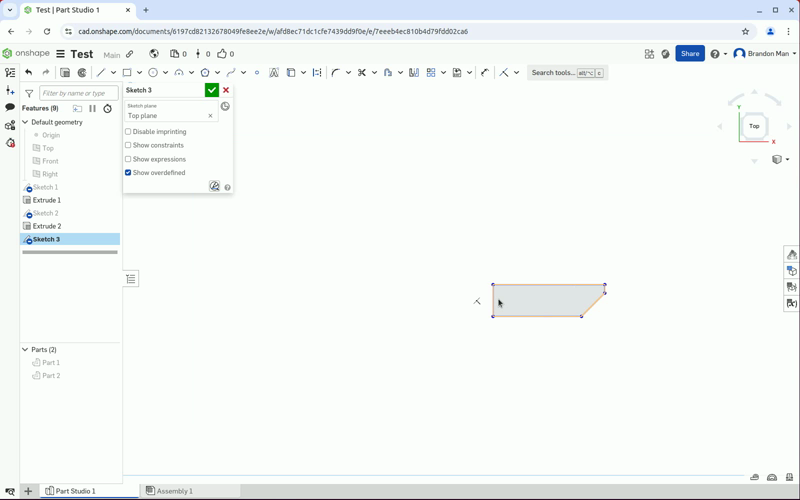
scroll(6)
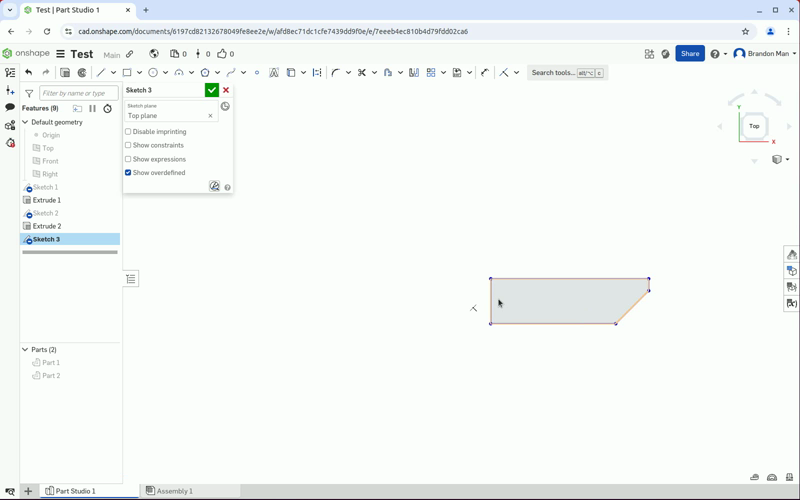
scroll(6)
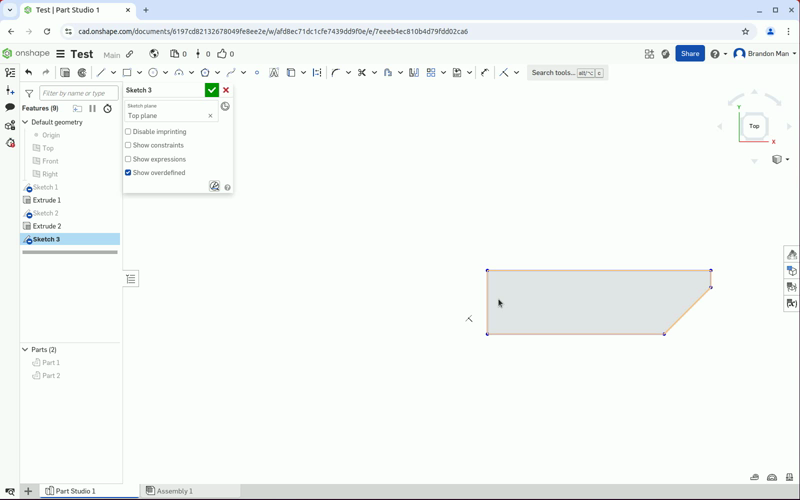
scroll(6)
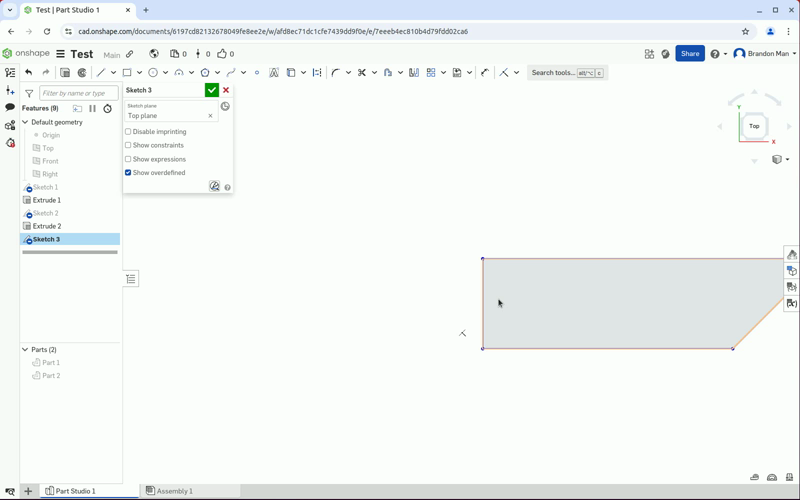
scroll(6)
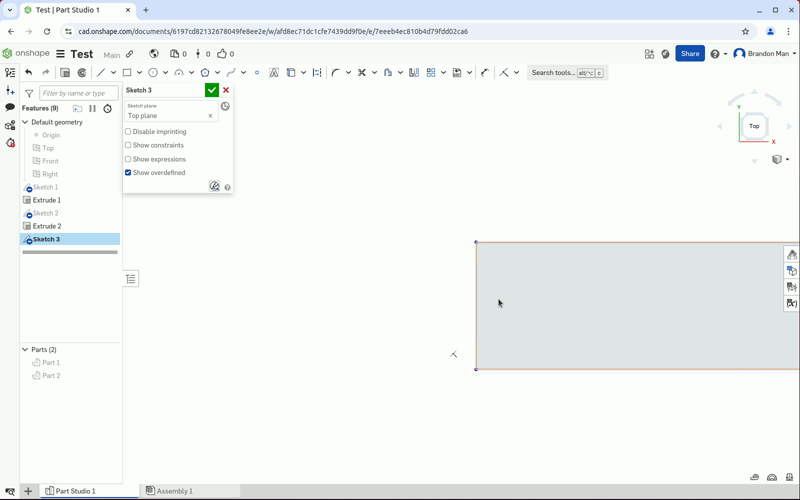
scroll(6)
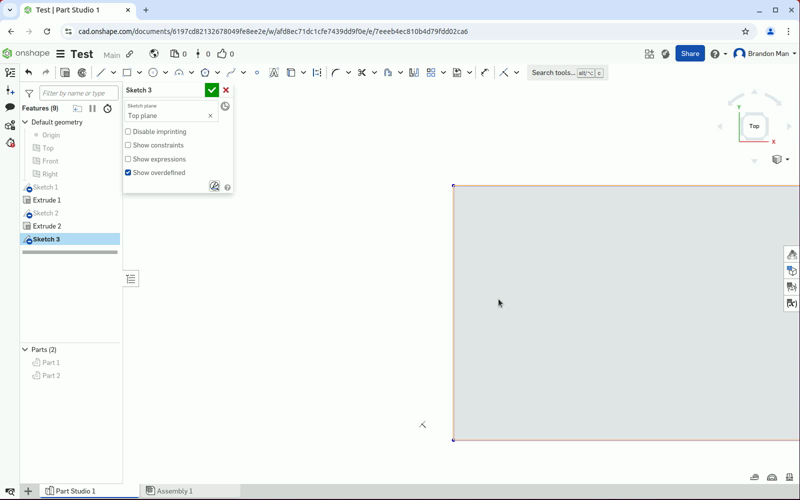
click(498, 298)
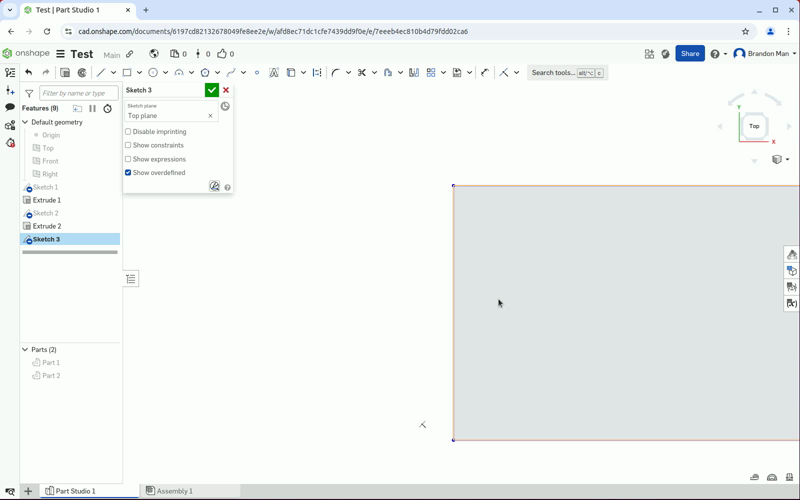
scroll(-6)
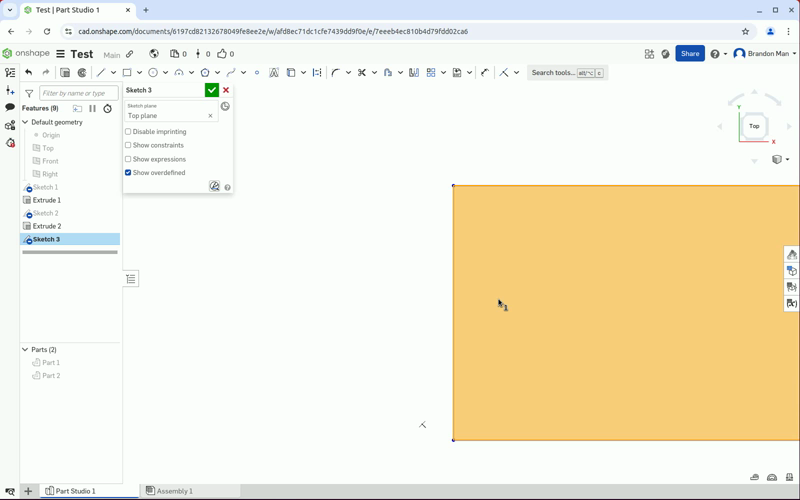
scroll(-6)
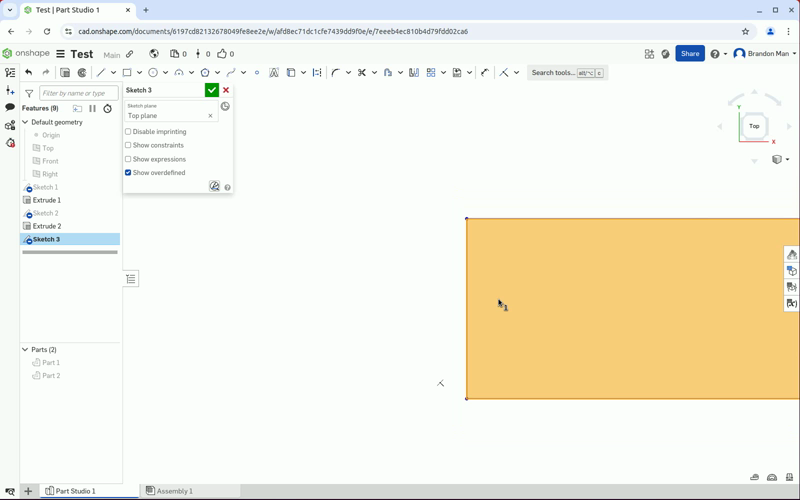
scroll(-6)
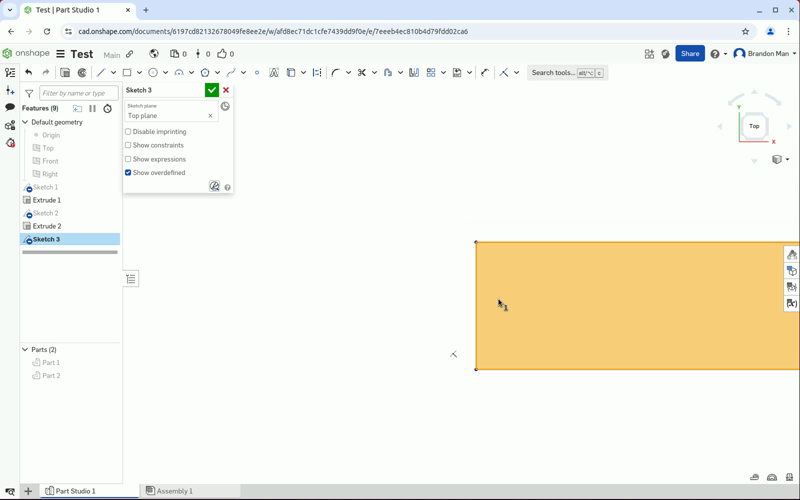
scroll(-6)
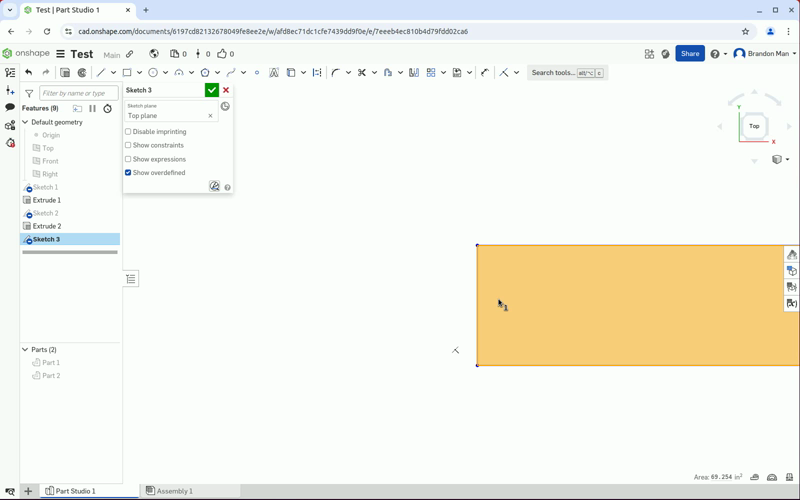
scroll(-6)
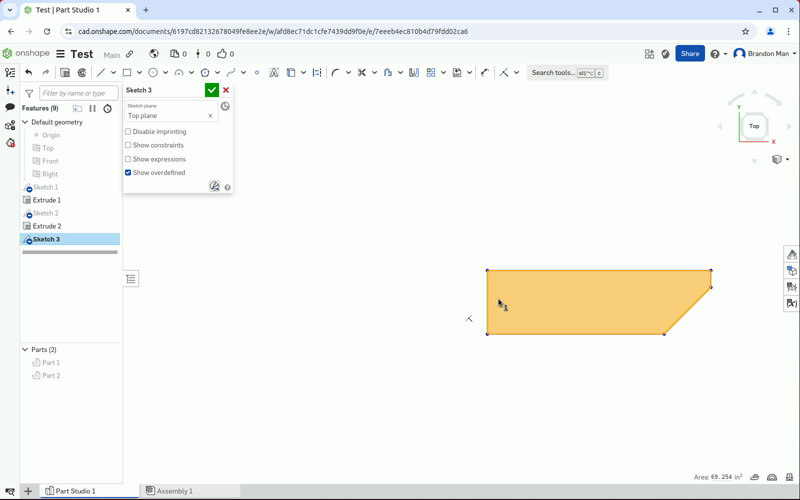
scroll(-6)
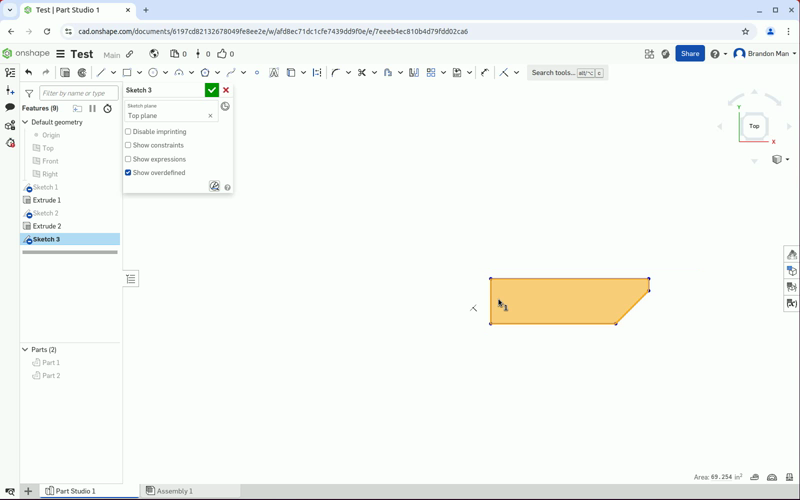
scroll(-6)
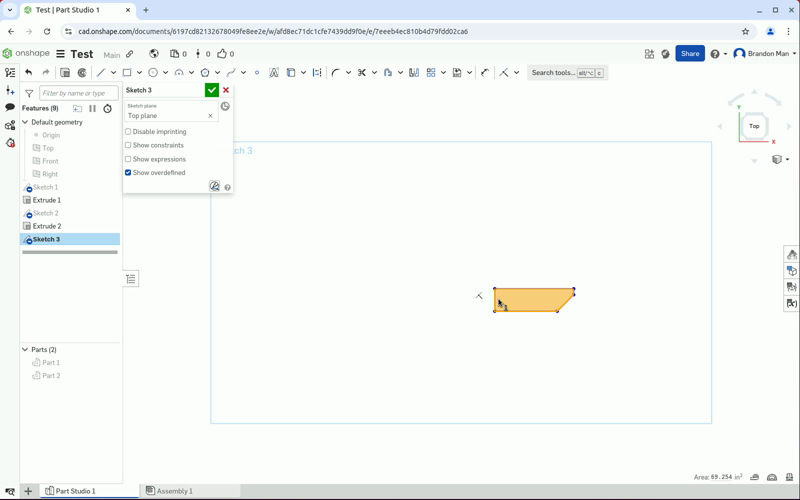
mouse_move(73, 352)
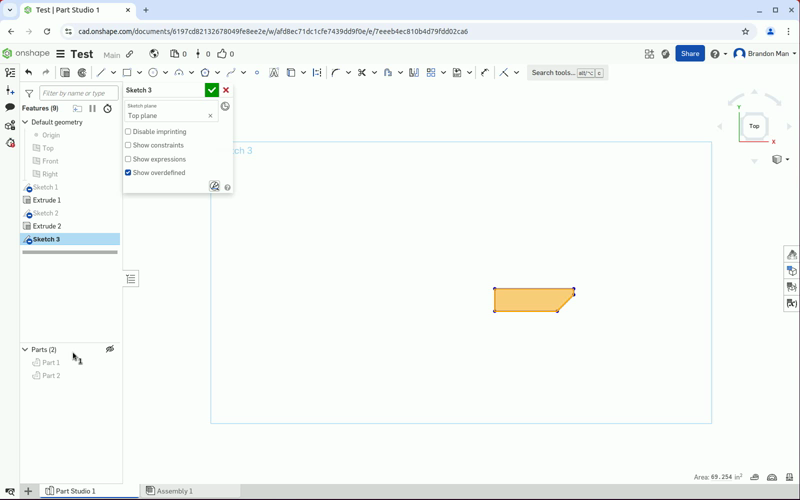
key(shift+y)
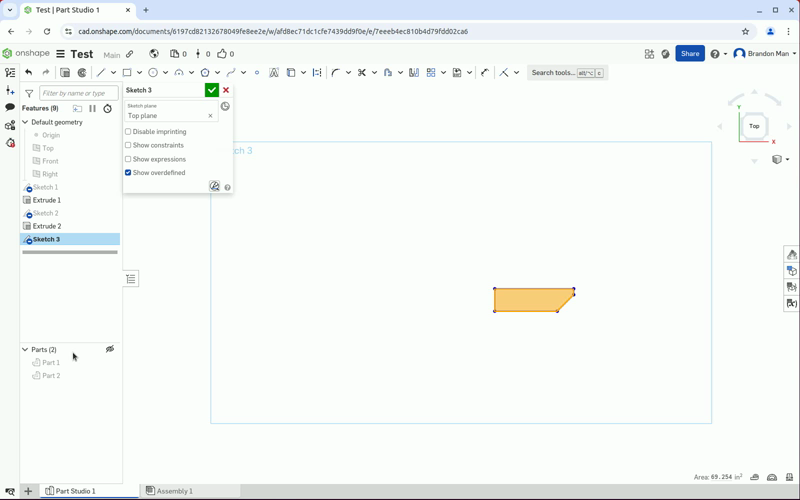
key(shift+e)
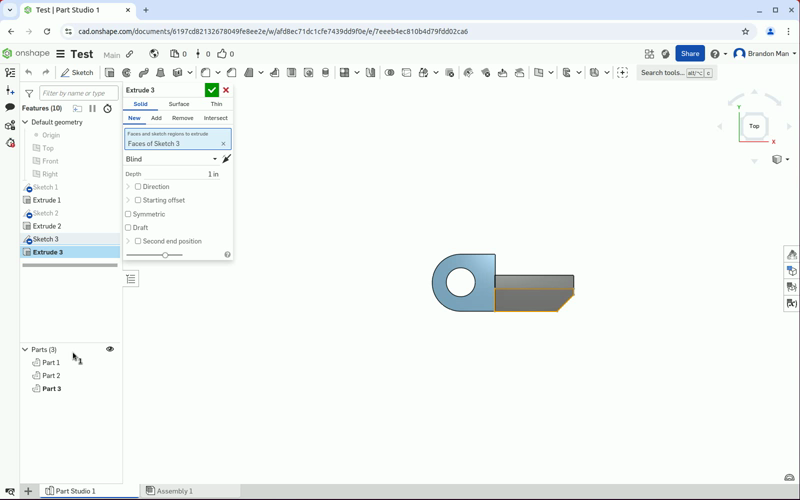
mouse_move(143, 106)
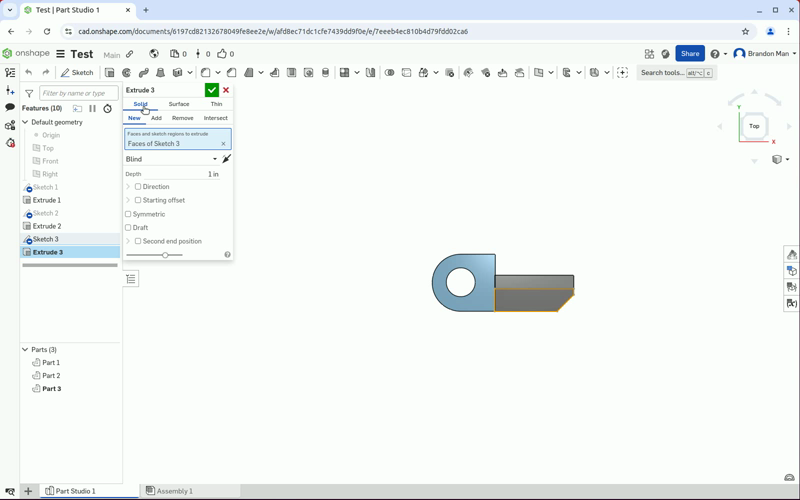
click(143, 106)
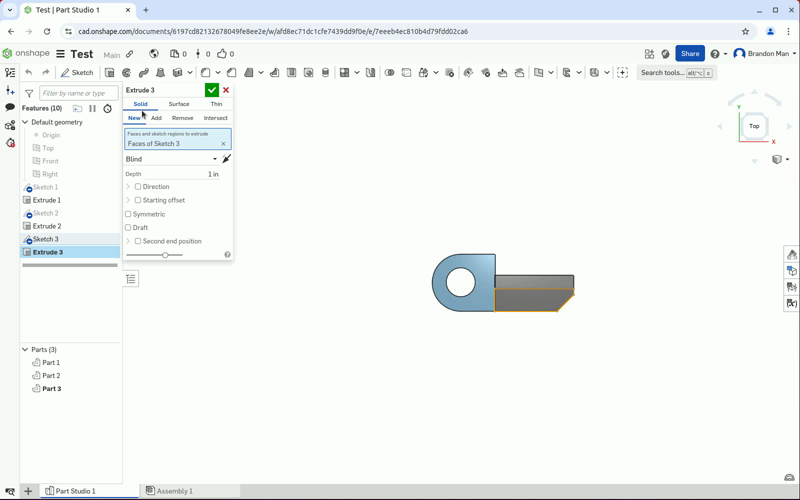
mouse_move(137, 120)
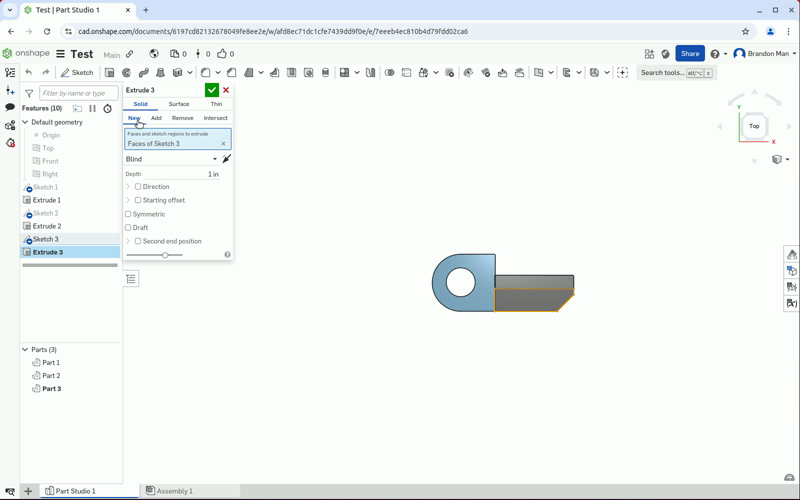
click(137, 120)
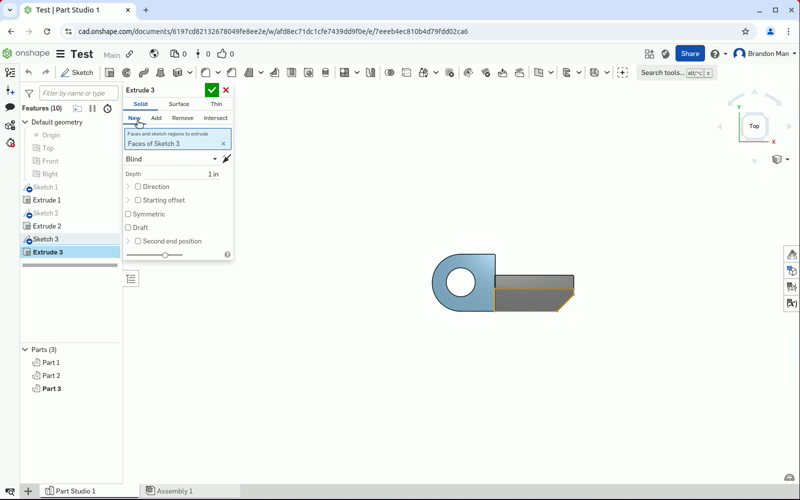
key(tab, 4)
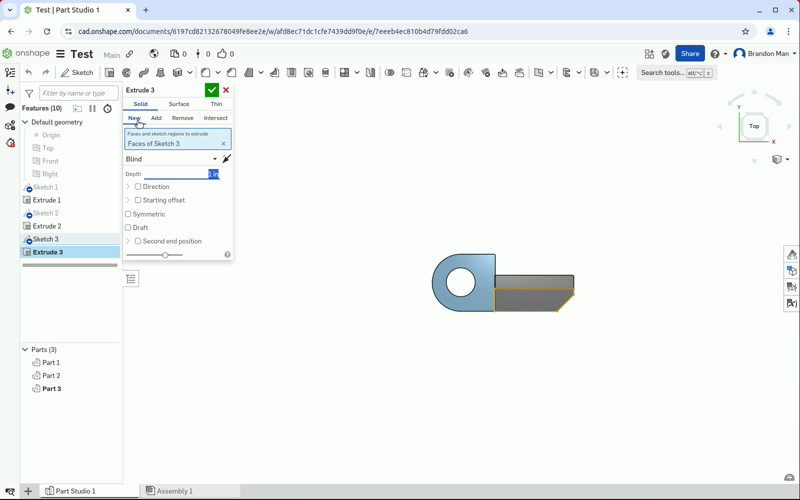
text(3.37)
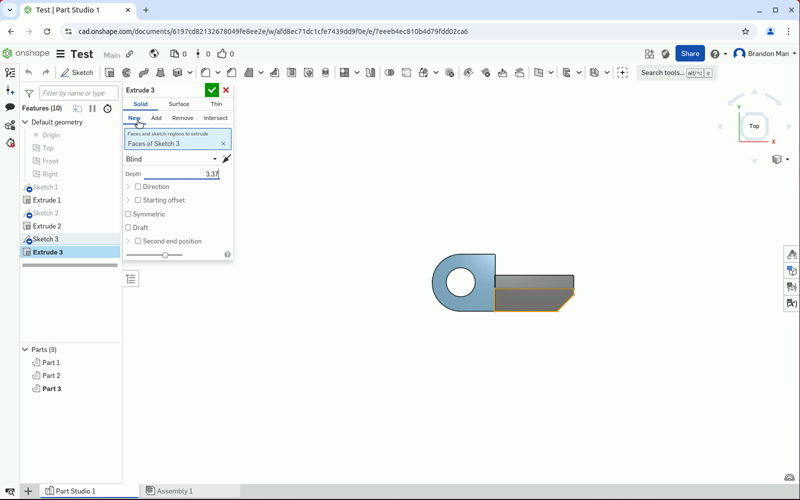
key(enter)
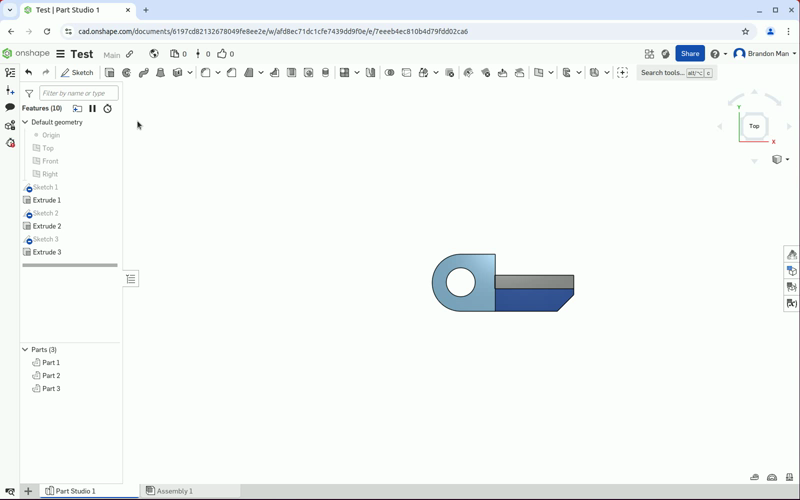
key(shift+h)
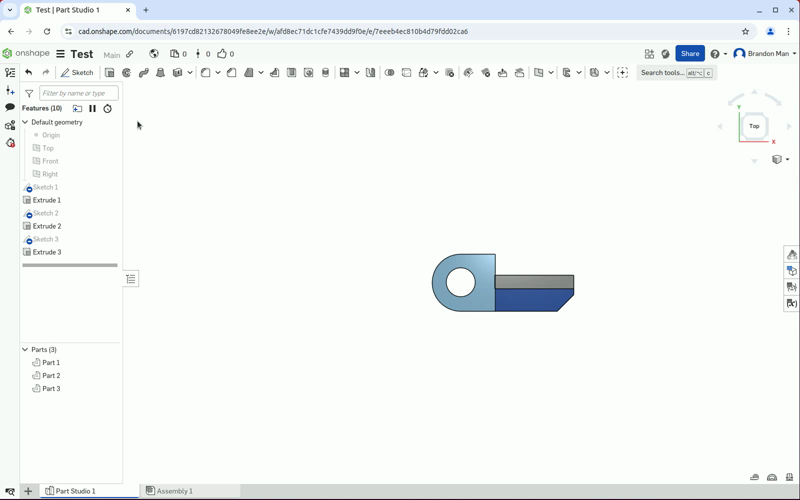
key(shift+h)
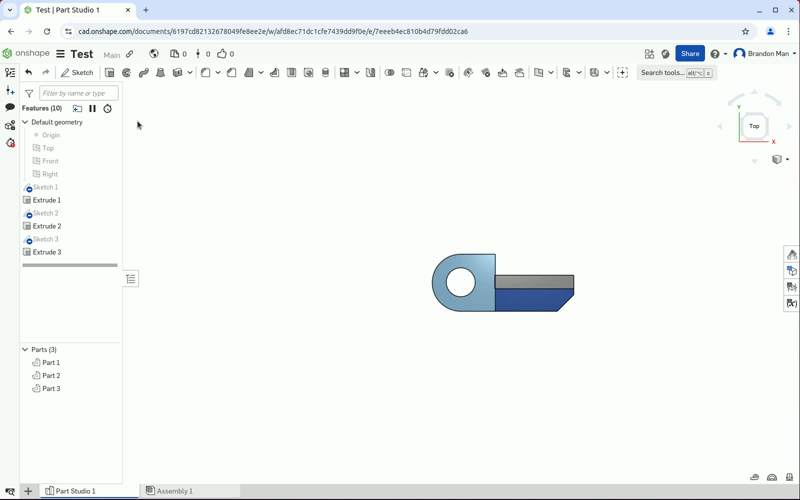
mouse_move(73, 189)
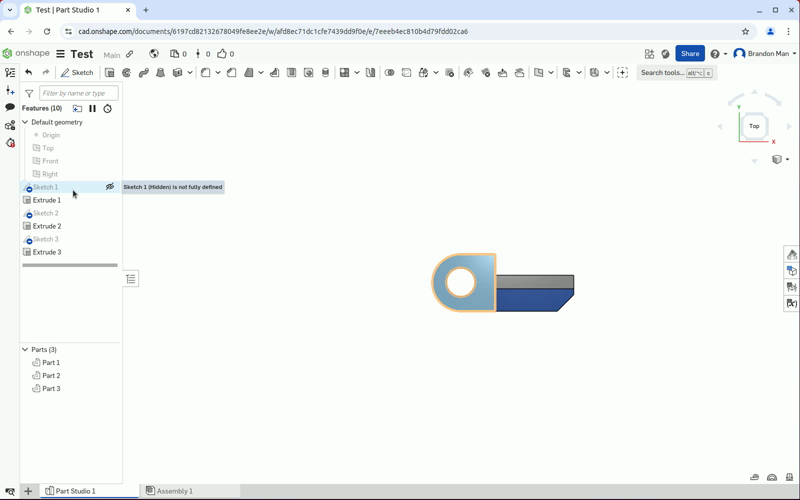
click(73, 189)
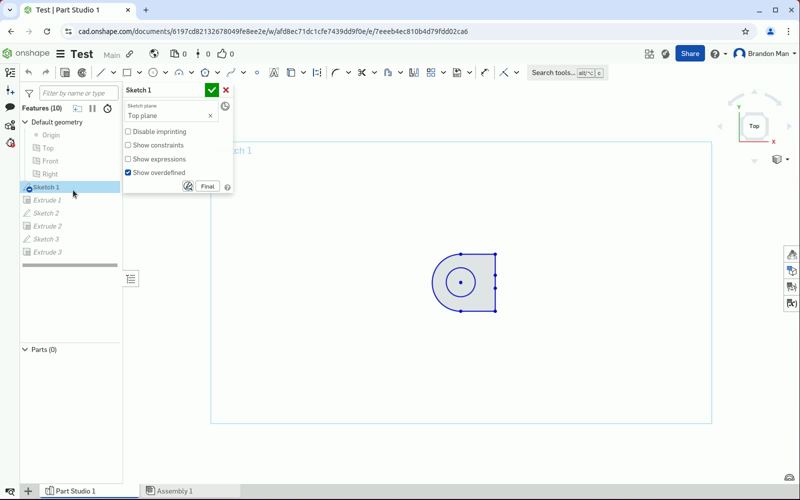
mouse_move(229, 92)
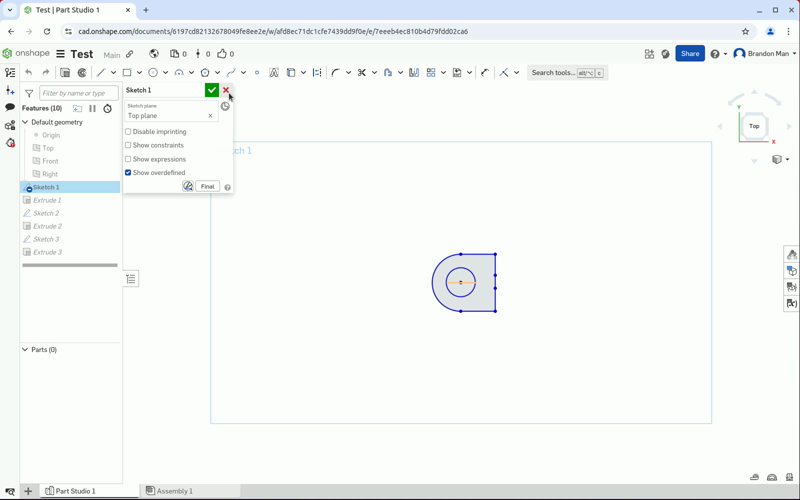
click(229, 92)
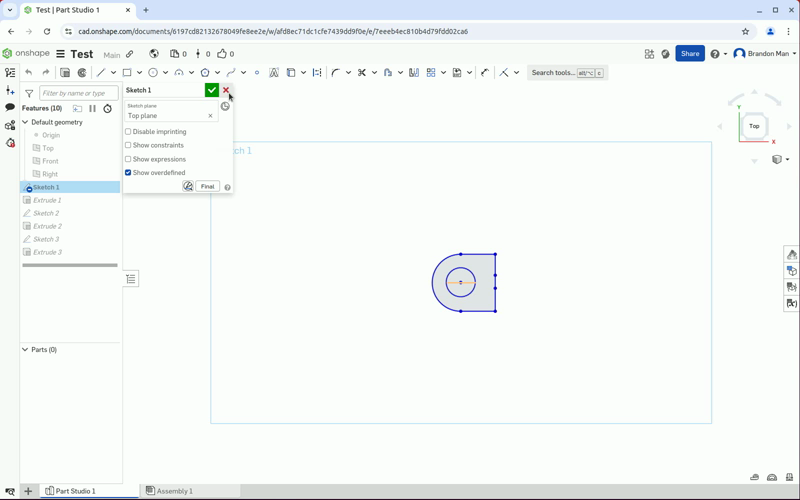
key(shift+s)
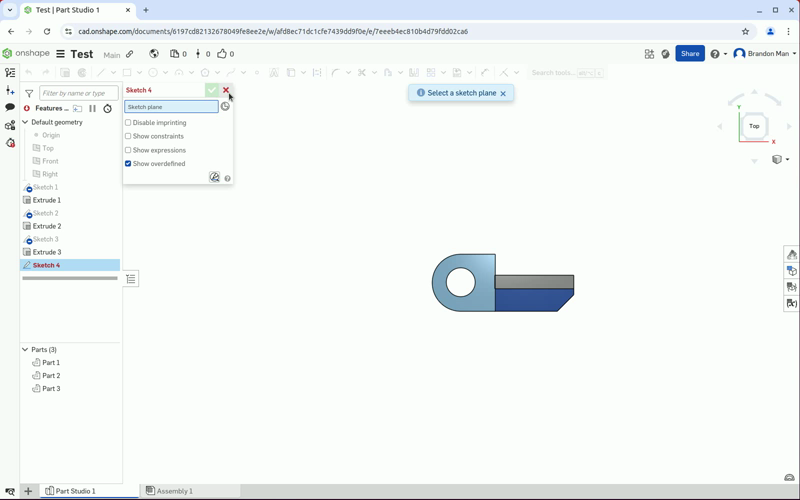
mouse_move(73, 150)
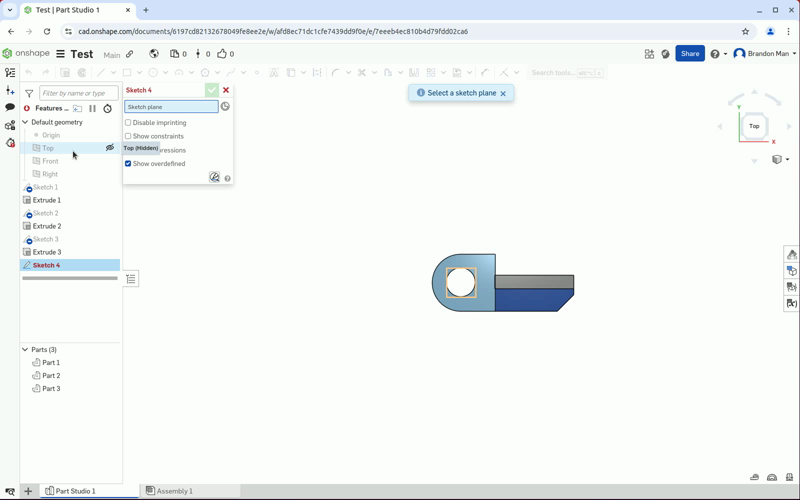
click(73, 150)
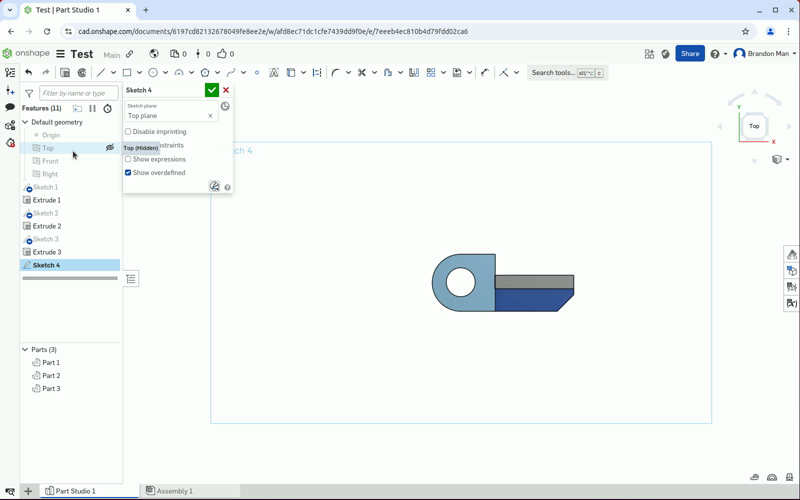
mouse_move(73, 352)
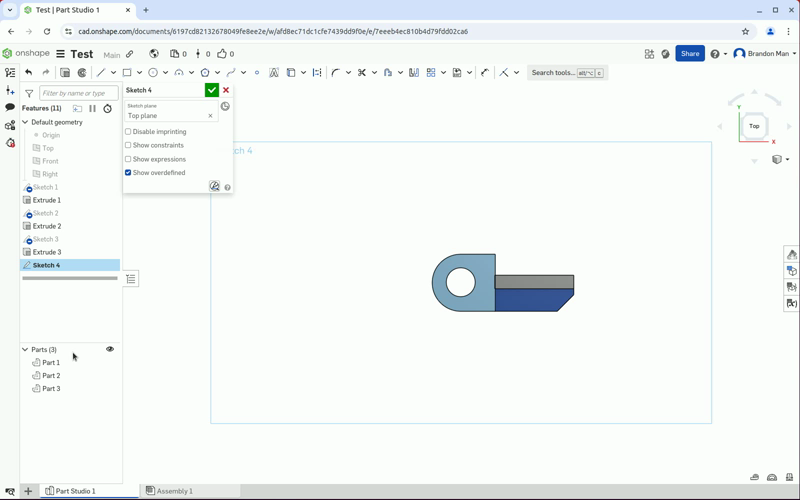
key(y)
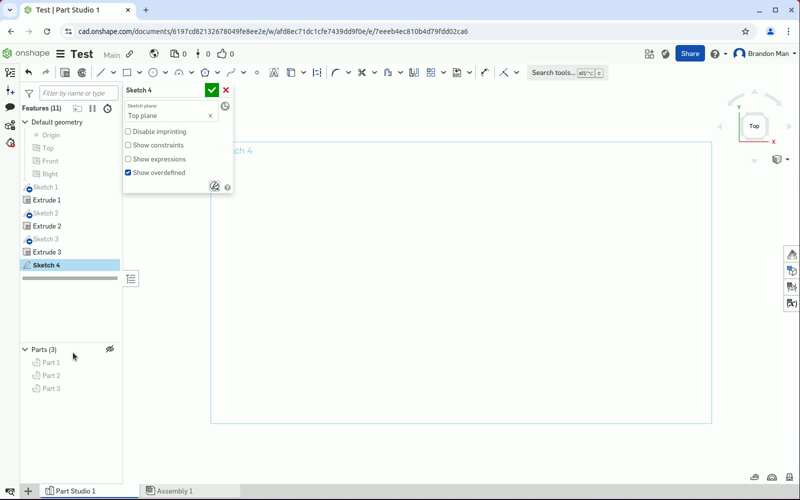
key(l)
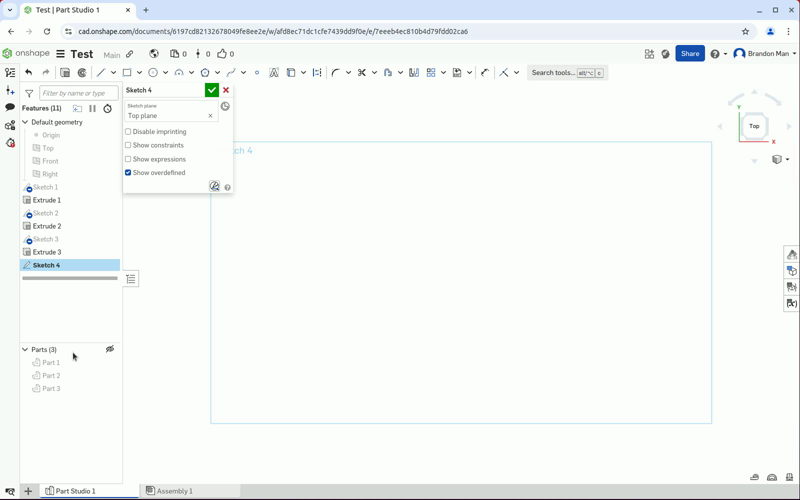
key_down(shift)
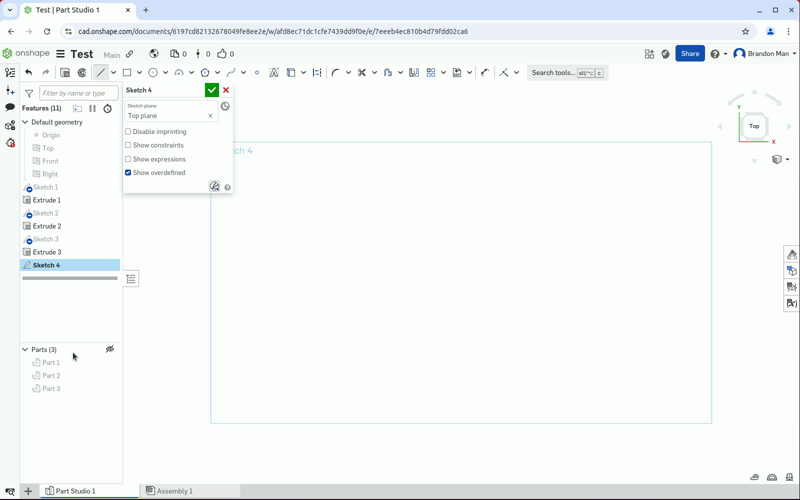
mouse_move(494, 275)
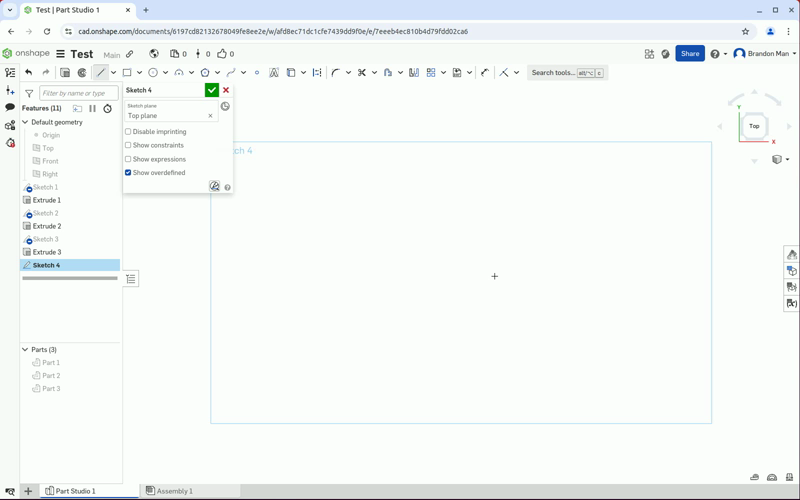
click(494, 275)
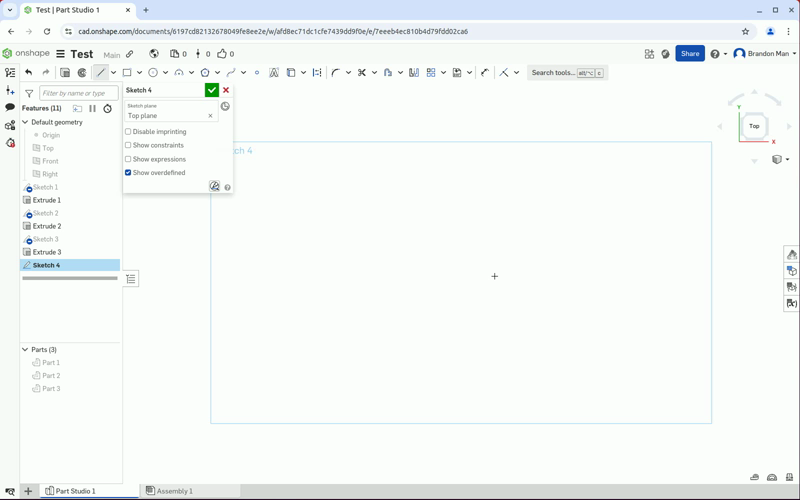
key_up(shift)
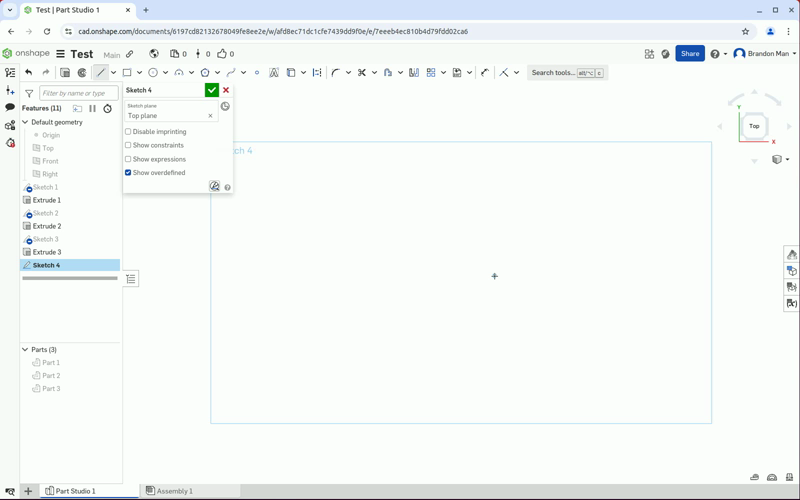
key_down(shift)
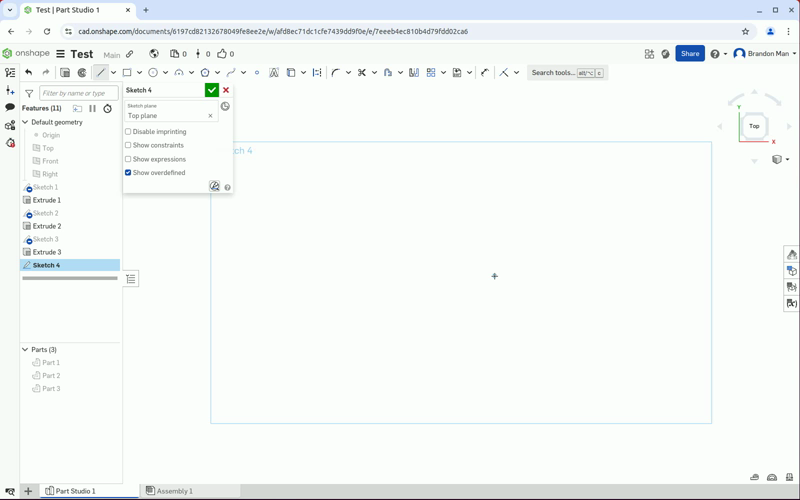
mouse_move(573, 275)
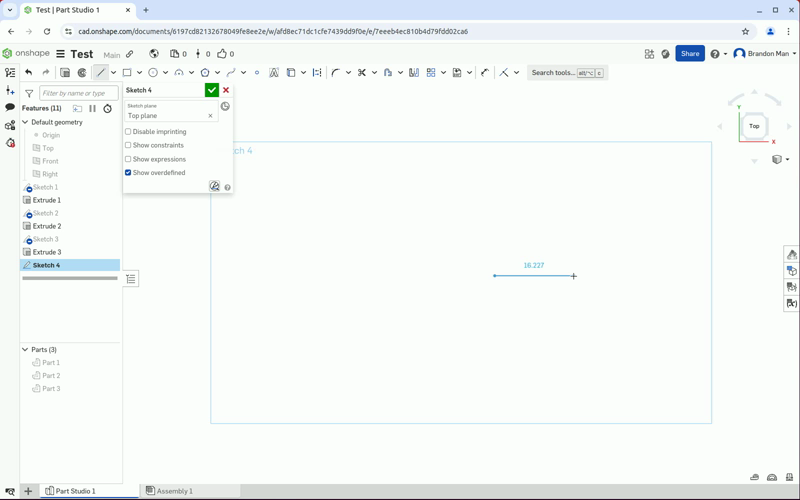
click(573, 275)
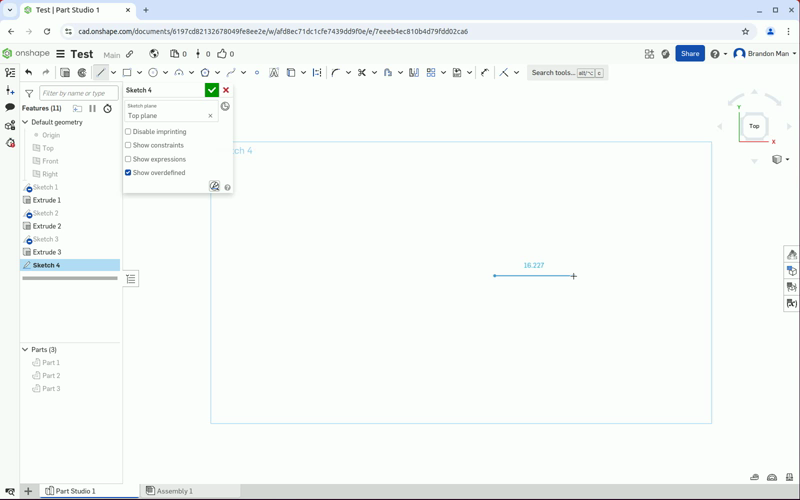
key_up(shift)
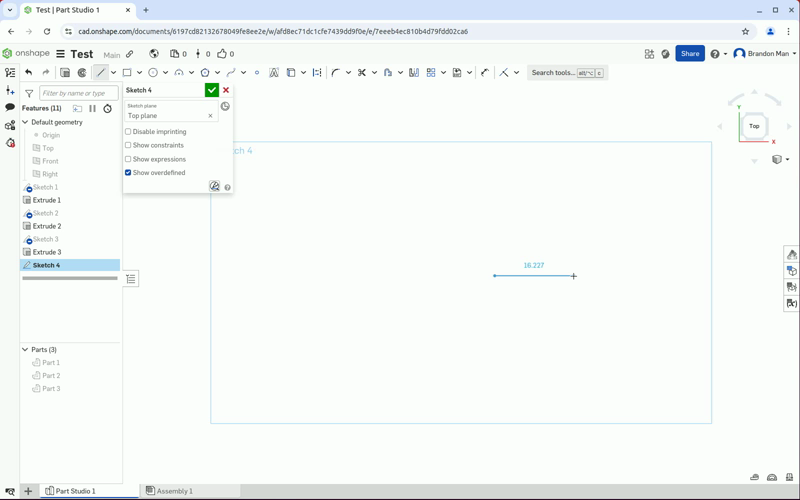
key_down(shift)
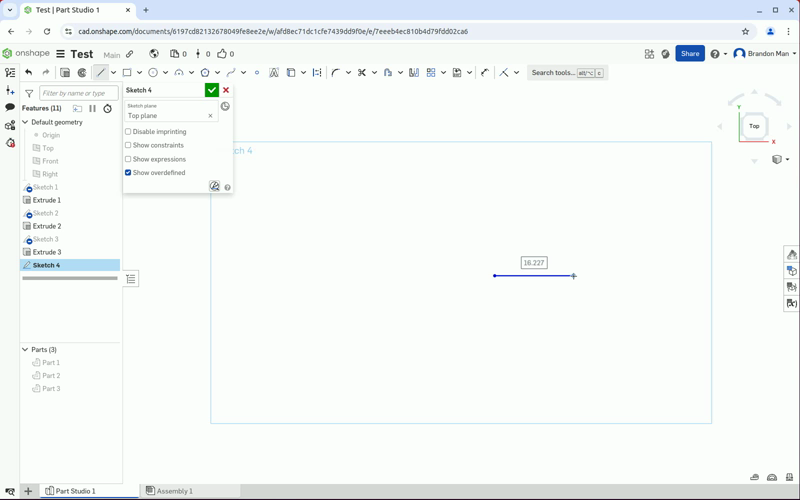
mouse_move(589, 275)
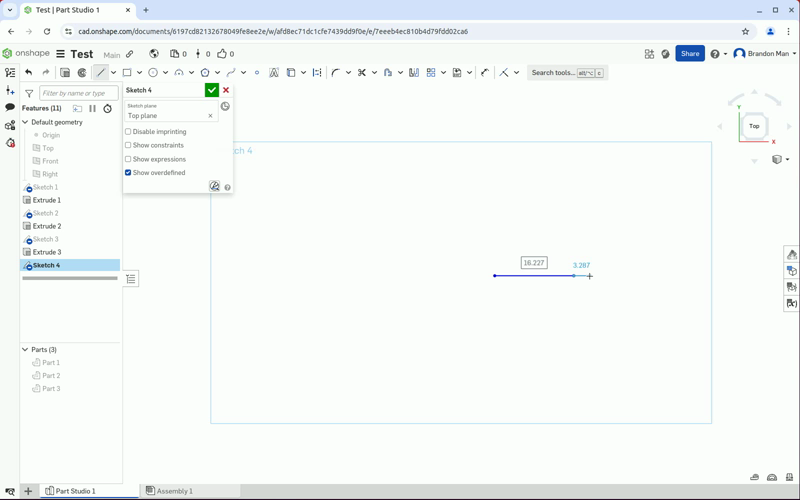
mouse_move(573, 271)
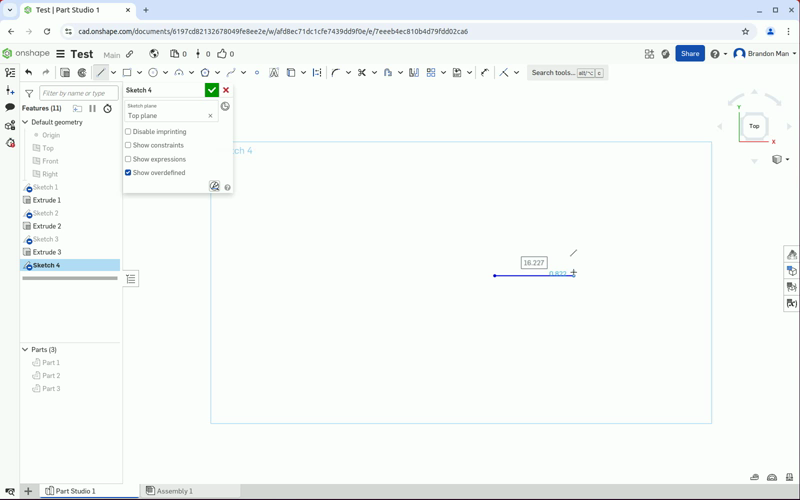
scroll(6)
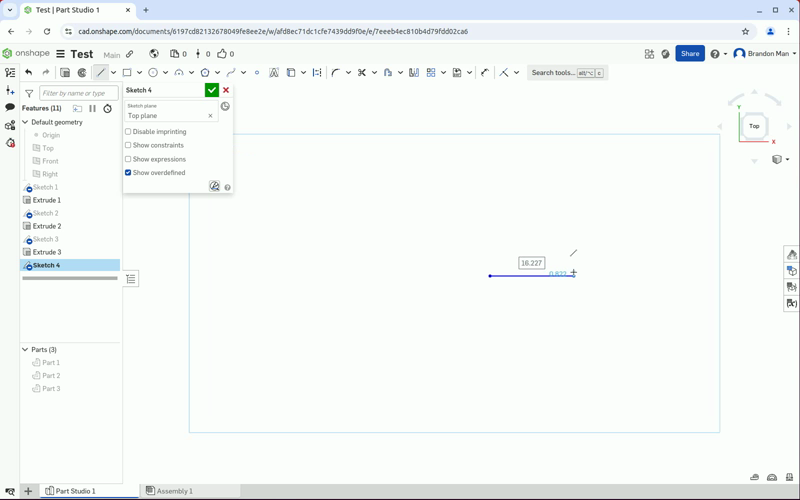
scroll(6)
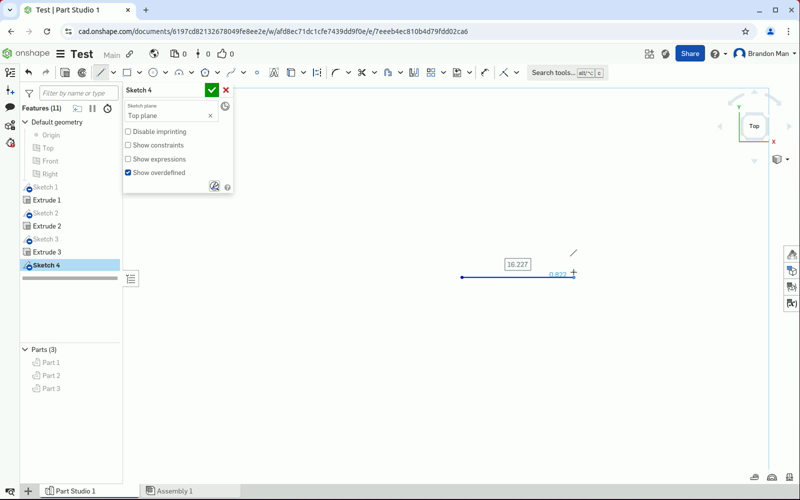
scroll(6)
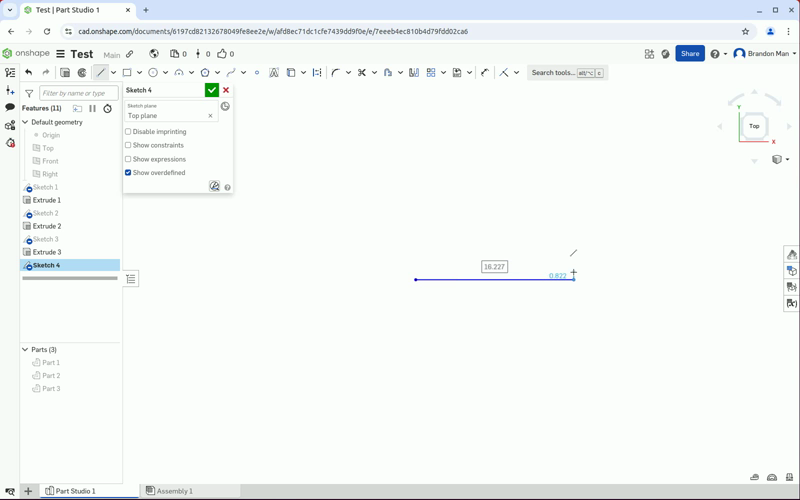
scroll(6)
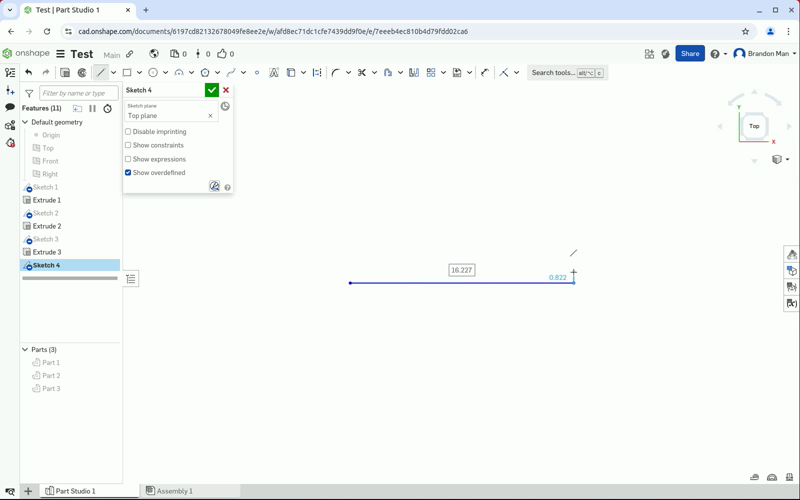
scroll(6)
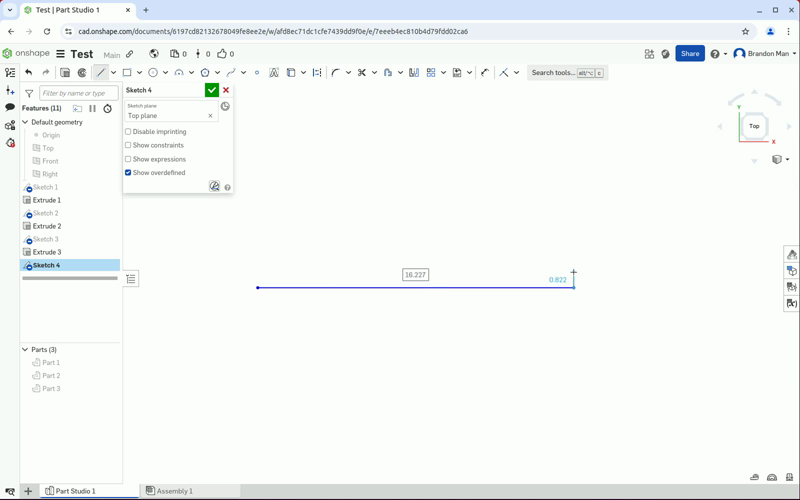
scroll(6)
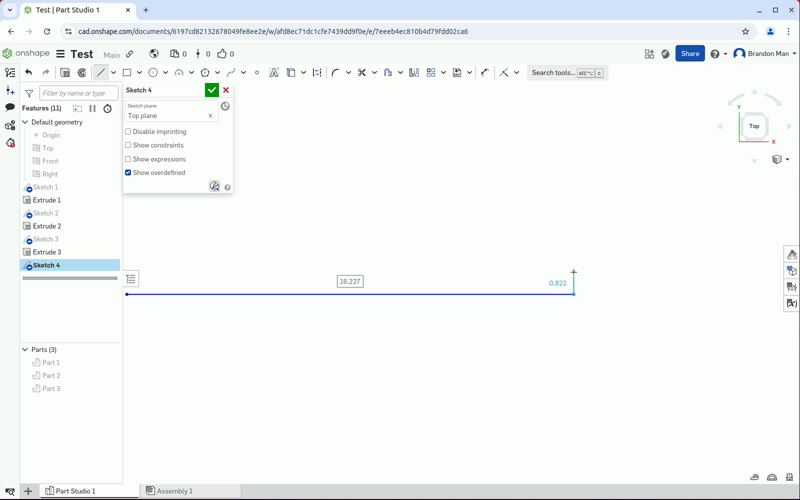
scroll(6)
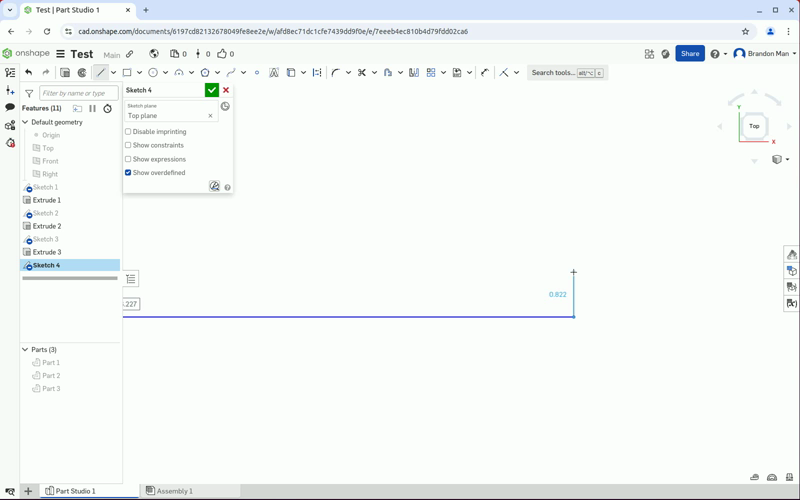
click(573, 271)
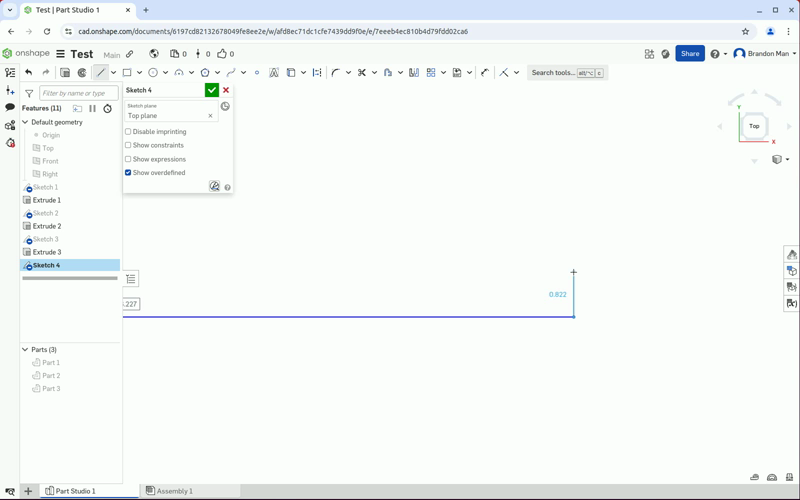
scroll(-6)
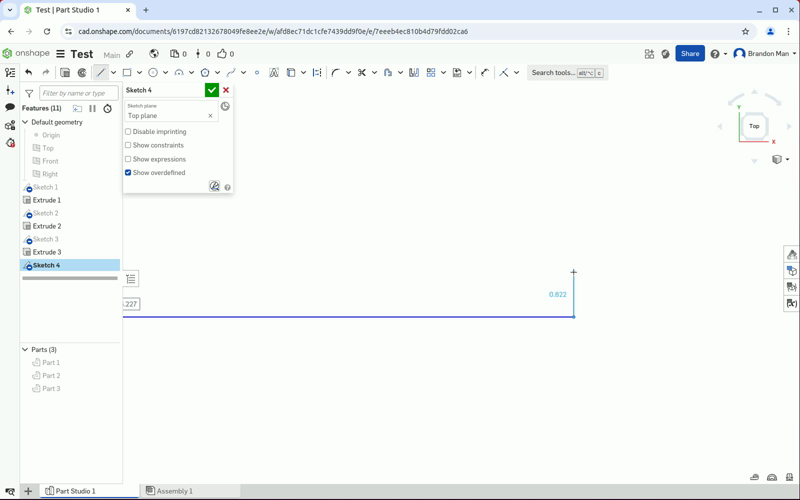
scroll(-6)
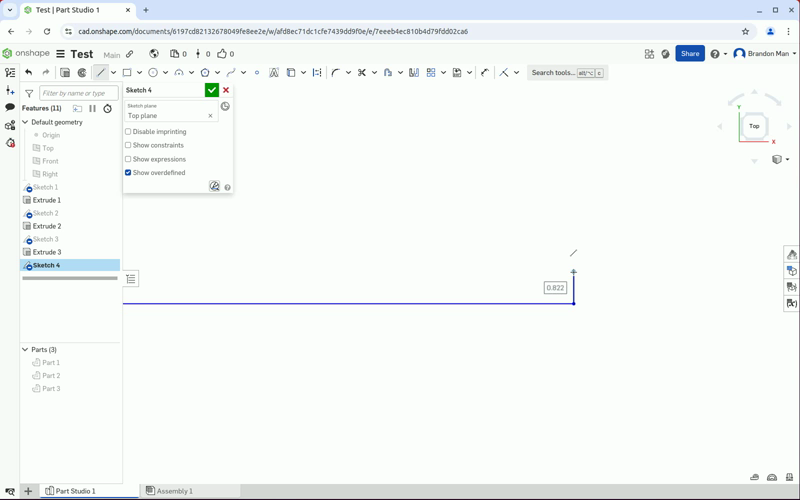
scroll(-6)
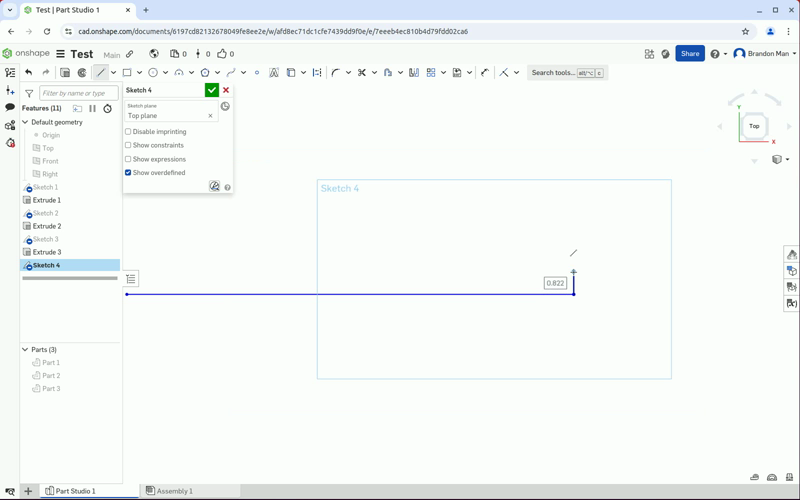
scroll(-6)
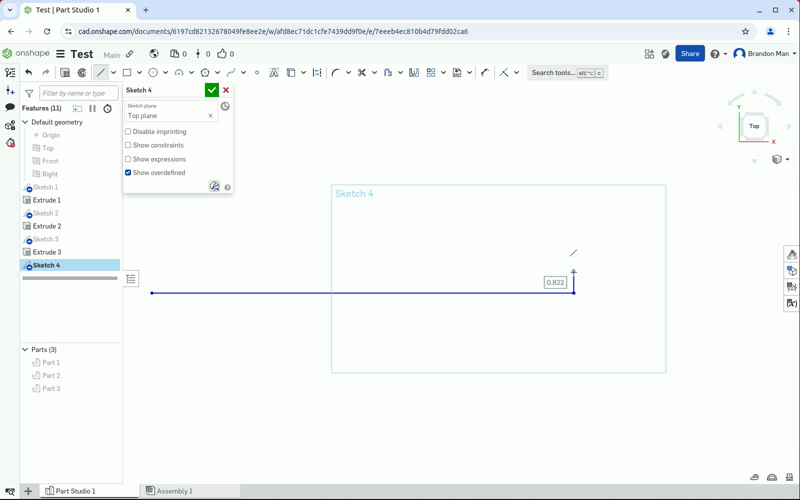
scroll(-6)
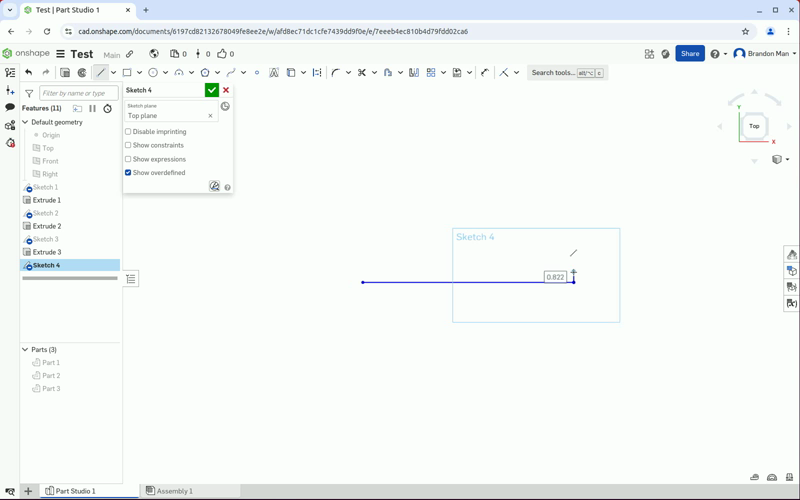
scroll(-6)
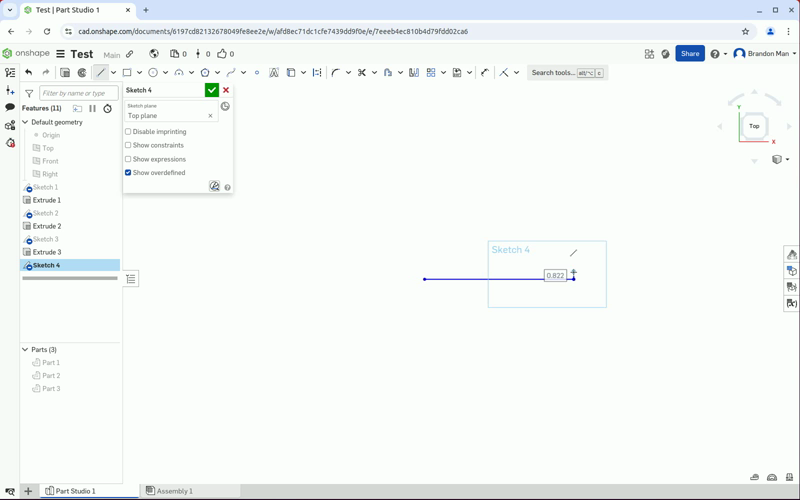
scroll(-6)
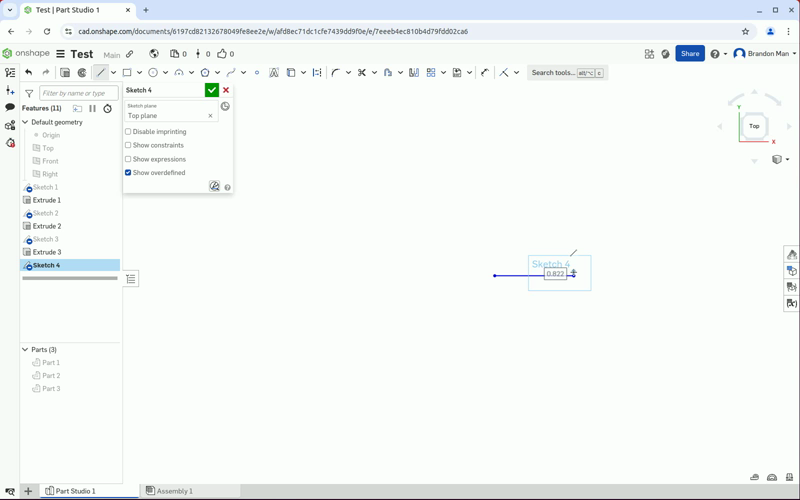
key_up(shift)
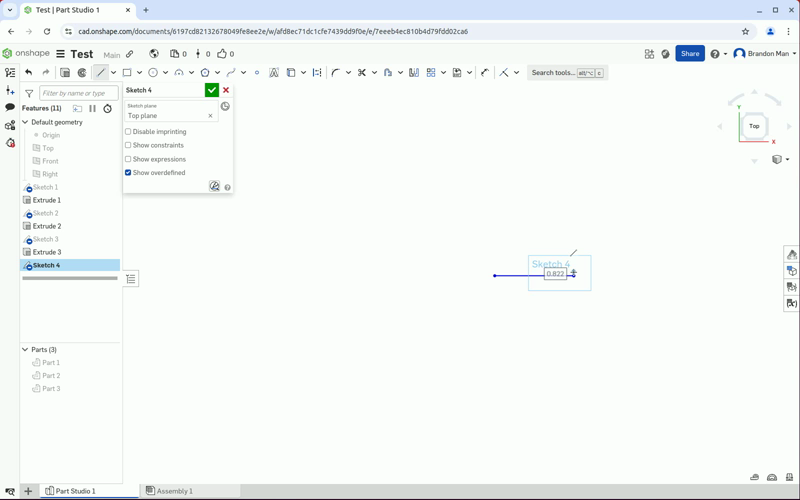
key_down(shift)
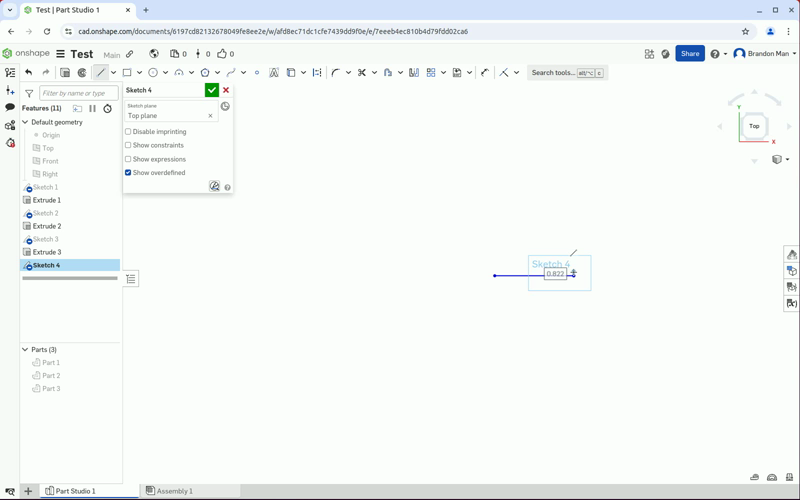
mouse_move(589, 271)
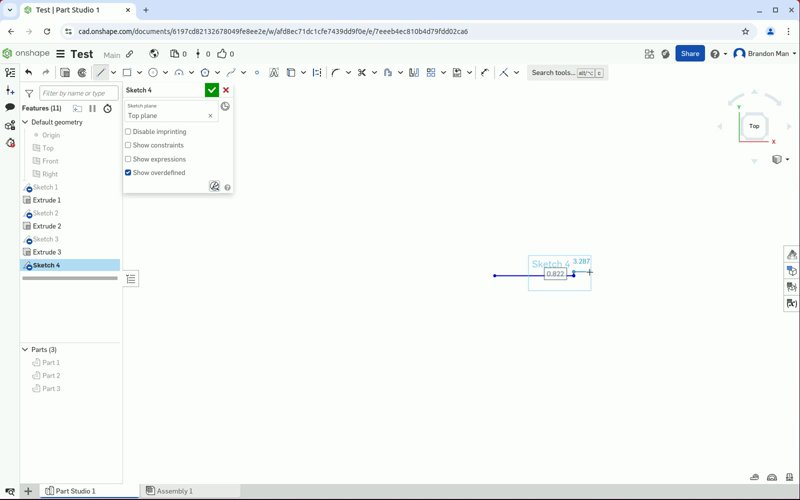
mouse_move(557, 255)
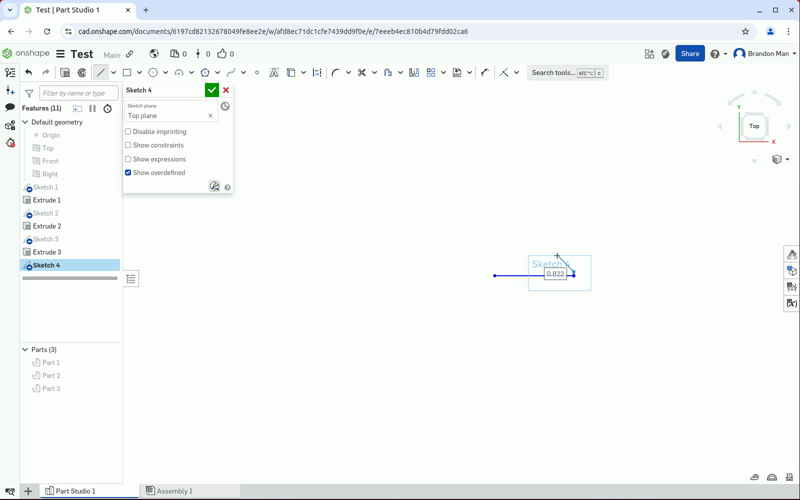
click(557, 255)
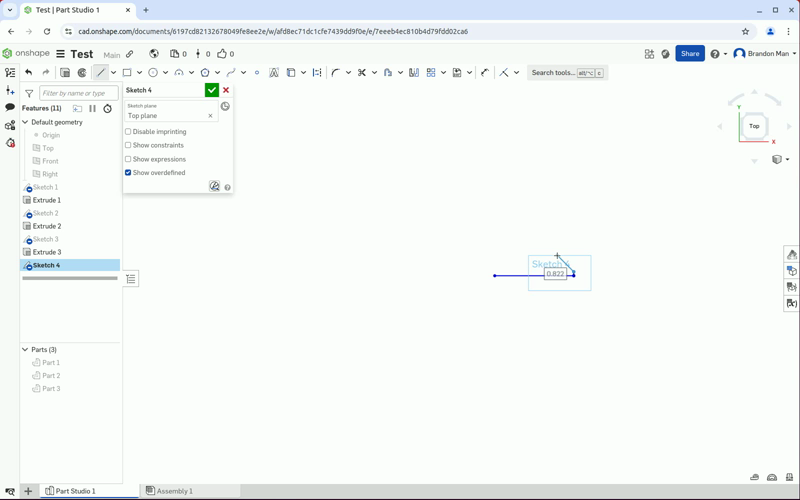
key_up(shift)
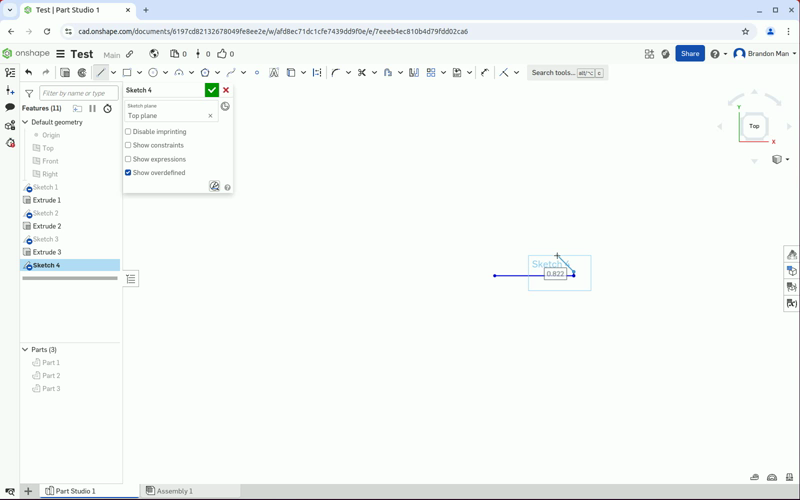
key_down(shift)
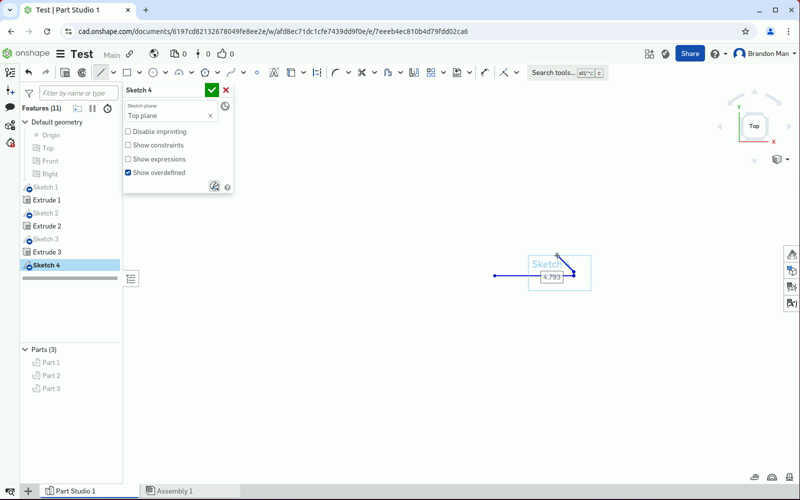
mouse_move(494, 255)
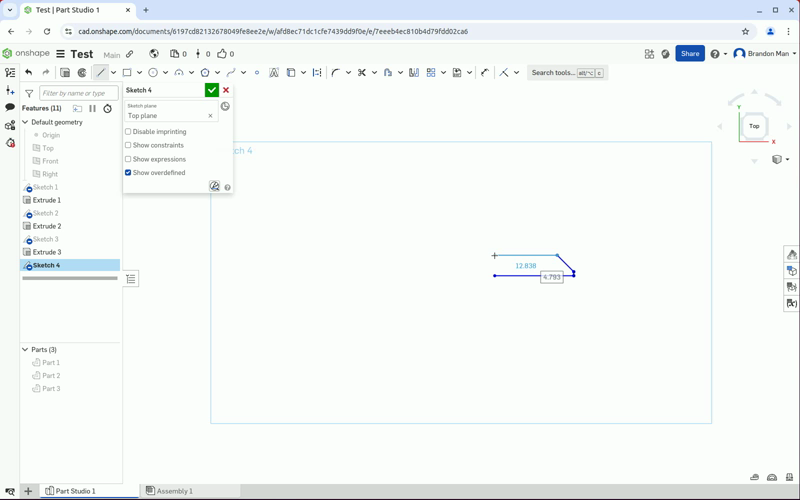
click(494, 255)
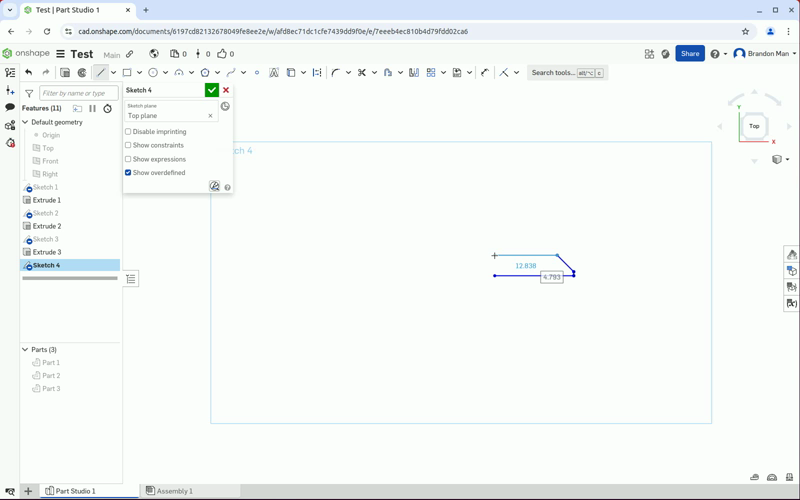
key_up(shift)
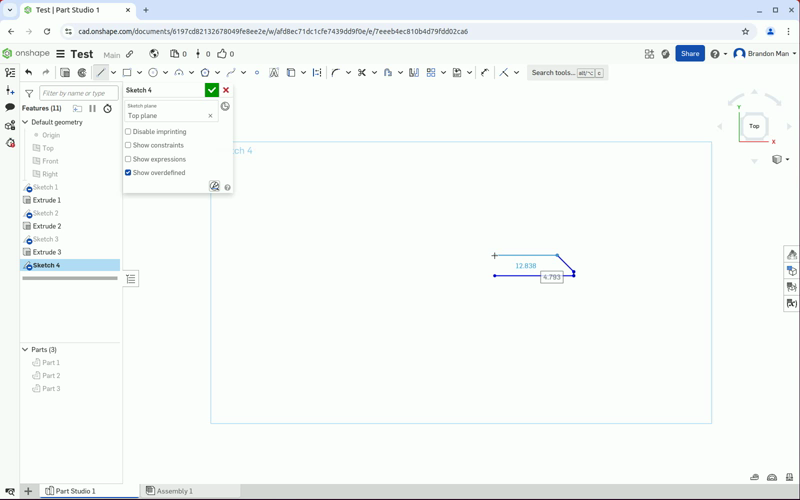
mouse_move(524, 255)
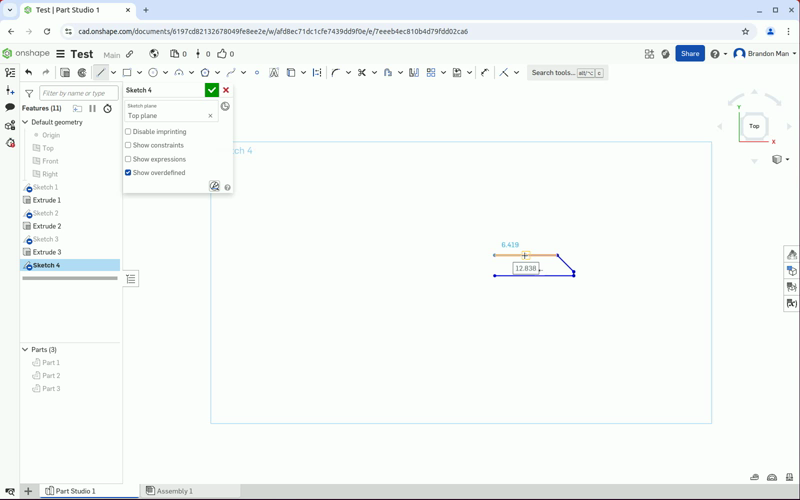
key_down(shift)
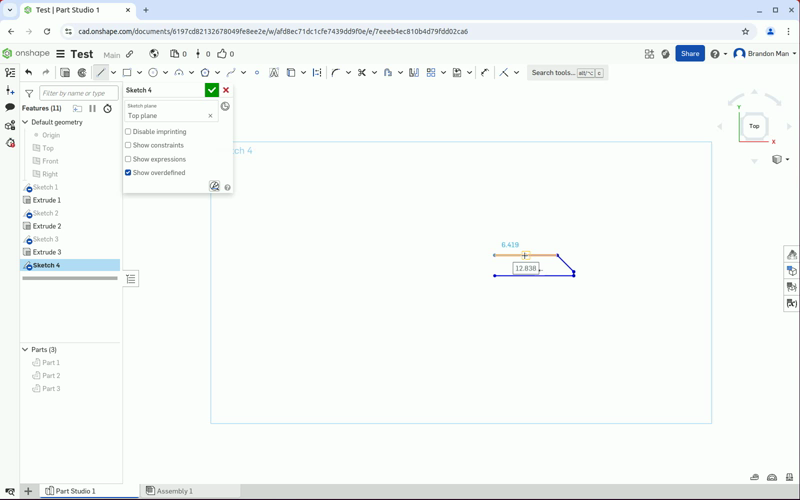
mouse_move(494, 275)
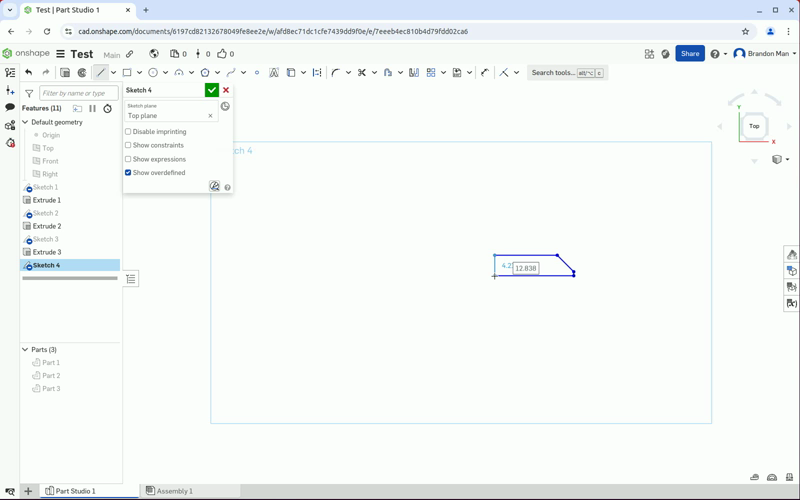
key_up(shift)
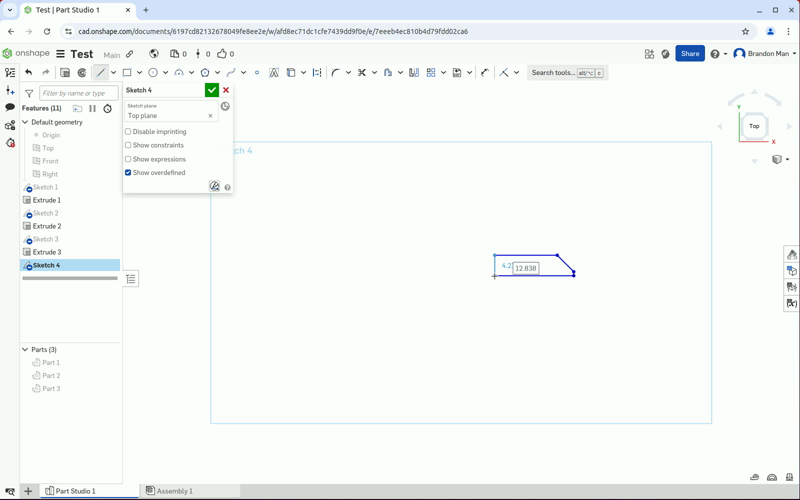
click(494, 275)
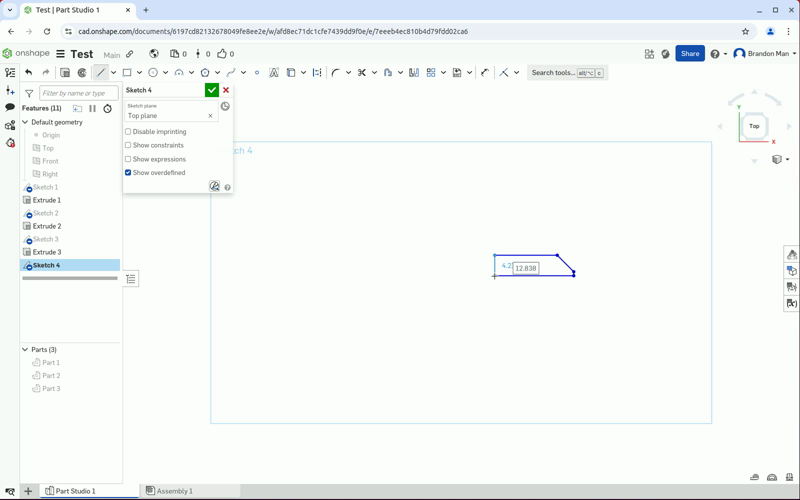
key(esc)
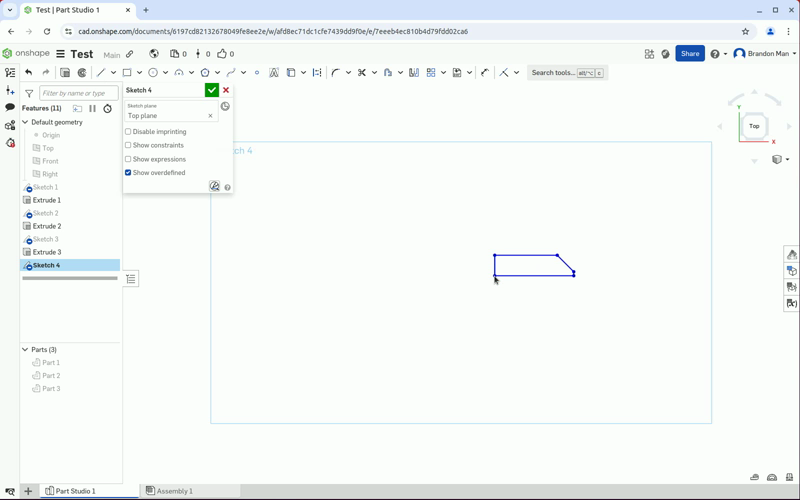
mouse_move(553, 266)
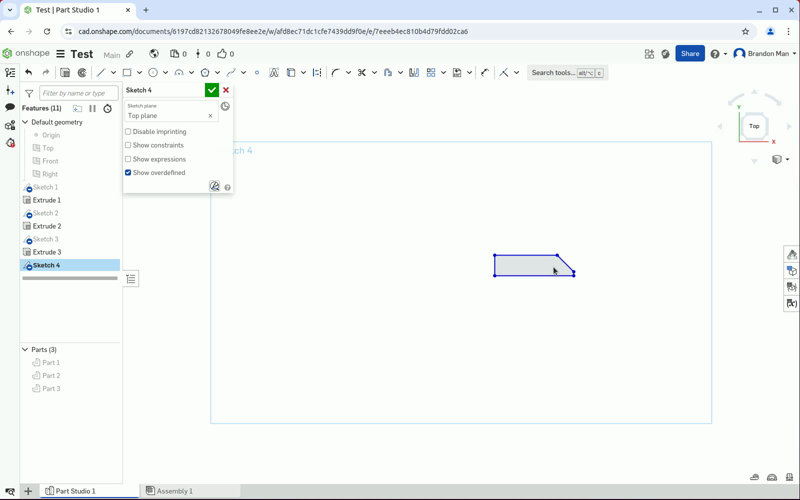
scroll(6)
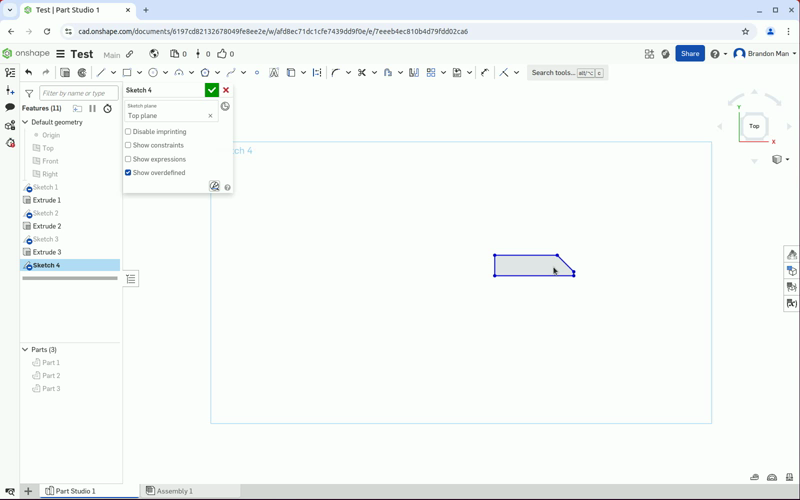
scroll(6)
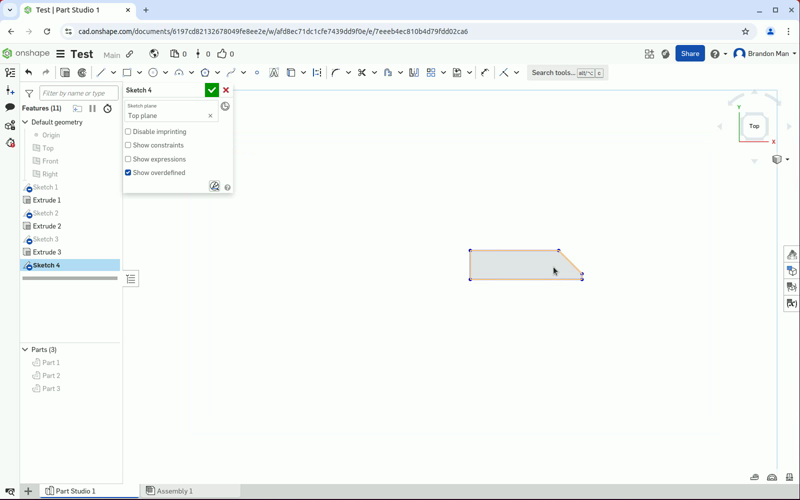
scroll(6)
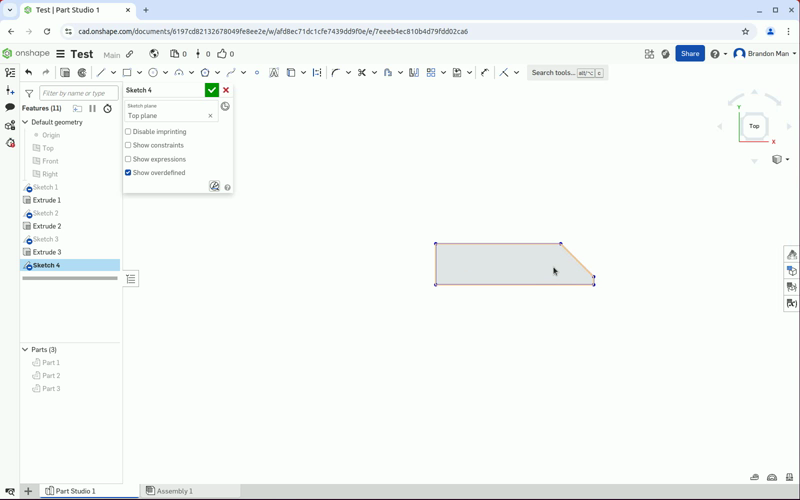
scroll(6)
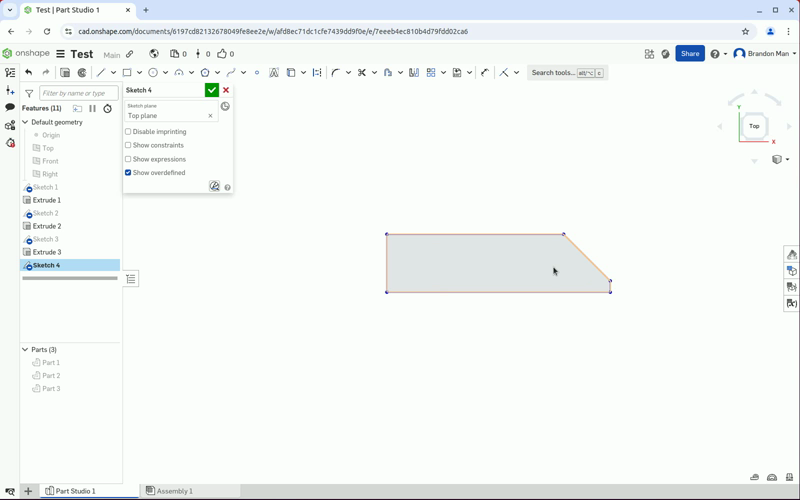
scroll(6)
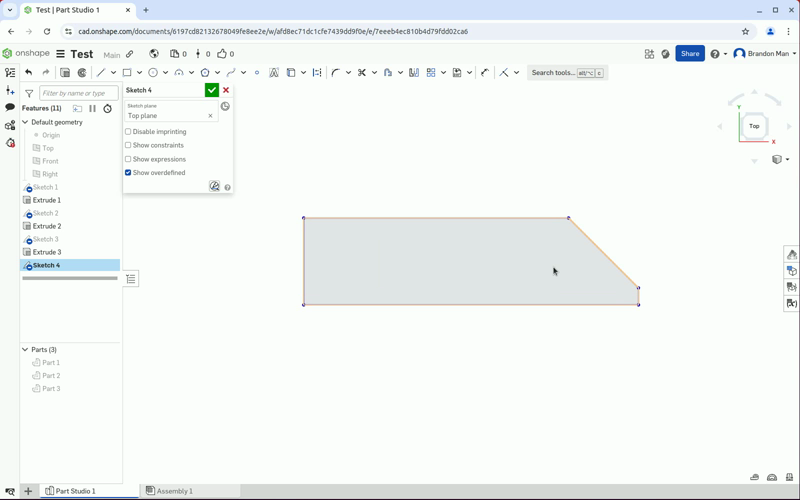
scroll(6)
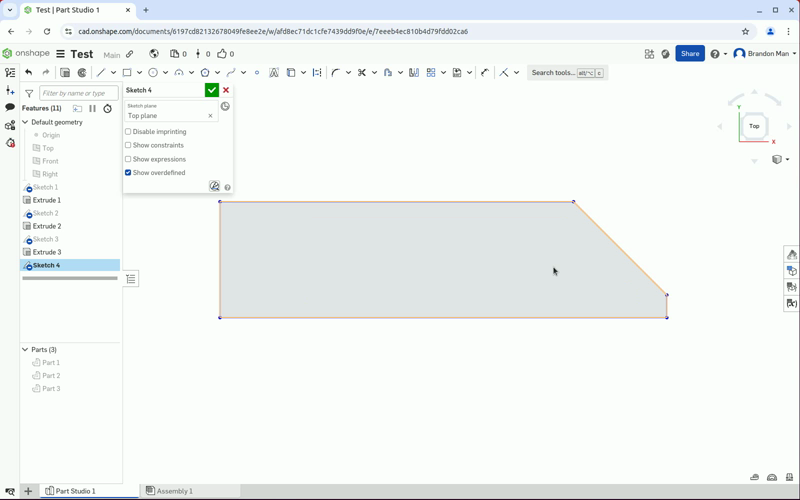
scroll(6)
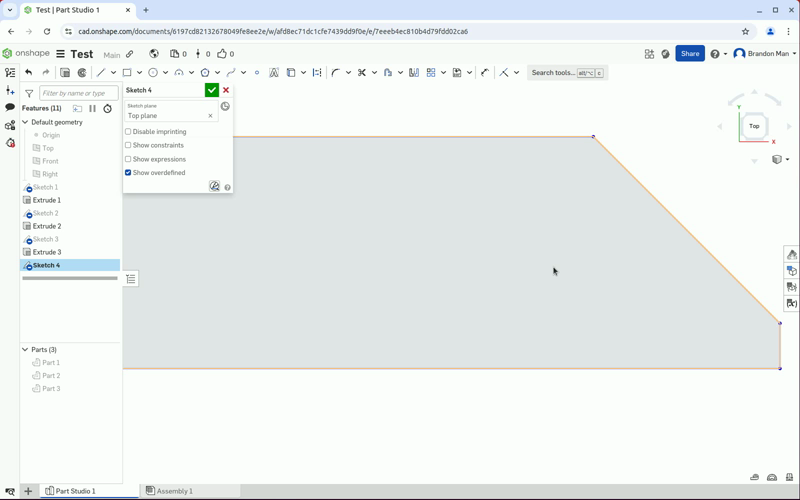
click(553, 266)
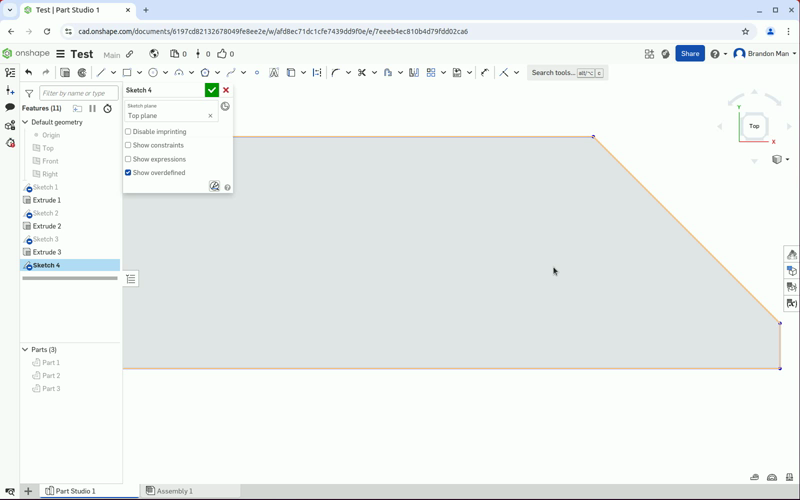
scroll(-6)
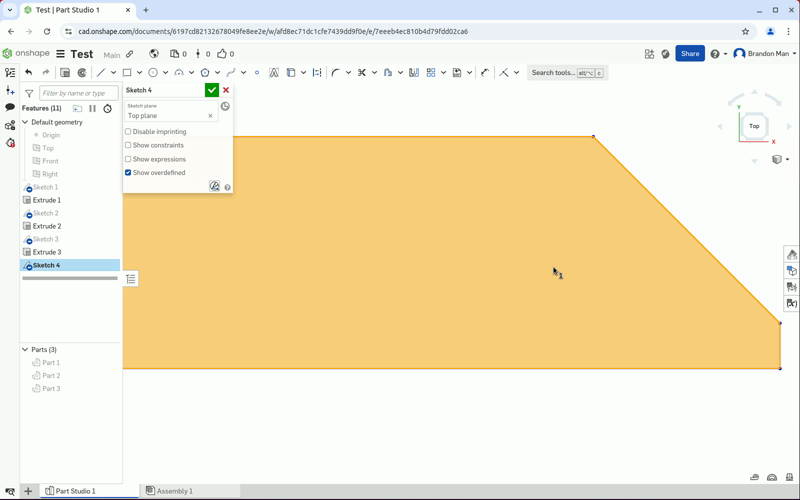
scroll(-6)
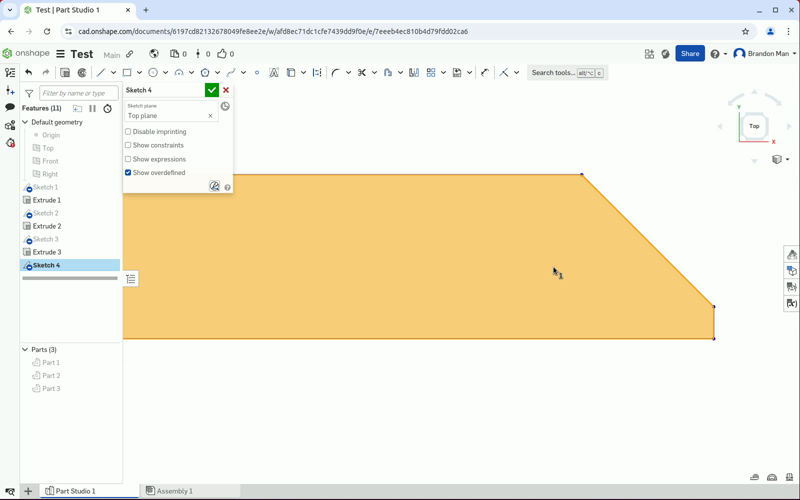
scroll(-6)
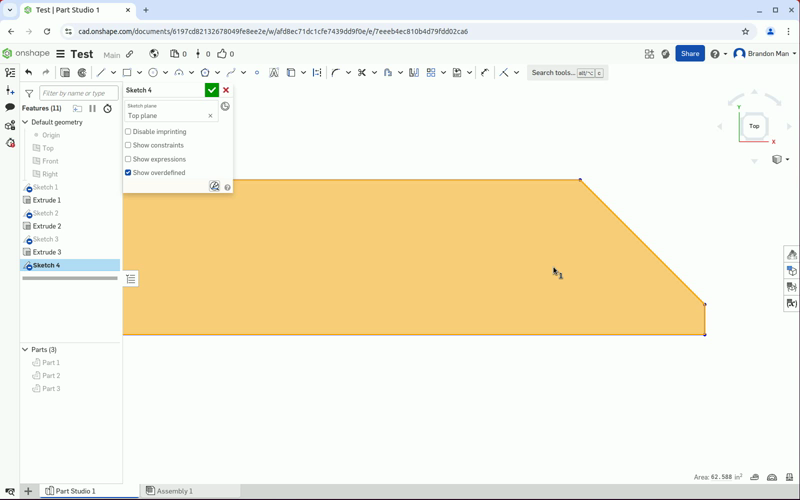
scroll(-6)
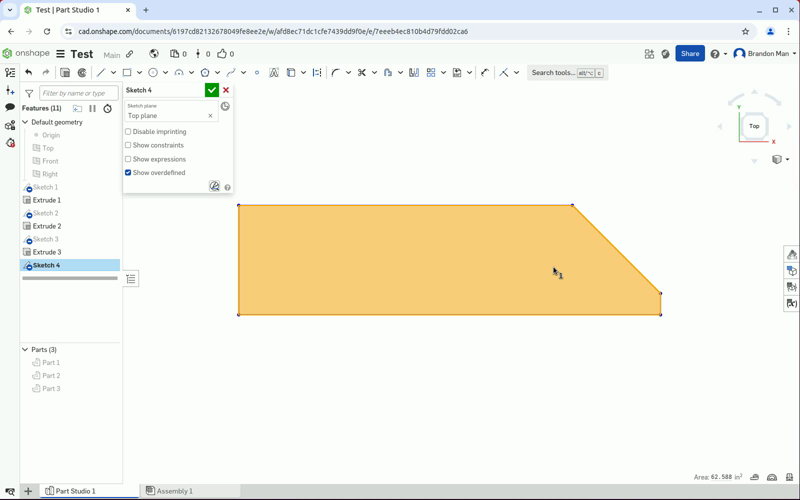
scroll(-6)
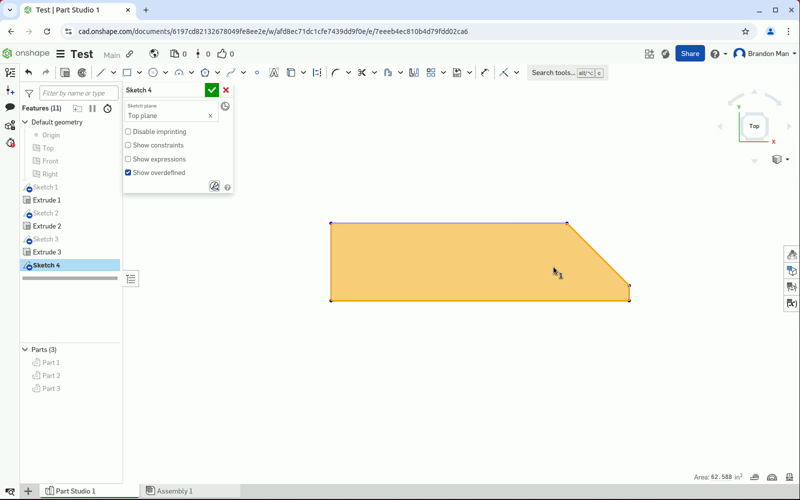
scroll(-6)
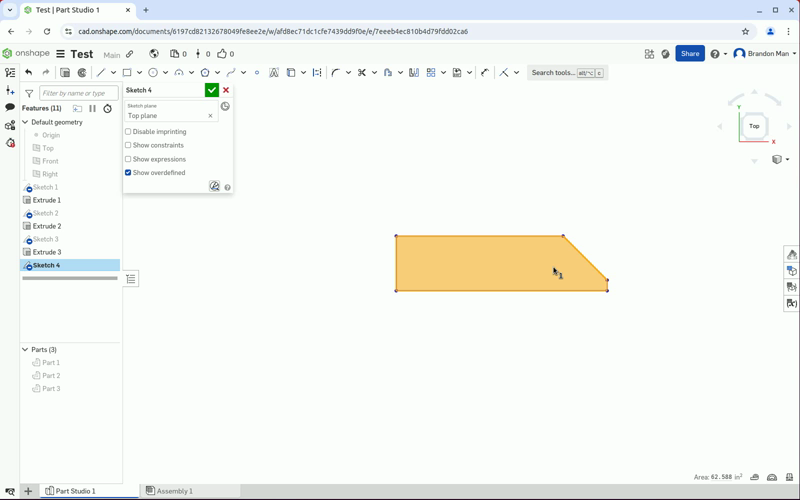
scroll(-6)
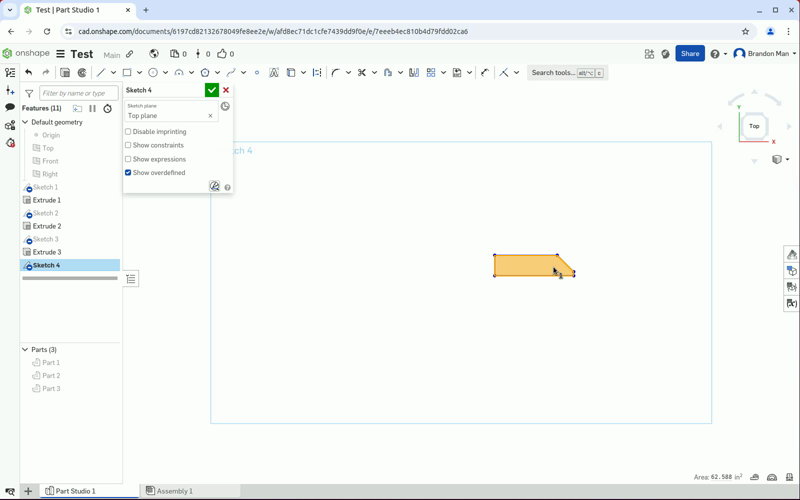
mouse_move(73, 352)
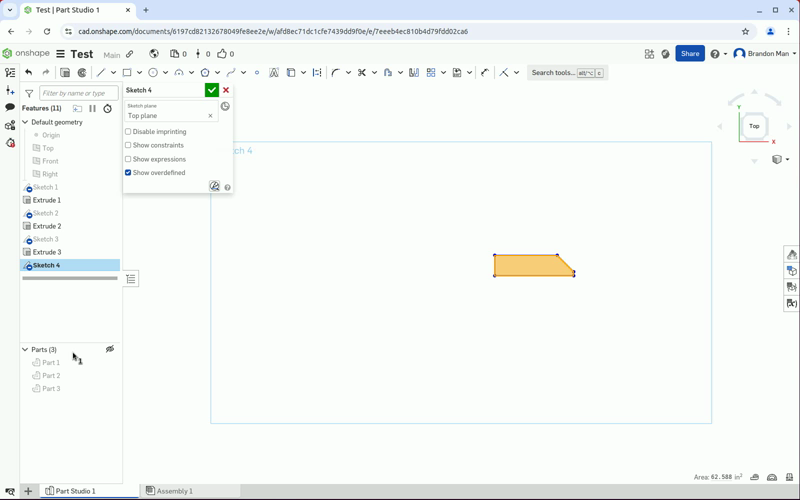
key(shift+y)
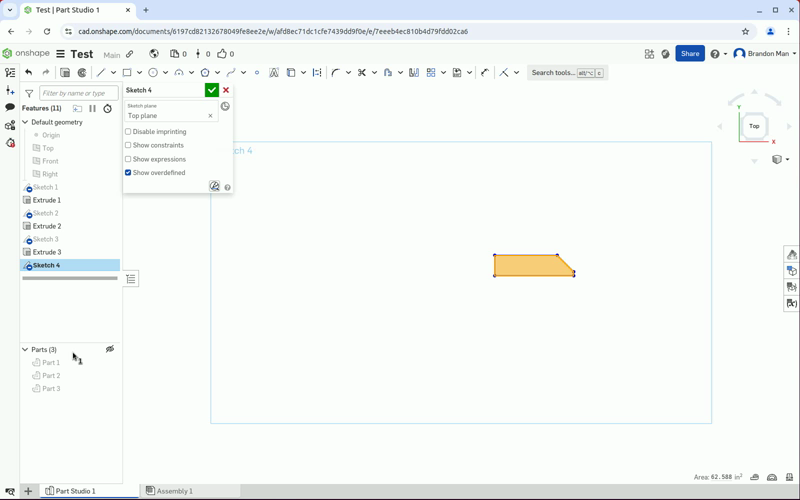
key(shift+e)
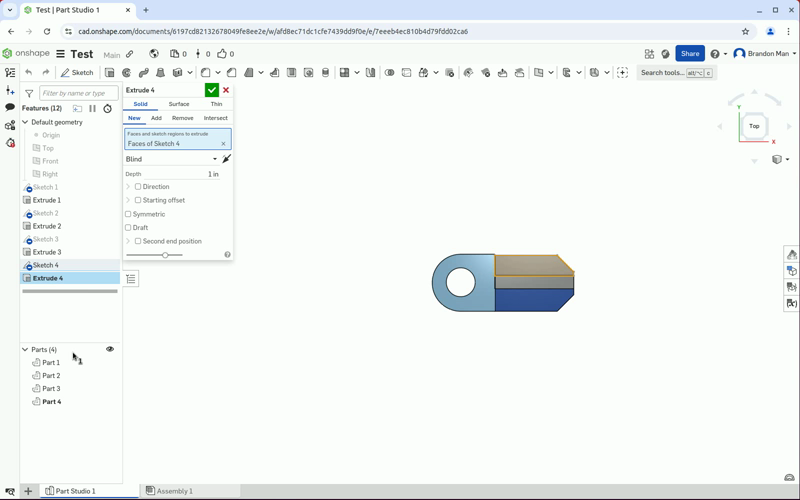
mouse_move(143, 106)
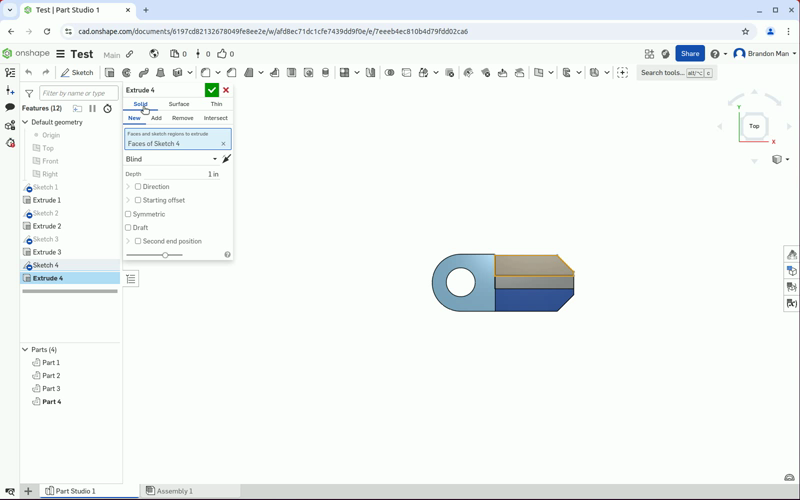
click(143, 106)
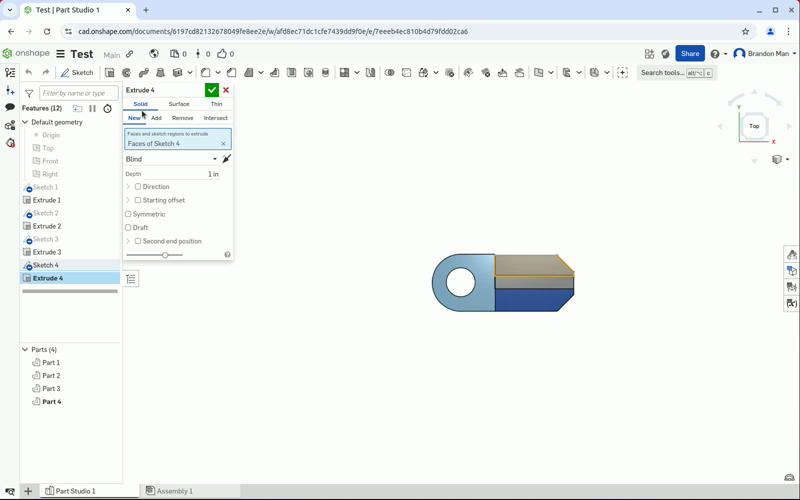
mouse_move(137, 120)
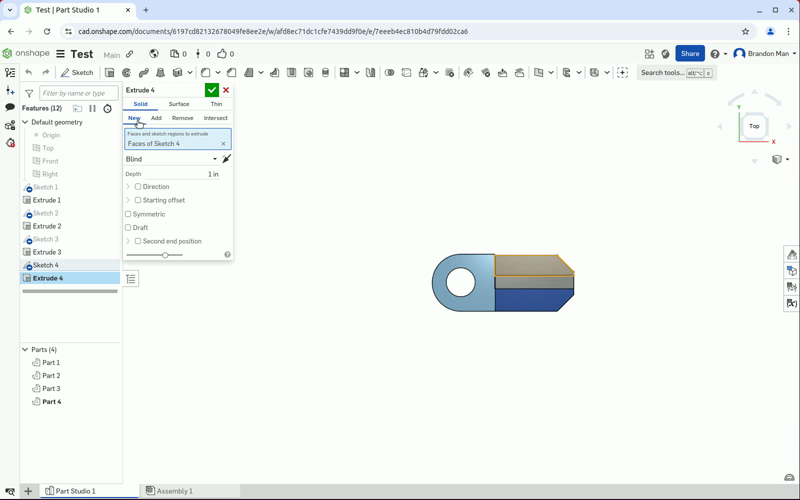
click(137, 120)
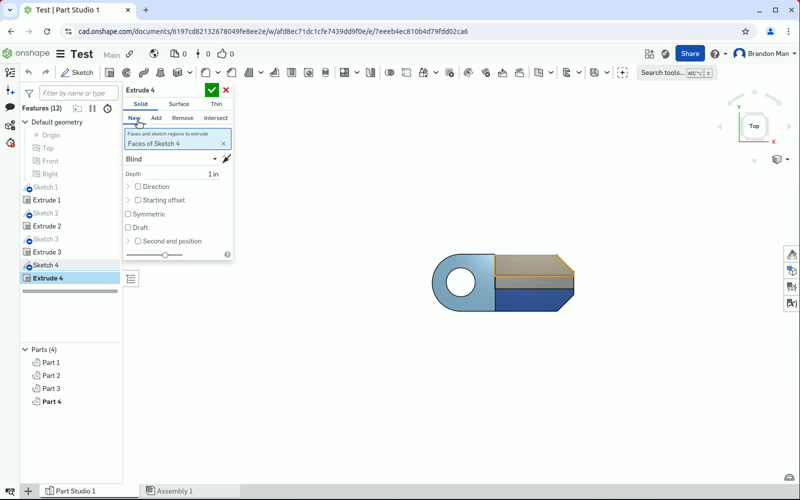
key(tab, 4)
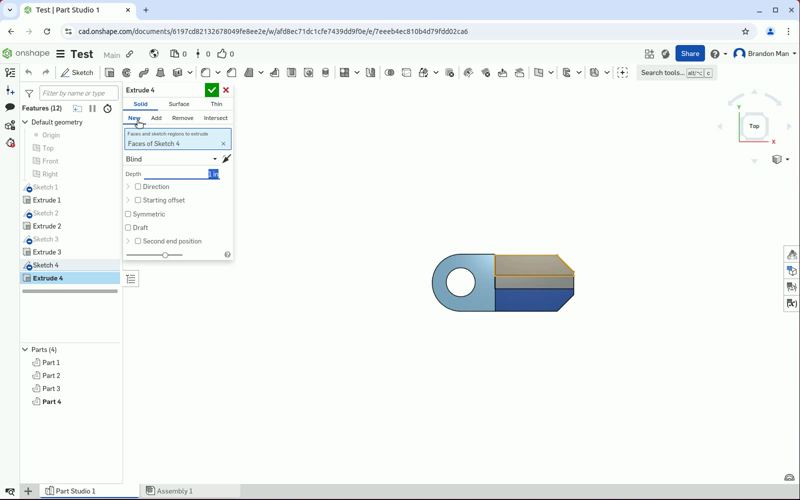
text(3.37)
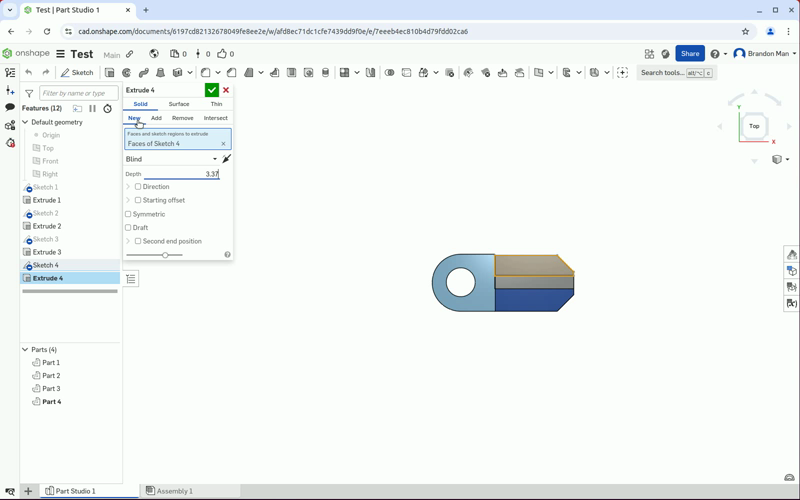
key(enter)
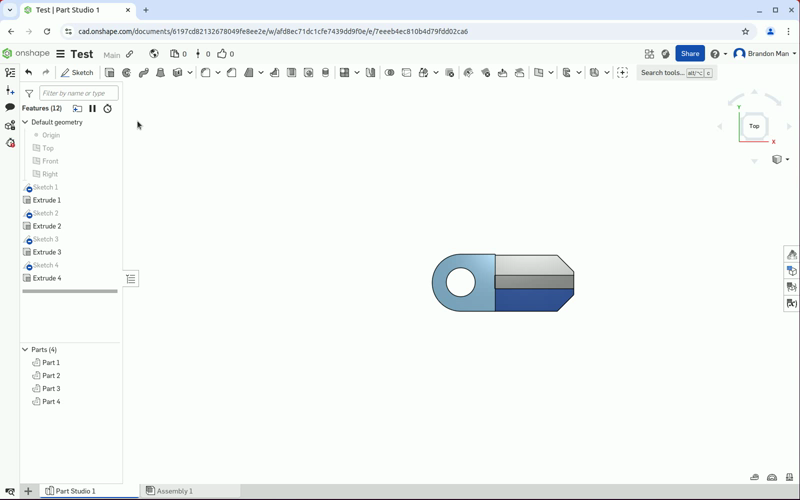
key(shift+h)
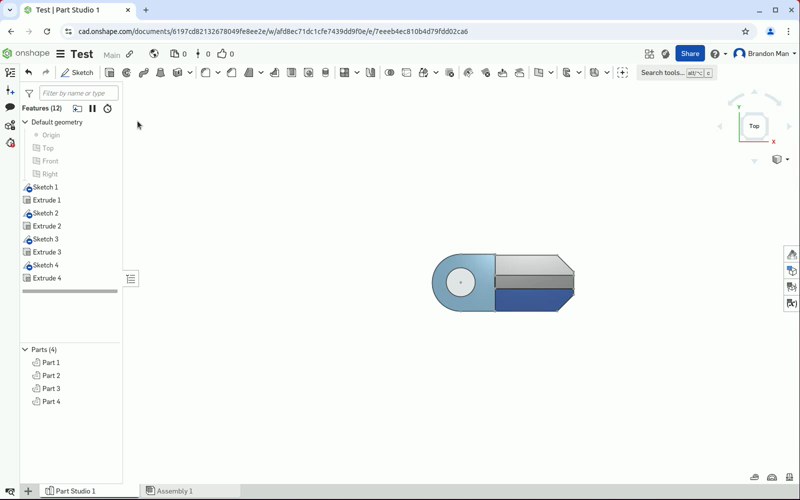
key(shift+h)
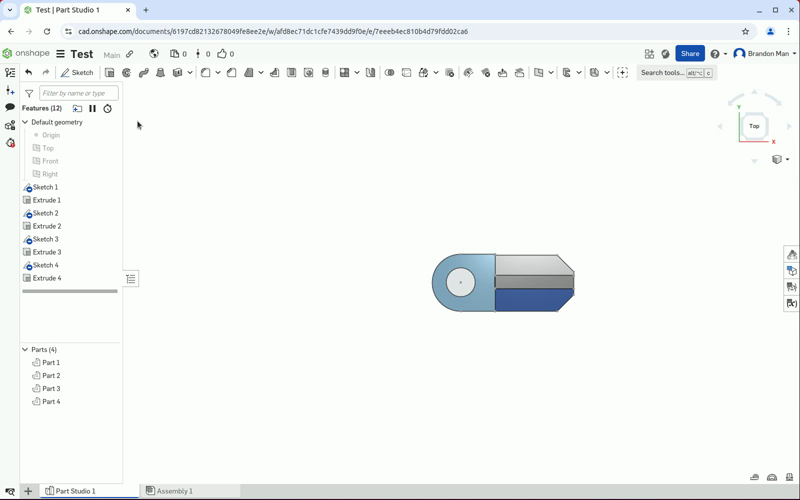
key(shift+7)
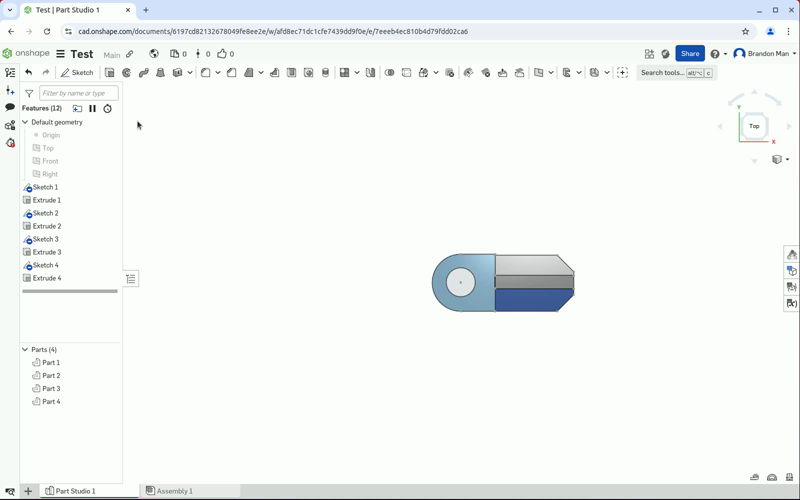
key(up, 3)
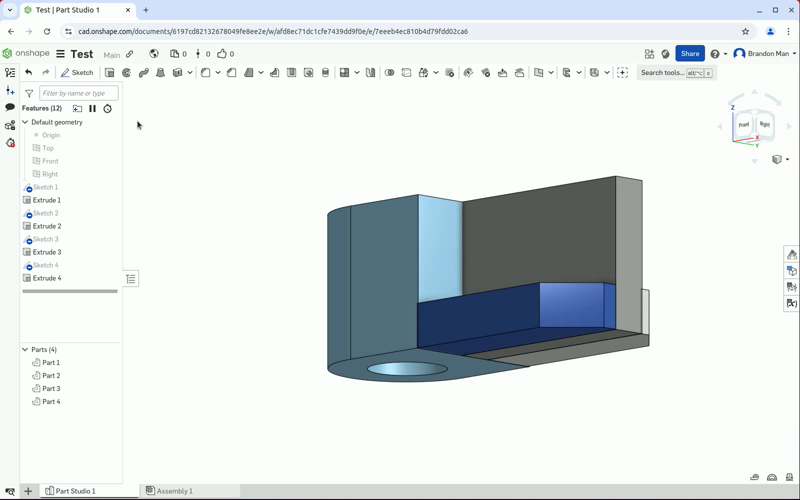
key(left, 3)
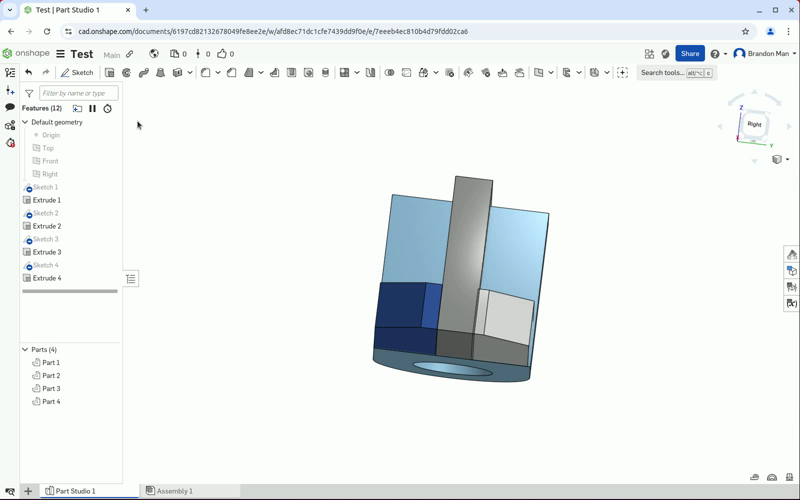
key(right, 3)
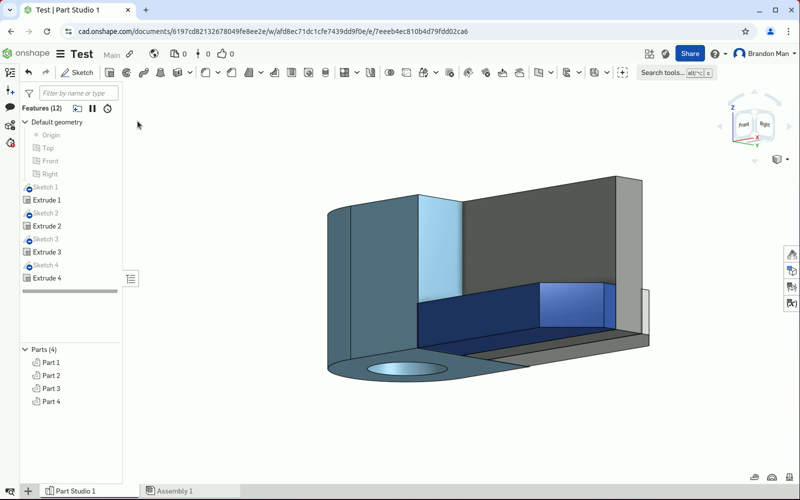
key(down, 3)
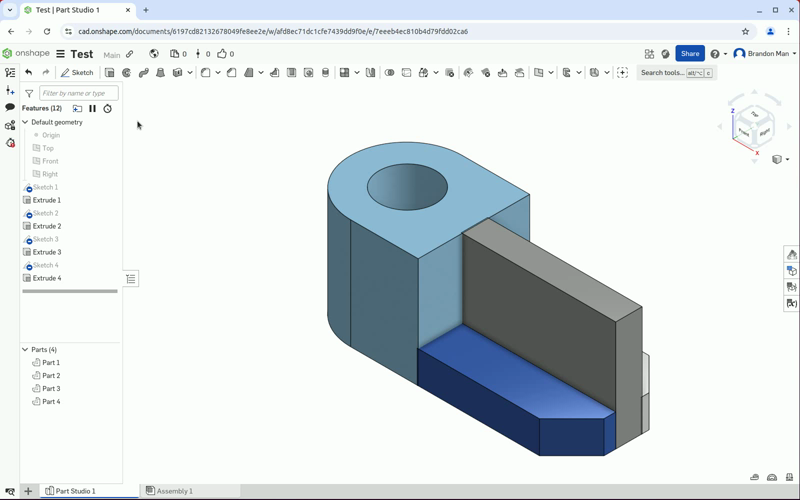
mouse_move(73, 189)
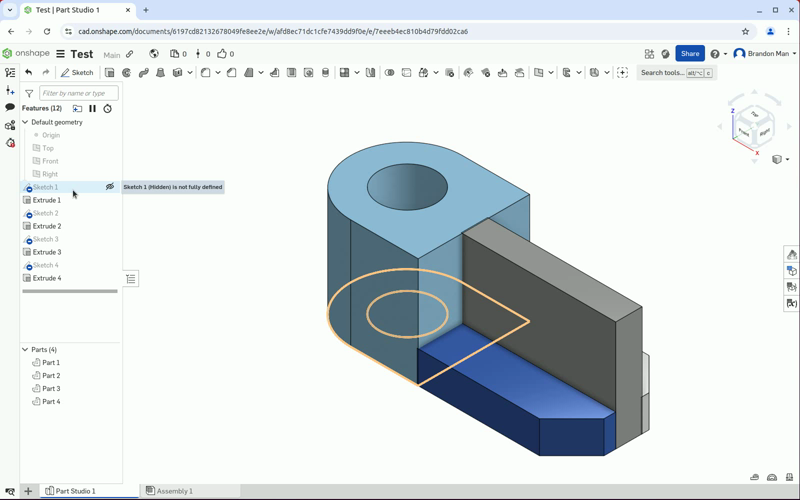
click(73, 189)